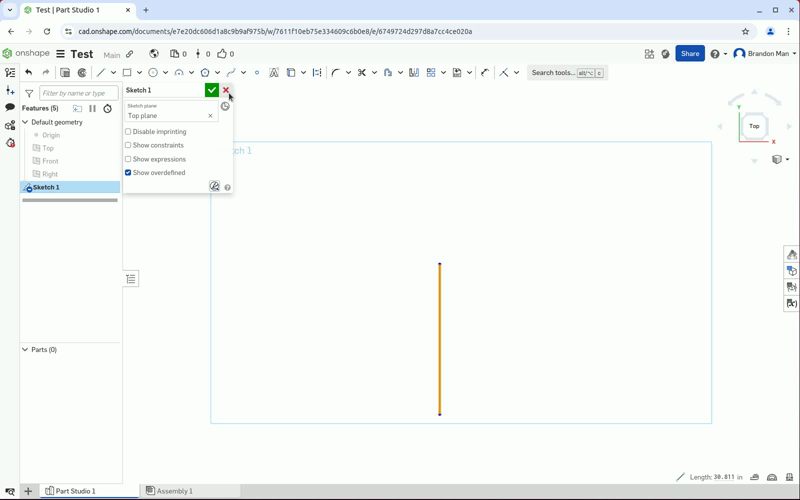
key(shift+h)
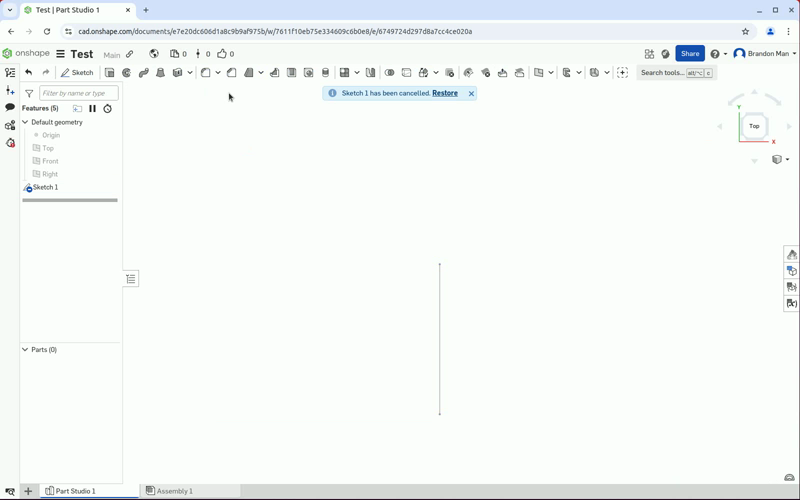
key(shift+s)
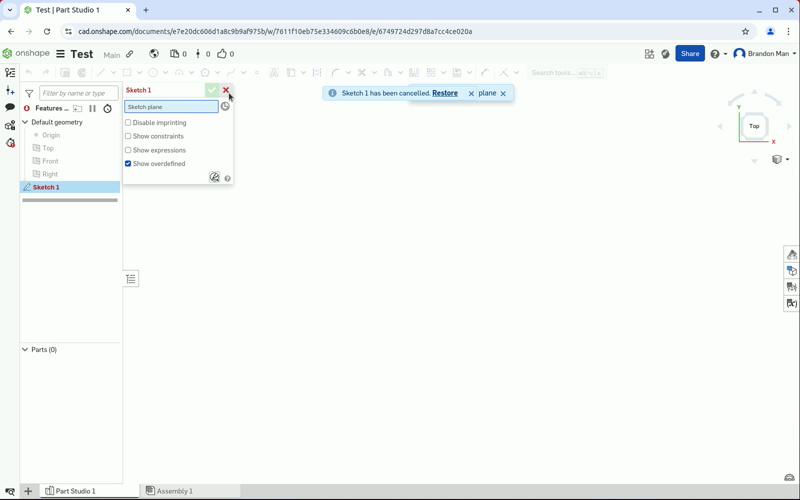
mouse_move(73, 150)
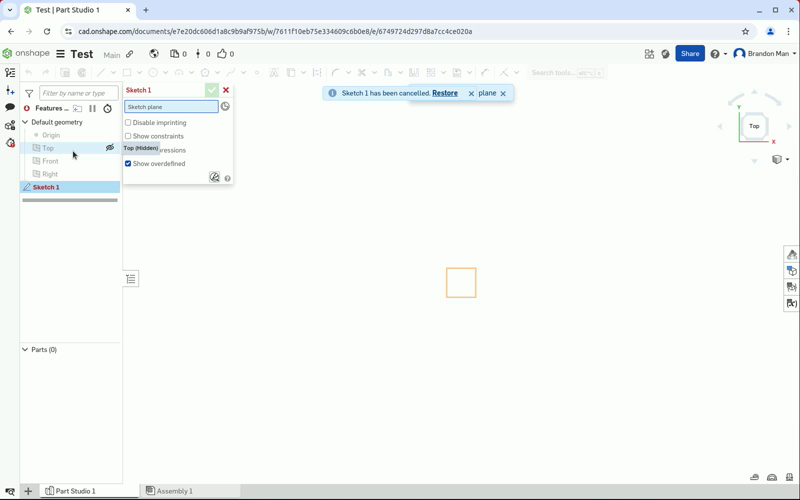
click(73, 150)
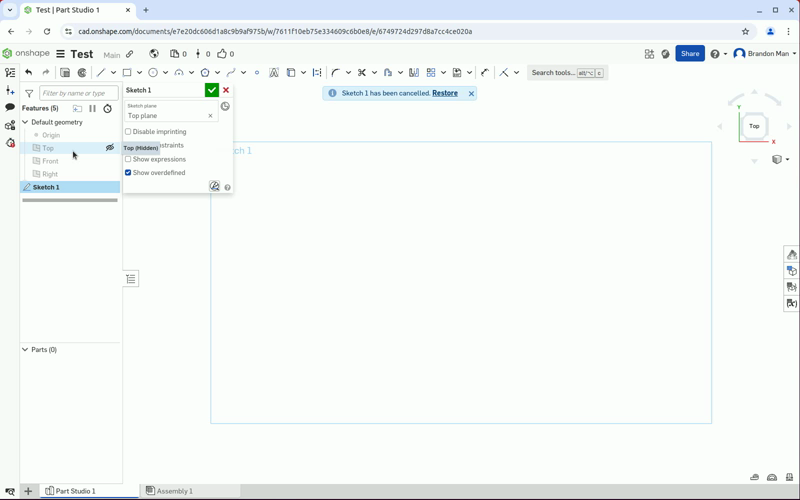
mouse_move(73, 352)
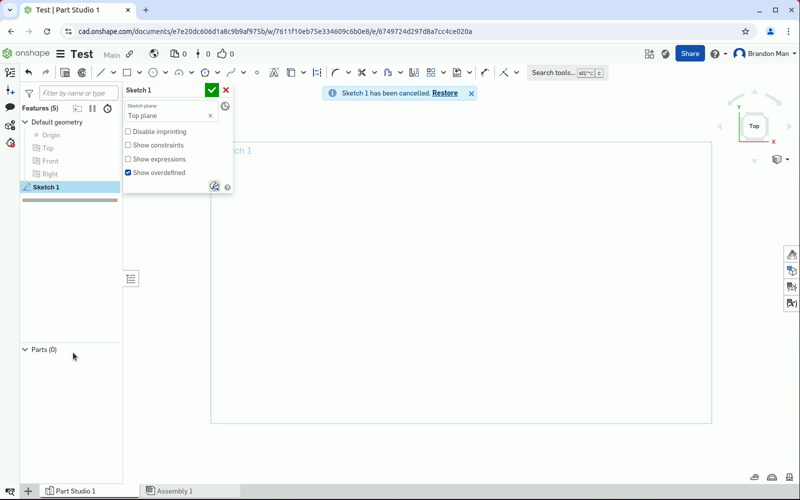
key(y)
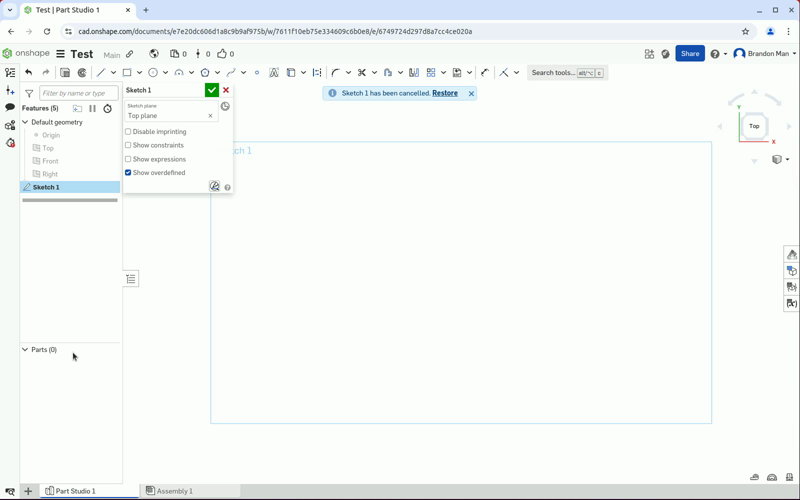
key(l)
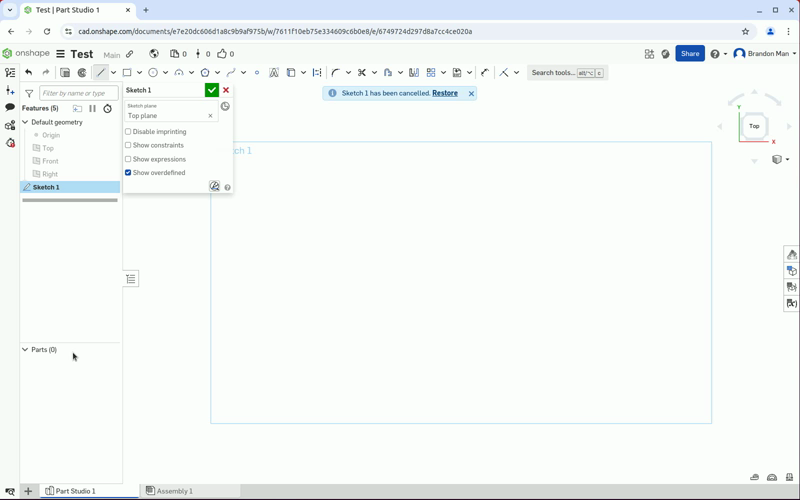
key_down(shift)
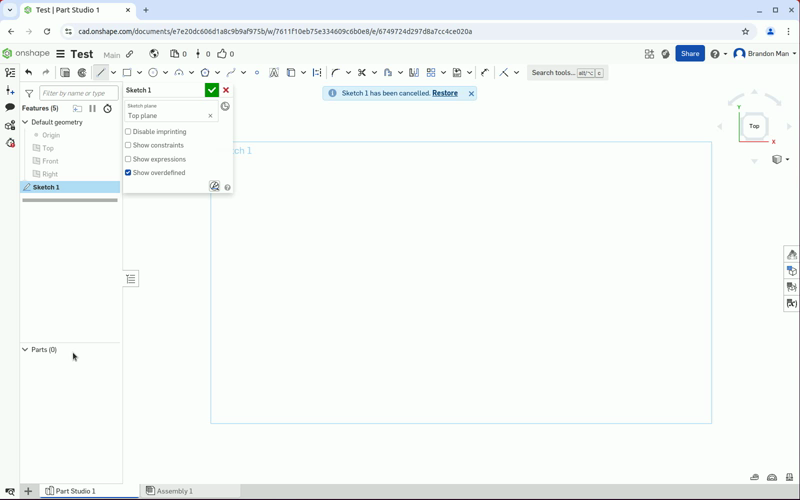
mouse_move(432, 325)
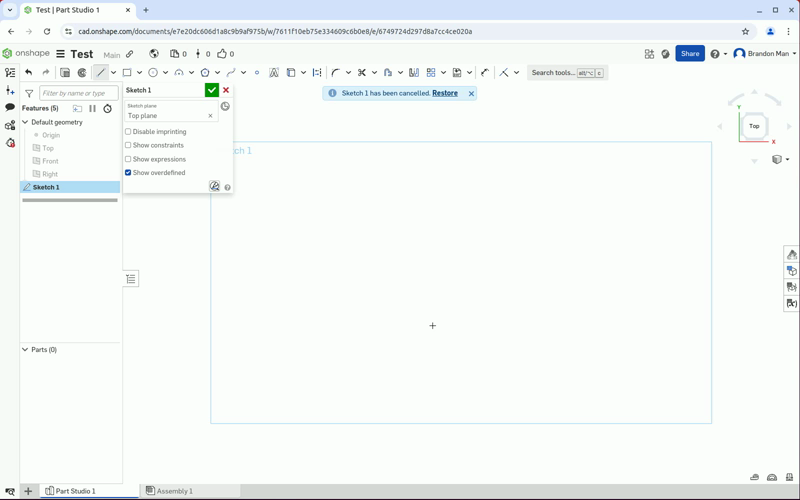
click(432, 325)
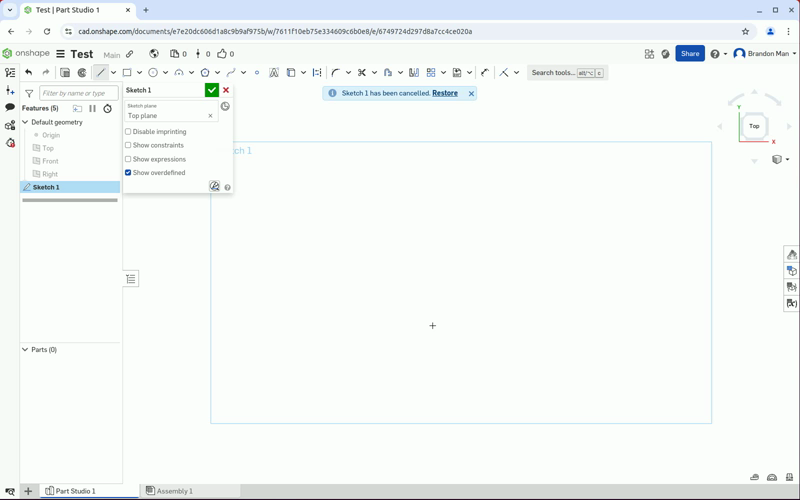
key_up(shift)
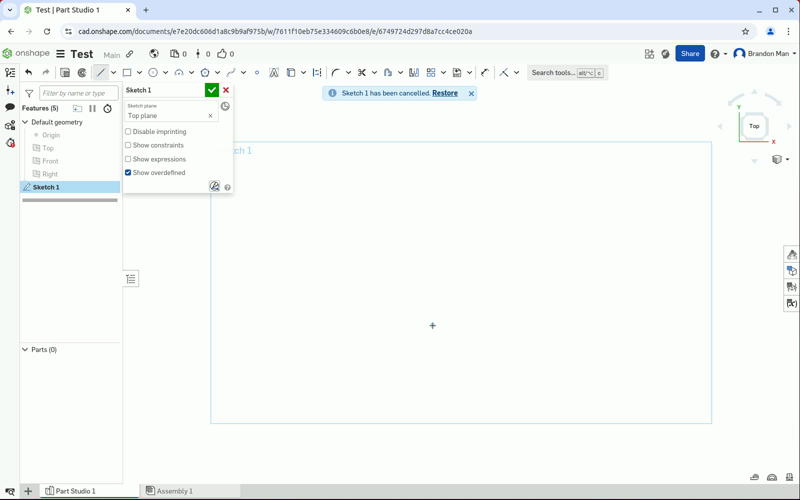
key_down(shift)
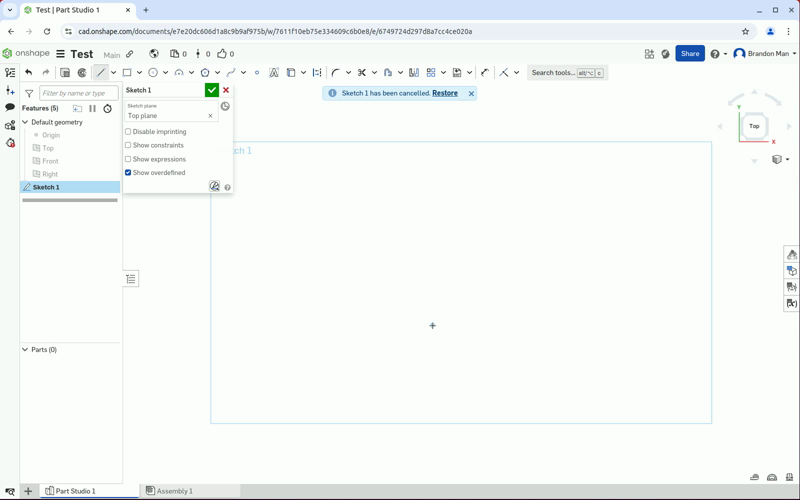
mouse_move(462, 325)
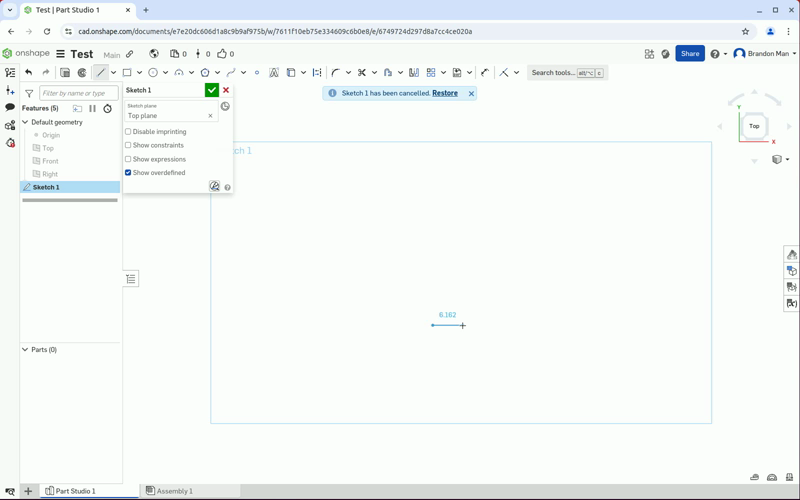
mouse_move(488, 325)
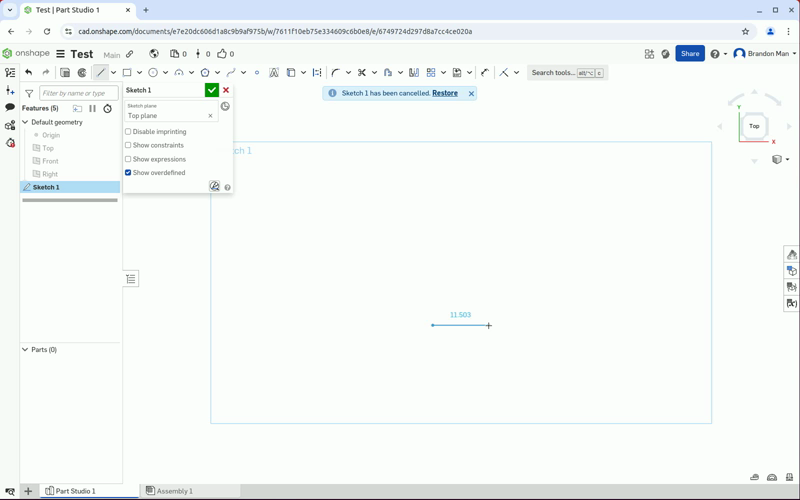
click(488, 325)
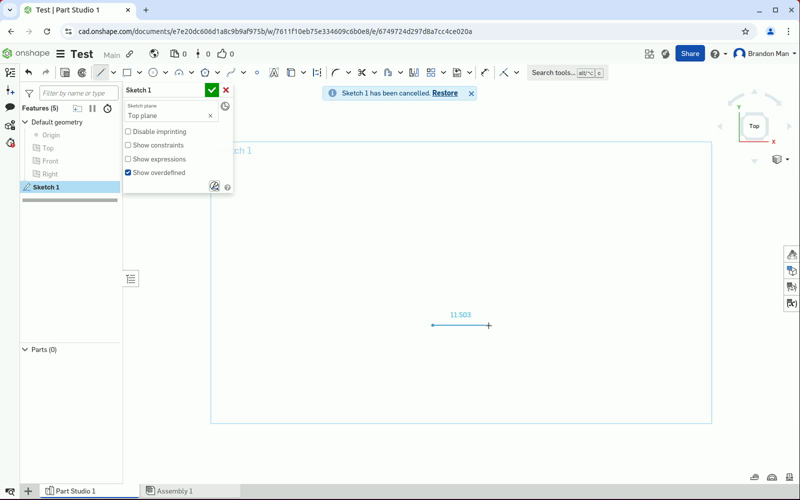
key_up(shift)
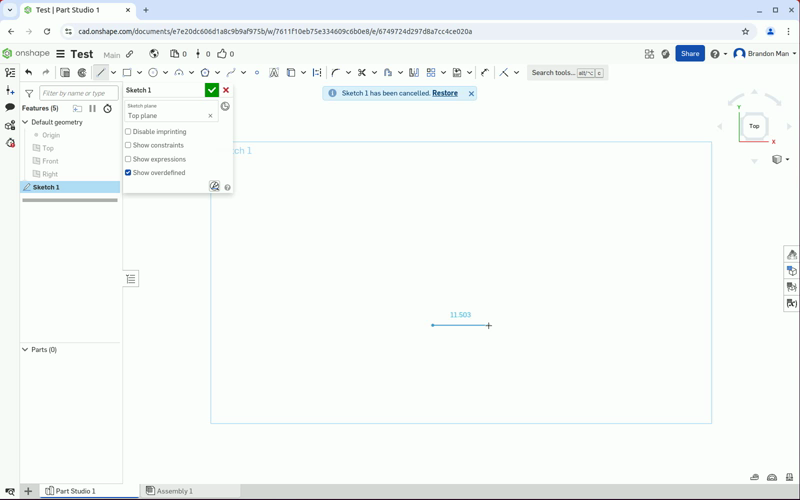
key_down(shift)
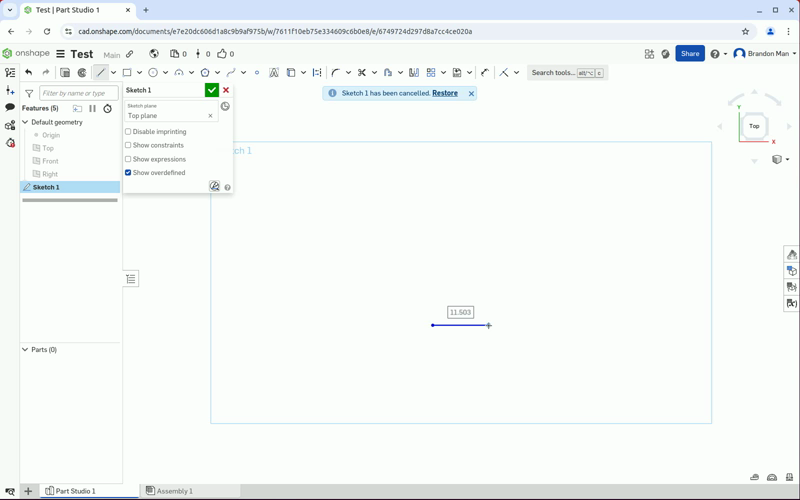
mouse_move(488, 240)
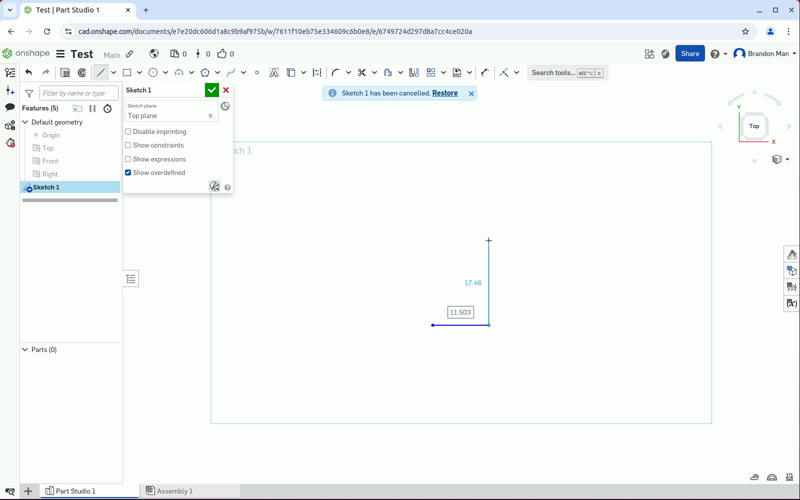
click(488, 240)
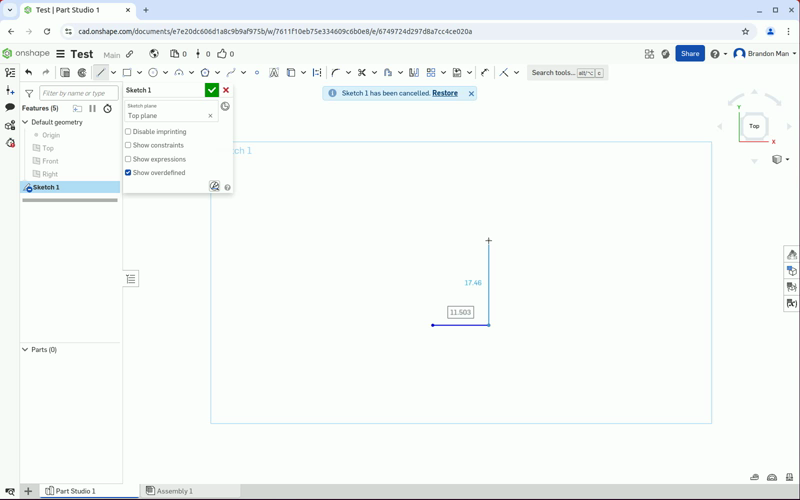
key_up(shift)
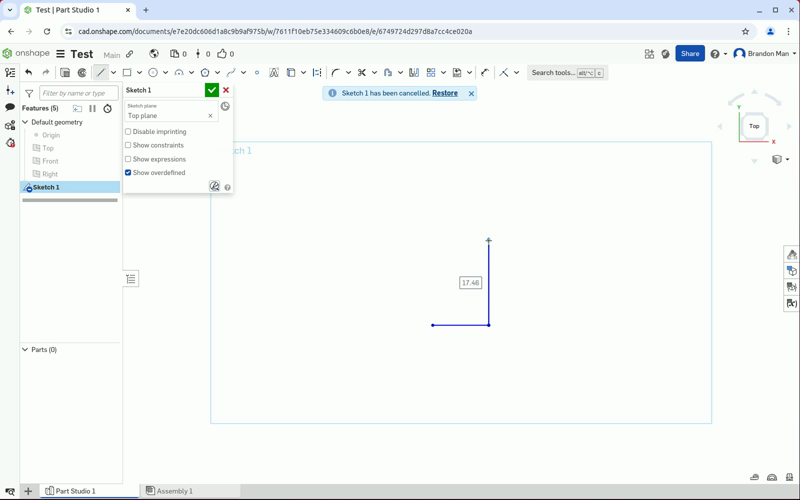
key_down(shift)
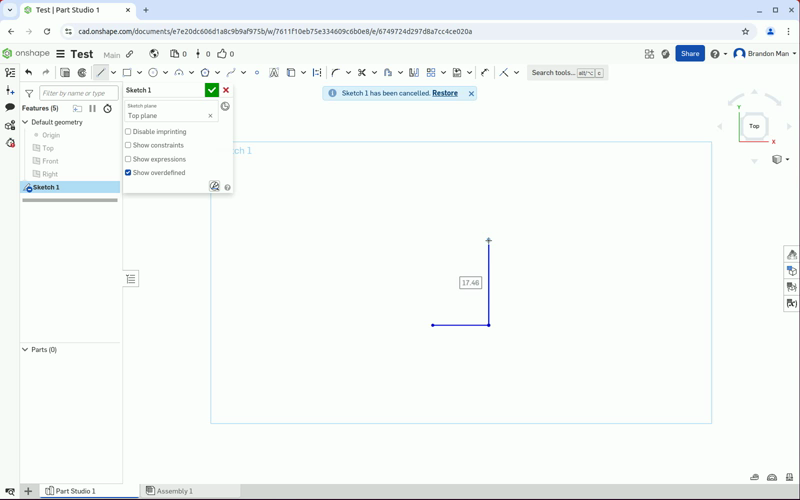
mouse_move(518, 240)
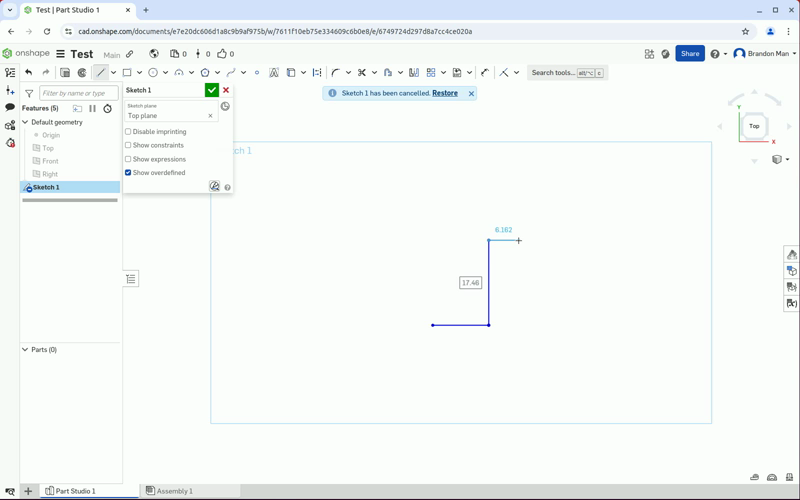
mouse_move(432, 240)
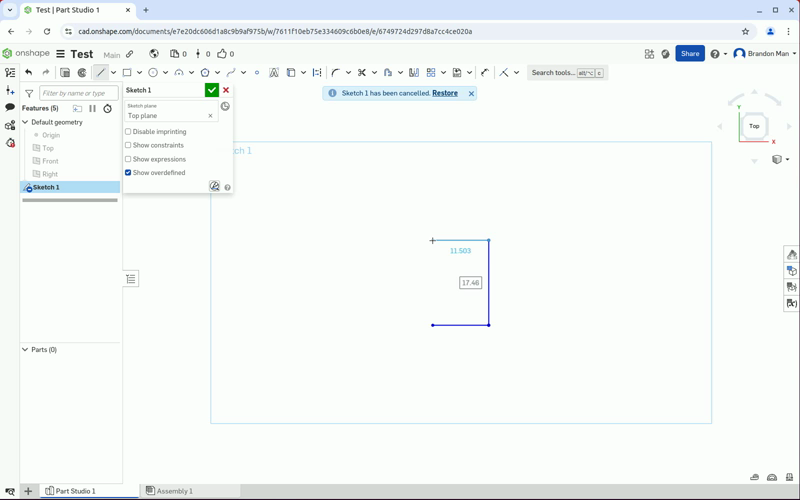
click(432, 240)
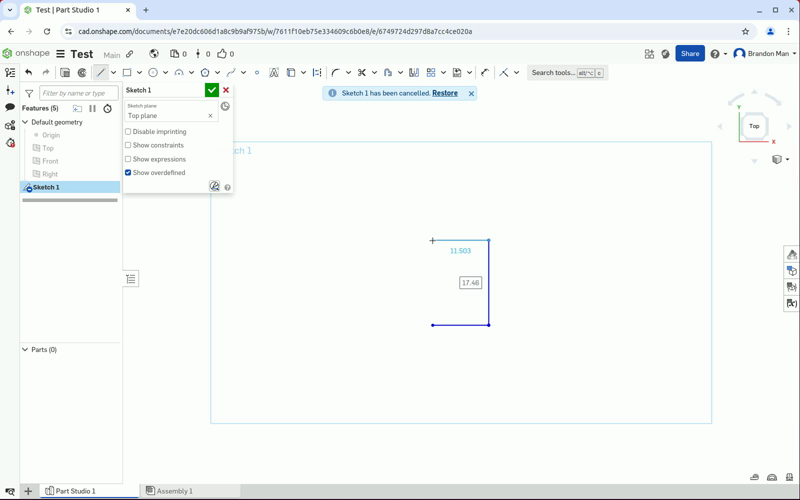
key_up(shift)
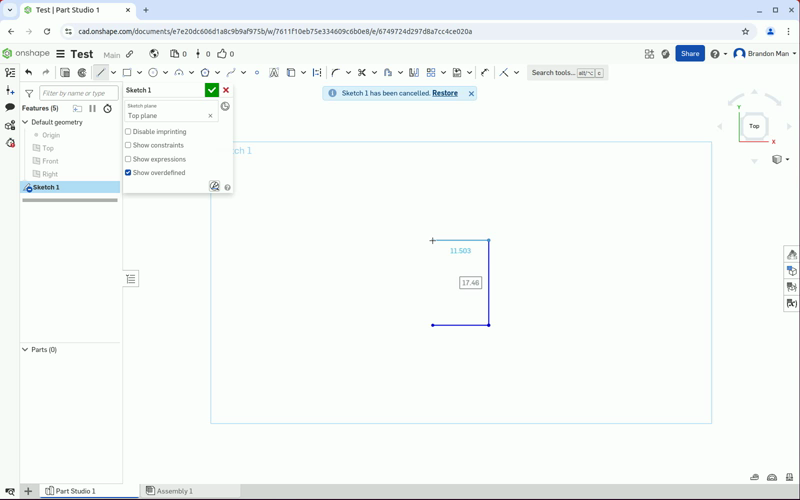
key_down(shift)
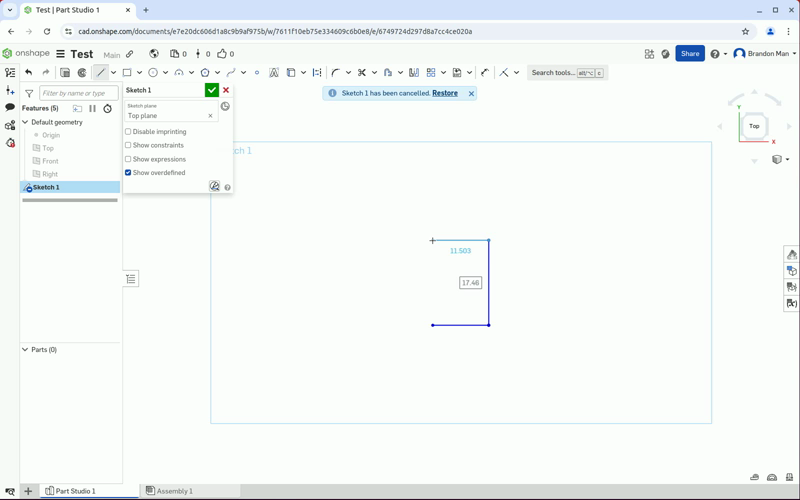
mouse_move(432, 325)
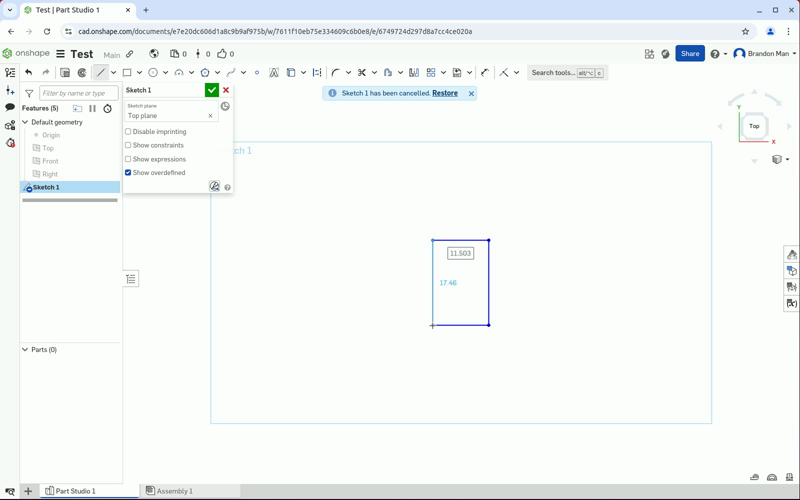
key_up(shift)
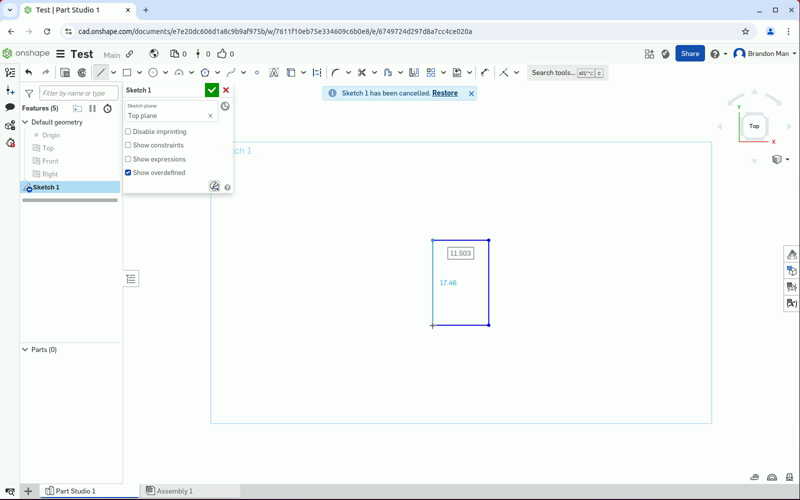
click(432, 325)
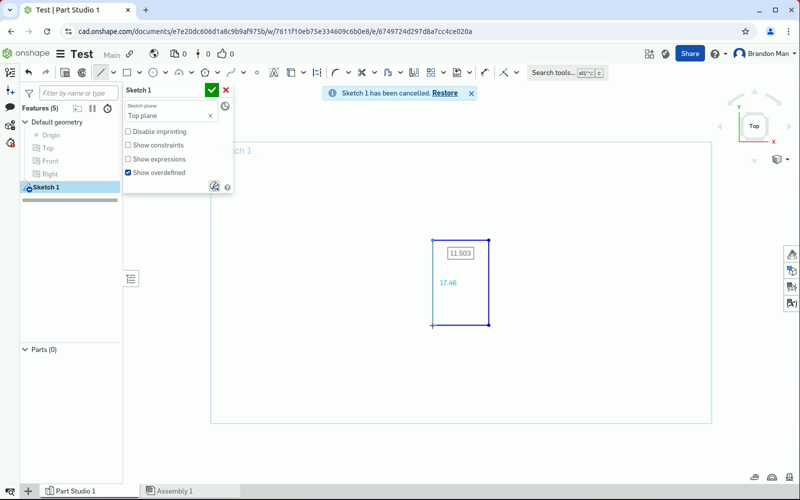
key(esc)
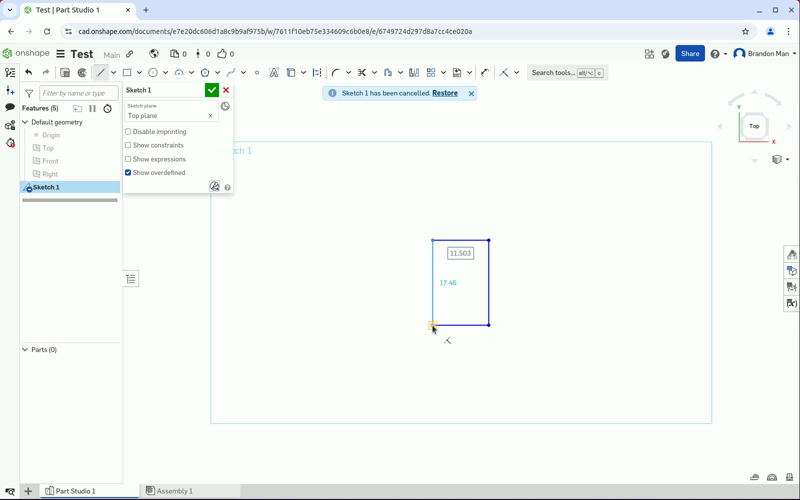
mouse_move(449, 293)
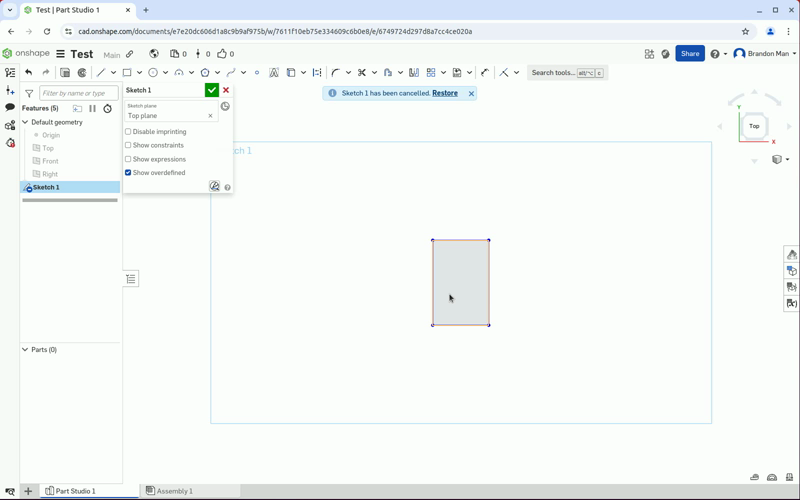
click(449, 293)
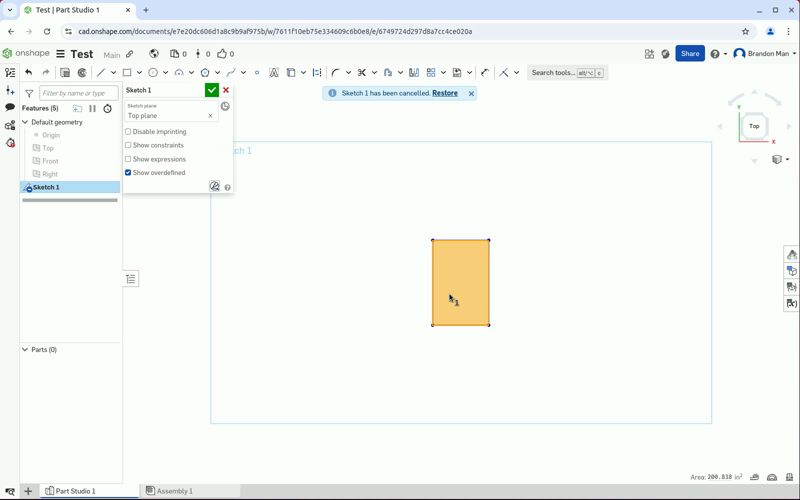
mouse_move(73, 352)
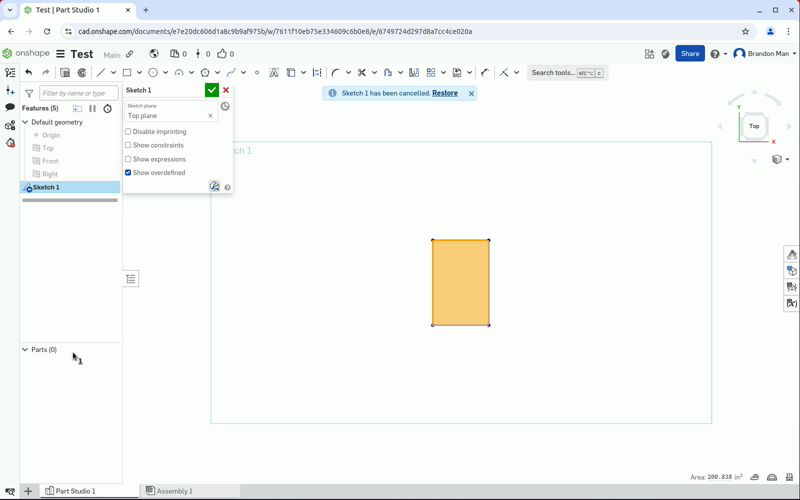
key(shift+y)
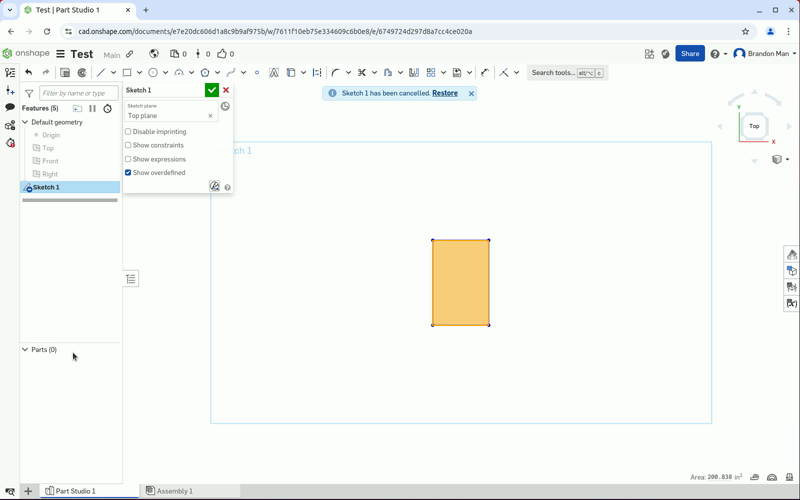
key(shift+e)
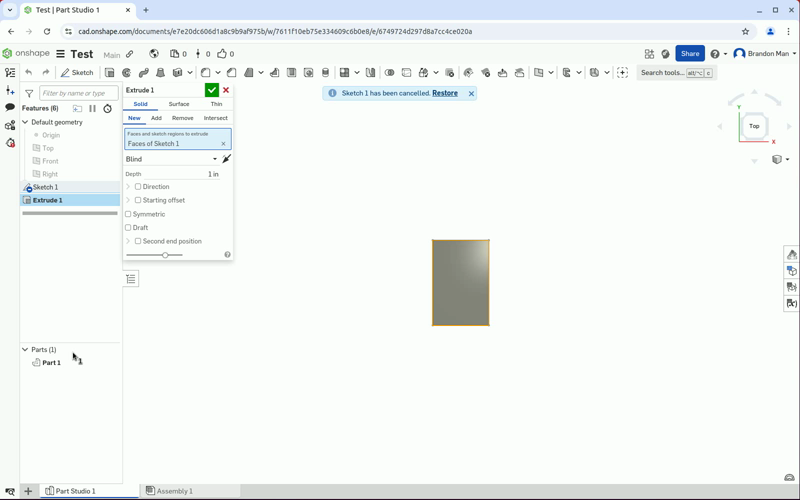
mouse_move(143, 106)
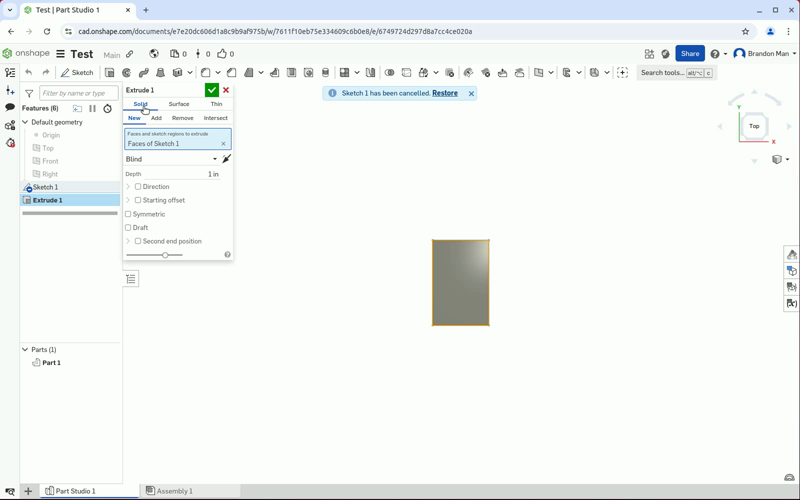
click(143, 106)
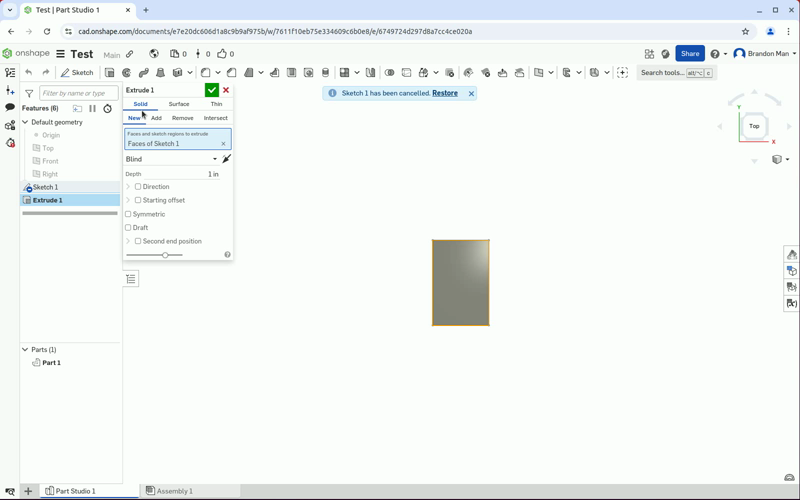
mouse_move(137, 120)
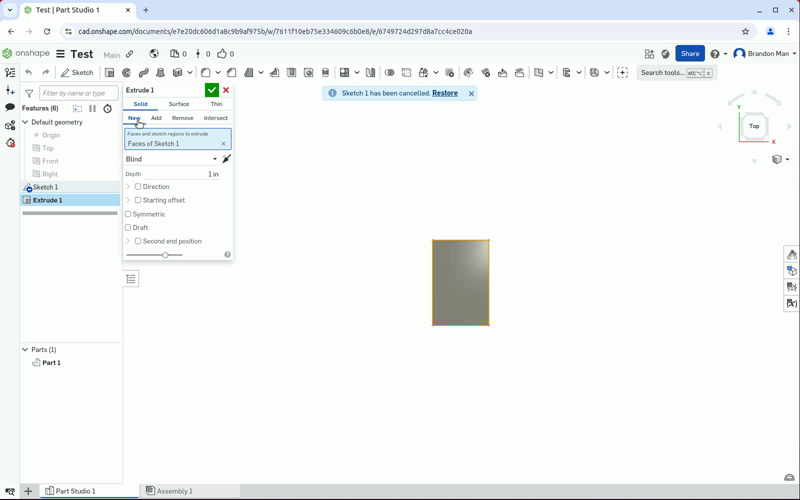
click(137, 120)
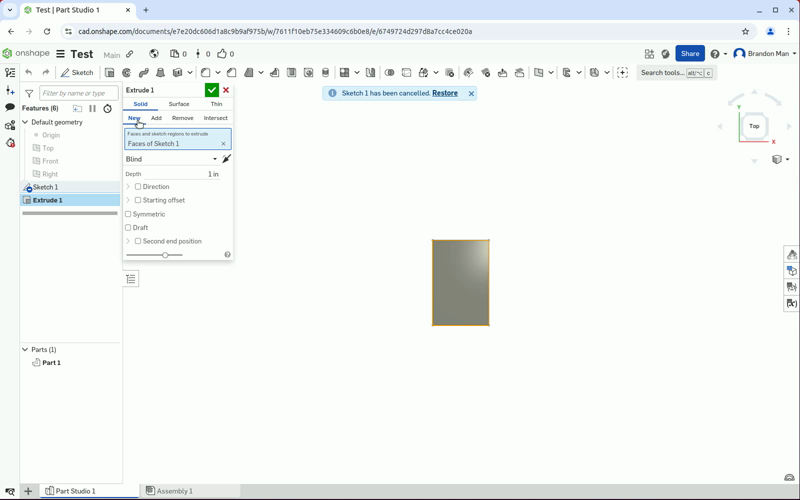
key(tab, 4)
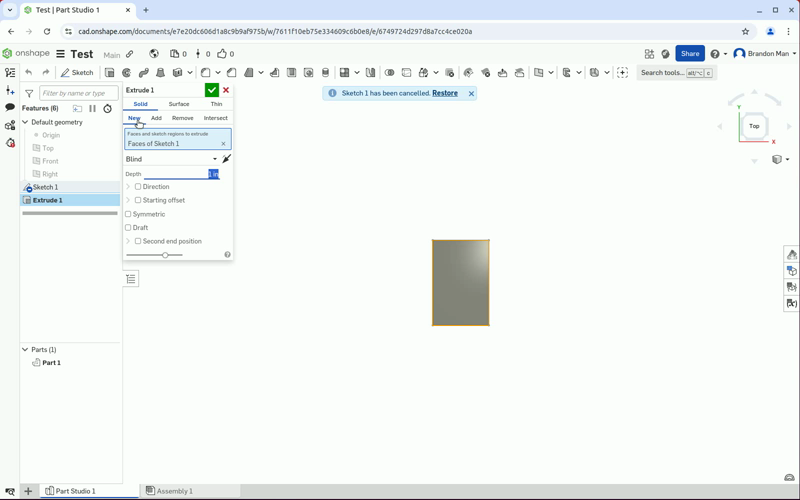
text(14.443)
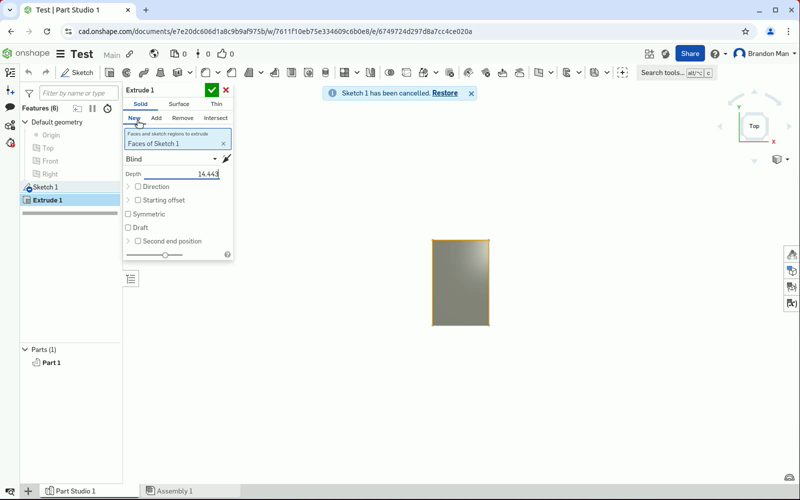
key(enter)
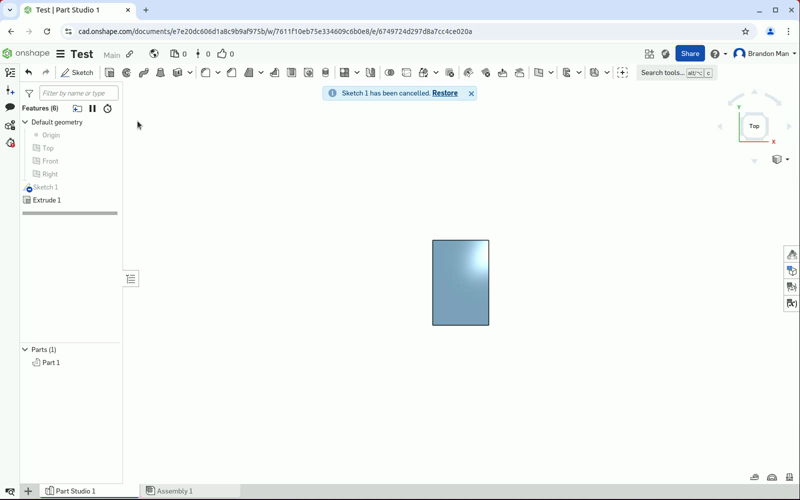
key(shift+h)
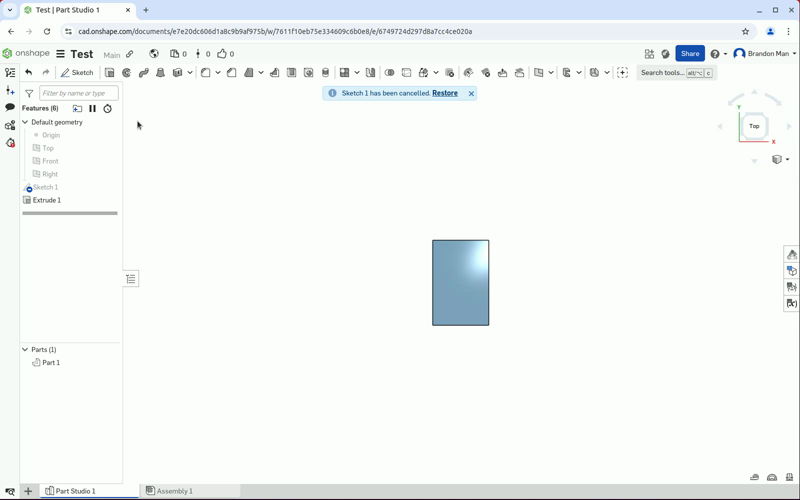
key(shift+h)
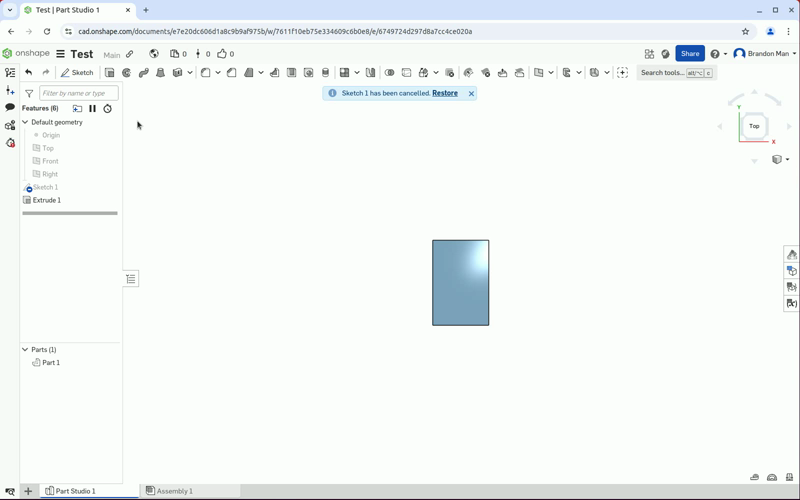
mouse_move(73, 189)
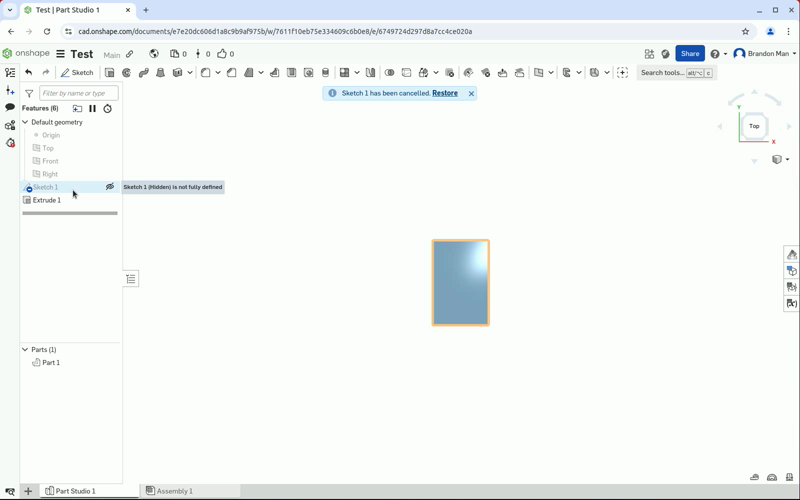
click(73, 189)
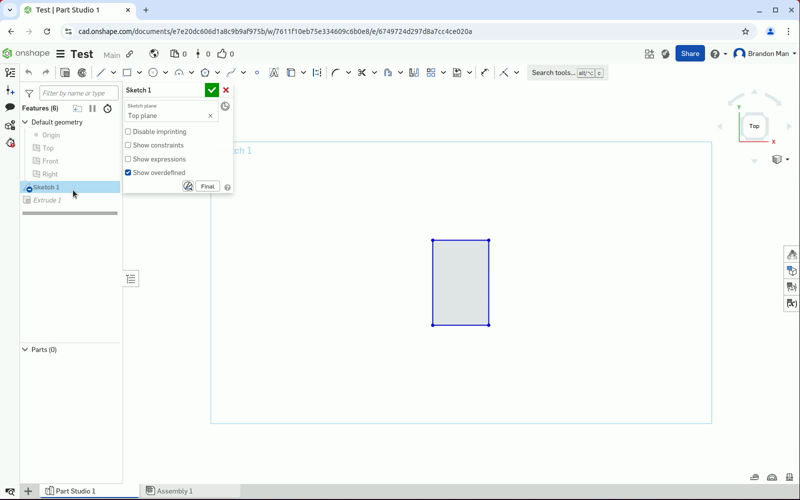
mouse_move(229, 92)
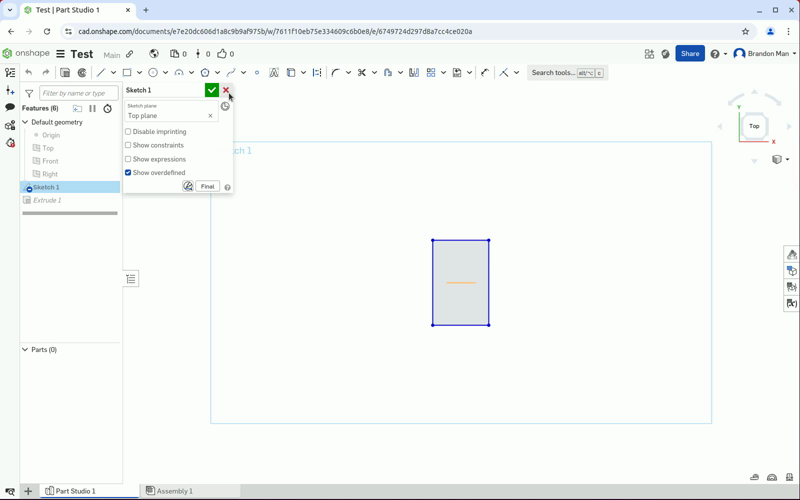
click(229, 92)
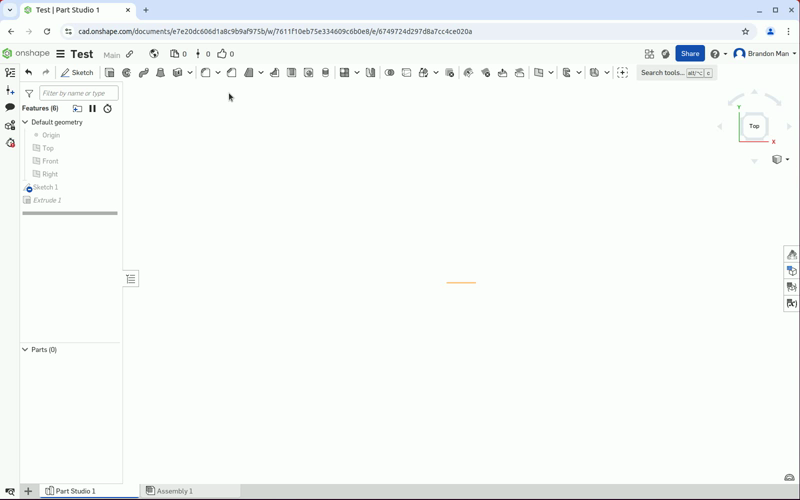
mouse_move(73, 352)
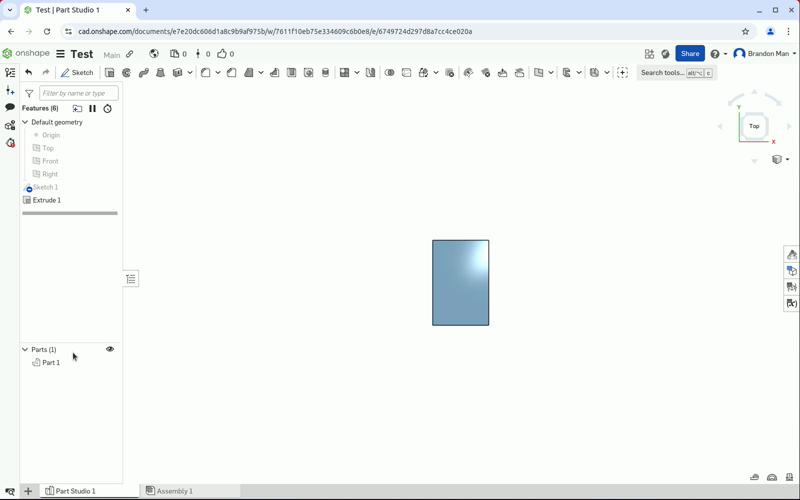
key(y)
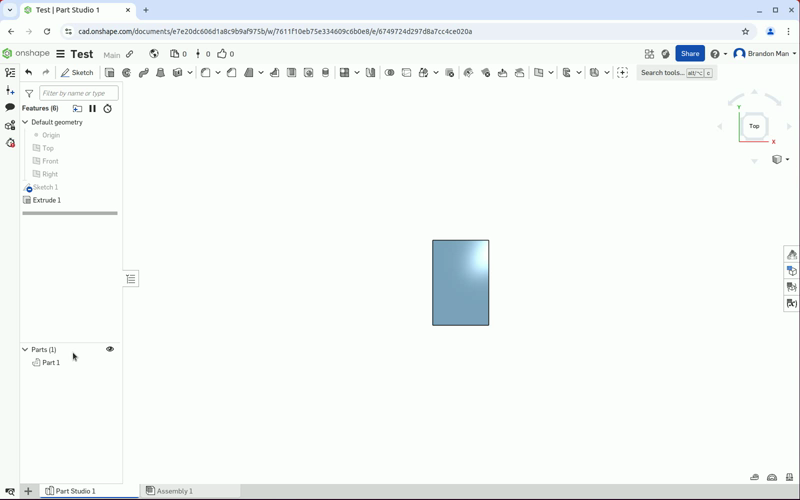
key(shift+p)
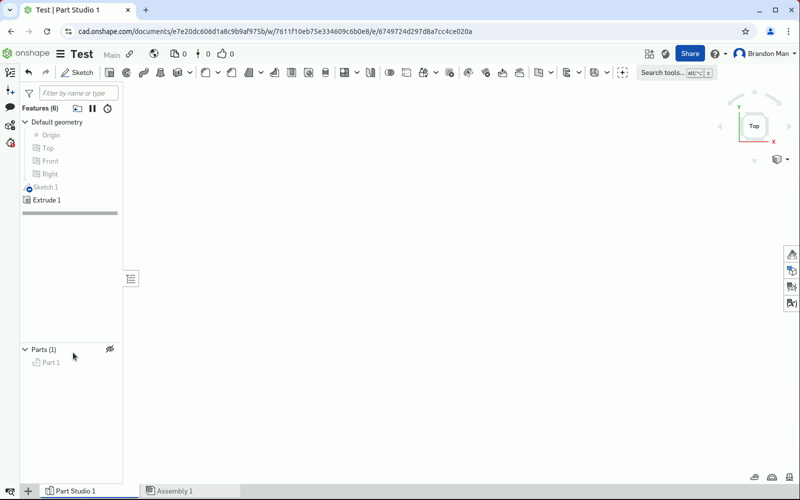
key(space)
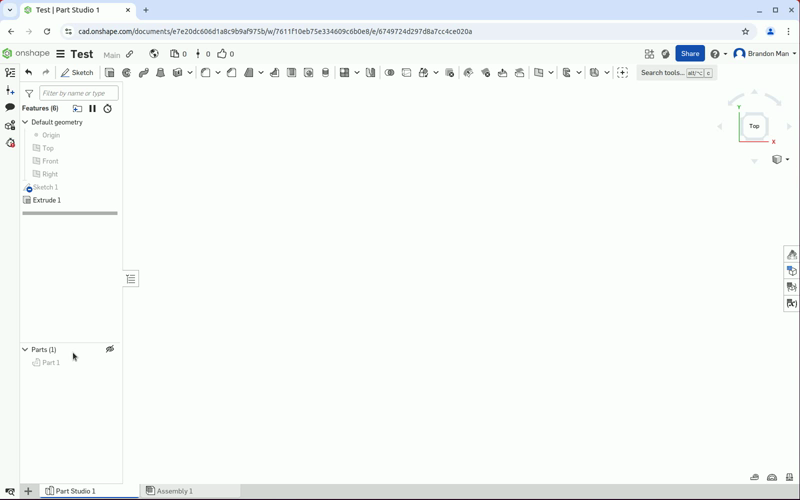
key_down(shift)
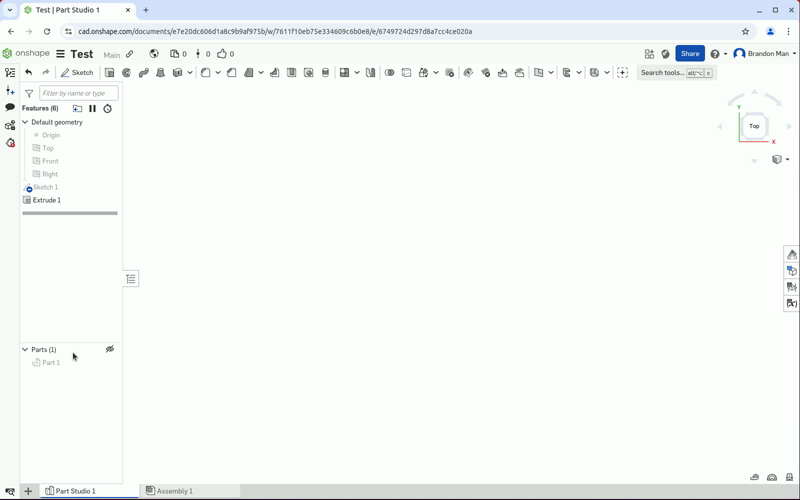
key(up)
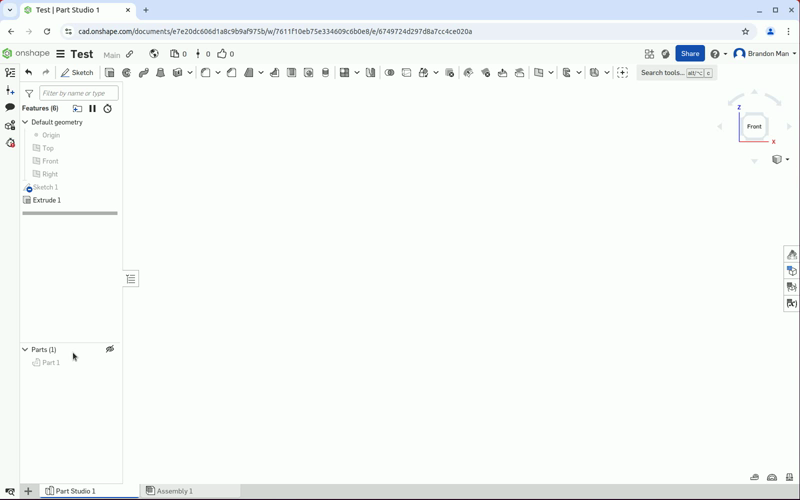
key_up(shift)
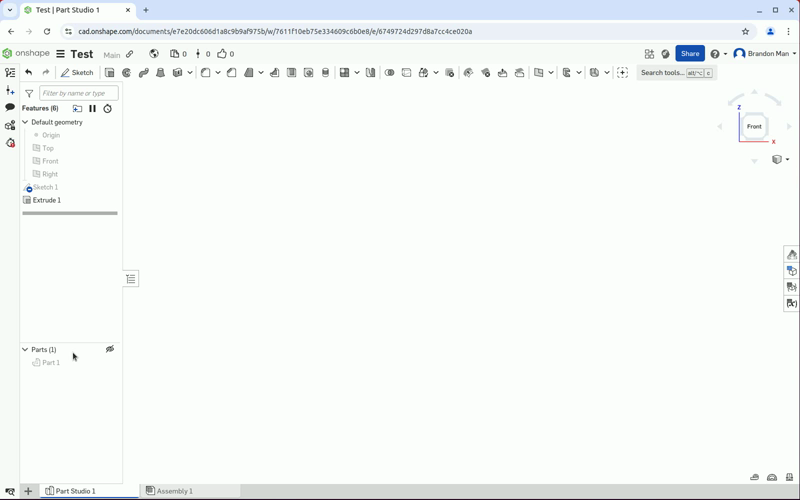
key(space)
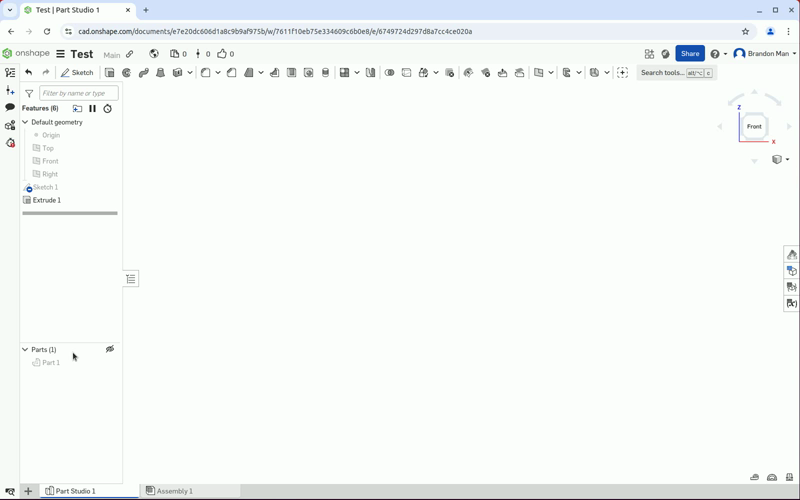
key_down(shift)
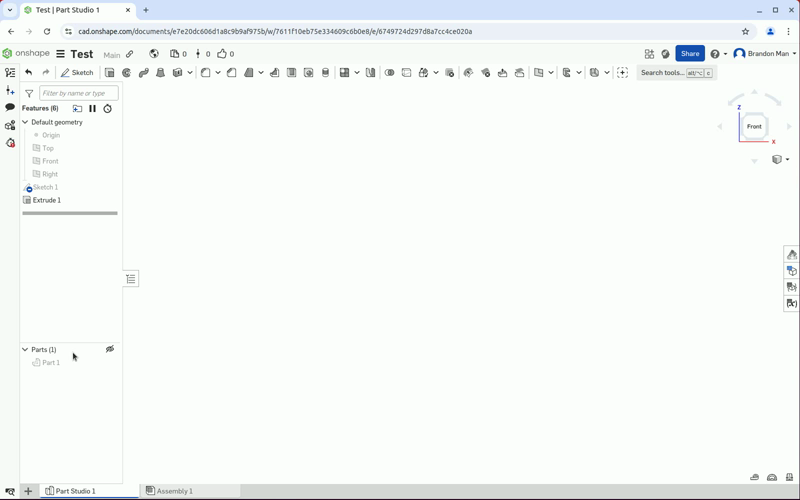
key(left)
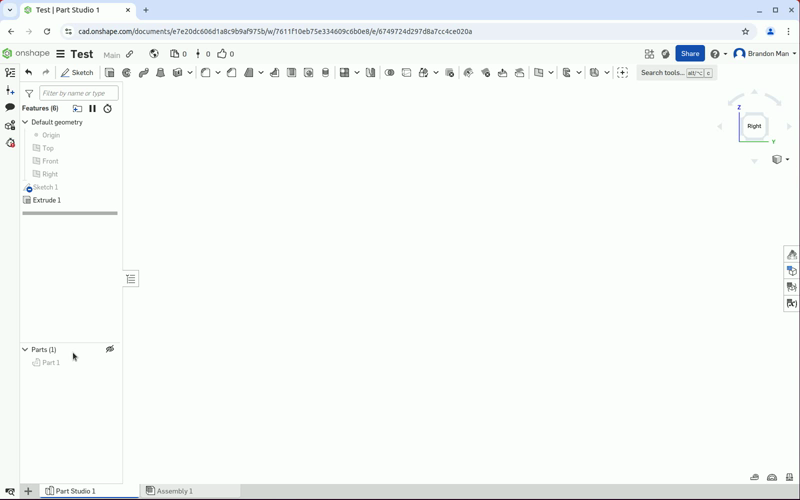
key_up(shift)
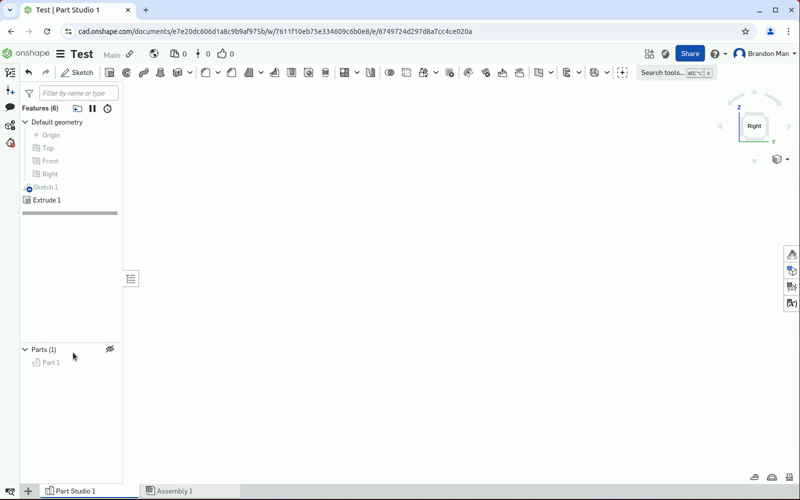
mouse_move(73, 352)
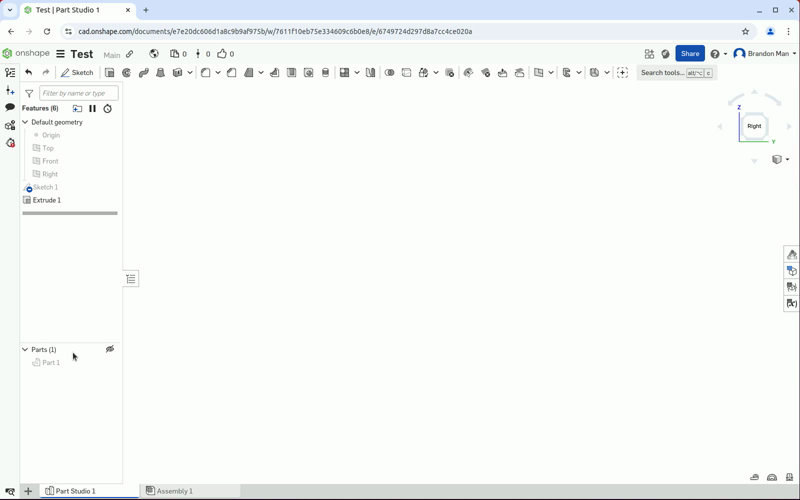
key(shift+y)
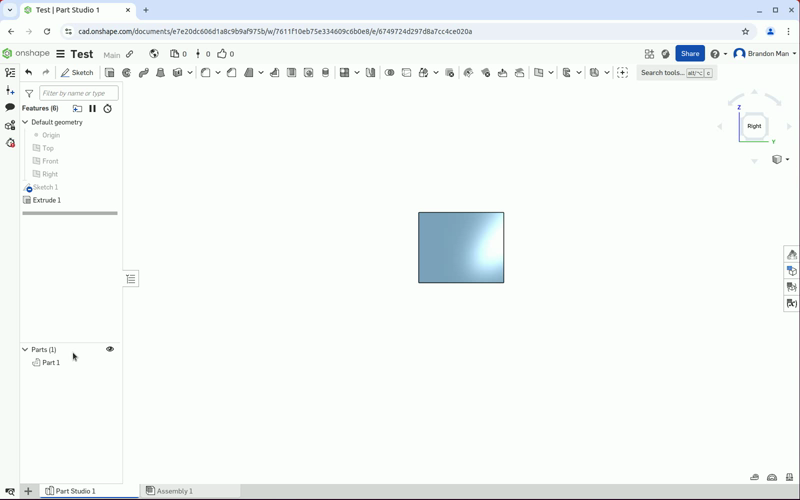
mouse_move(541, 75)
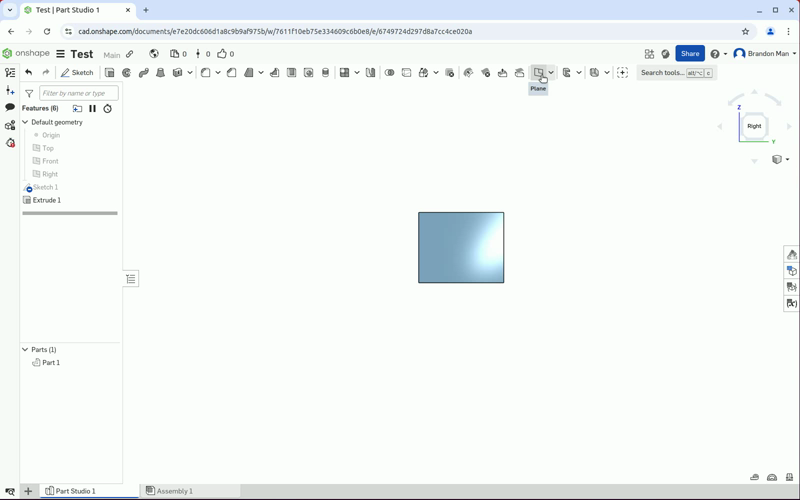
click(541, 75)
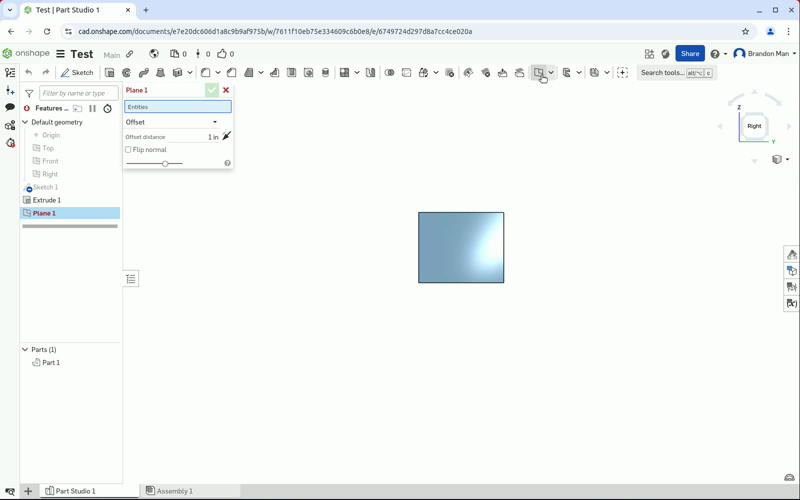
mouse_move(73, 176)
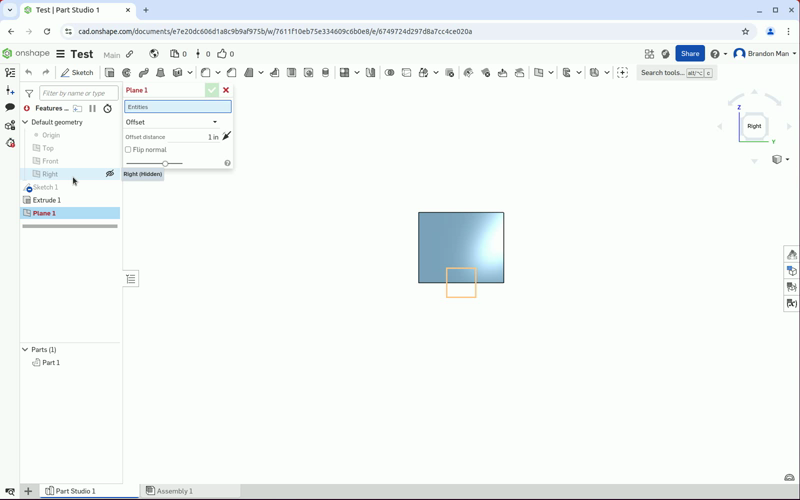
click(73, 176)
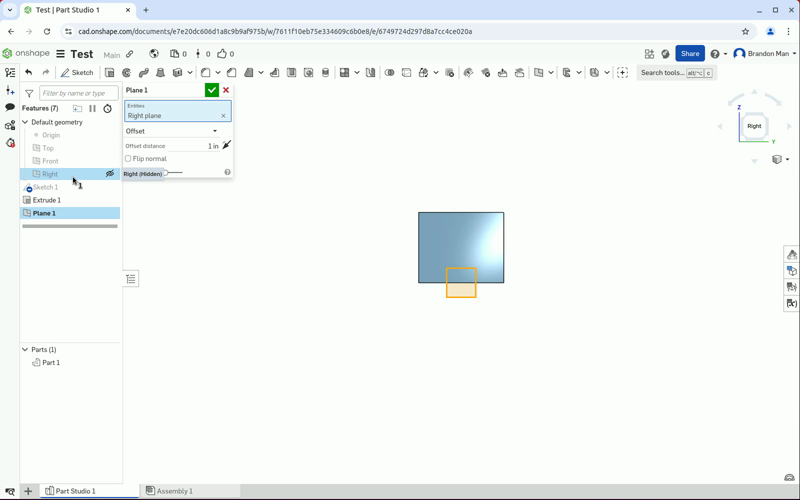
key(tab, 2)
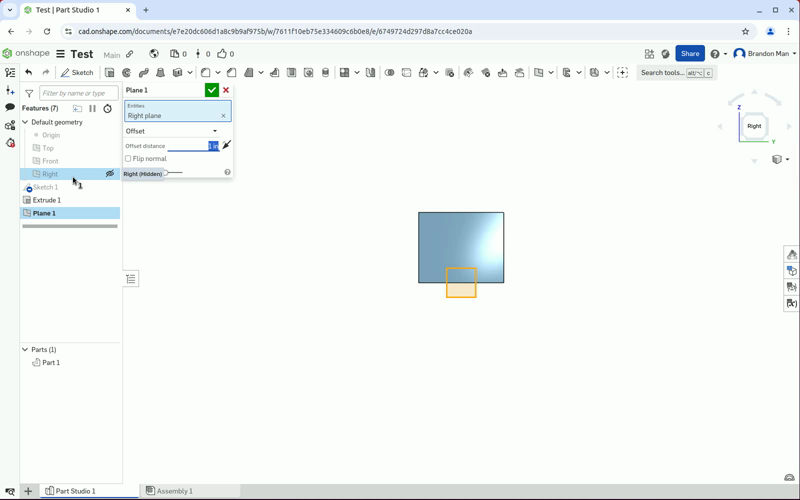
text(5.792)
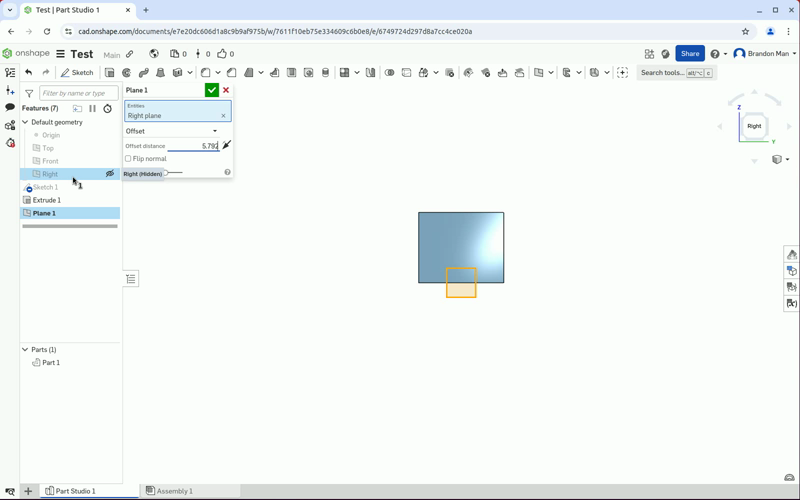
key(enter, 2)
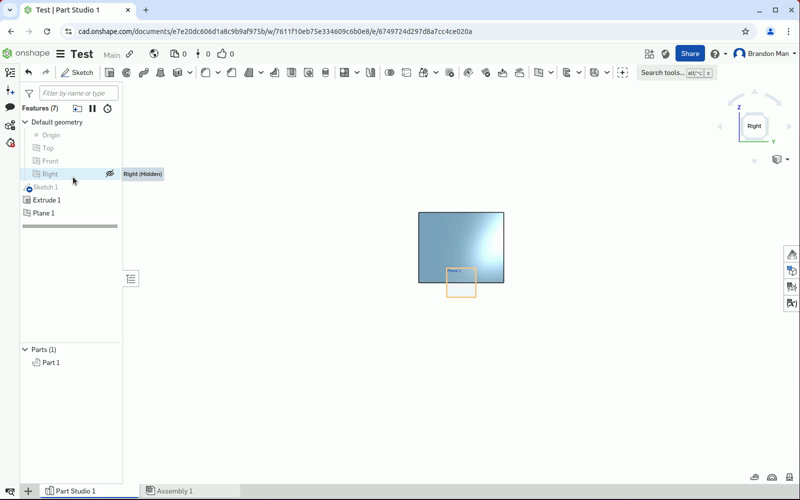
key(shift+s)
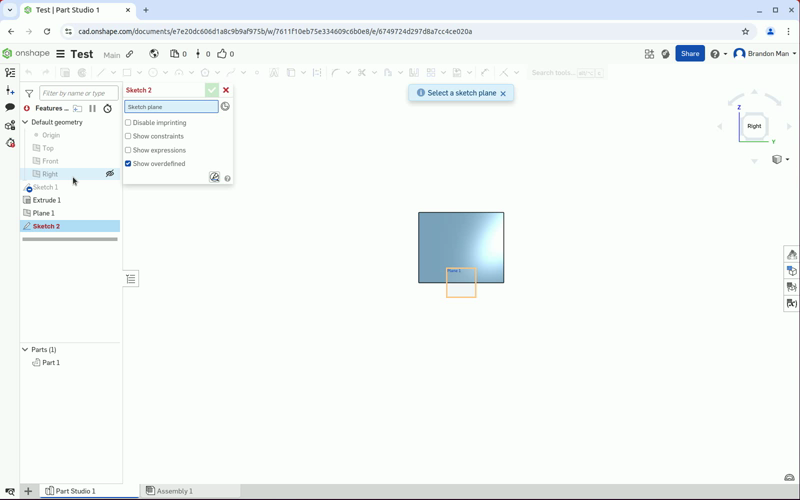
mouse_move(73, 215)
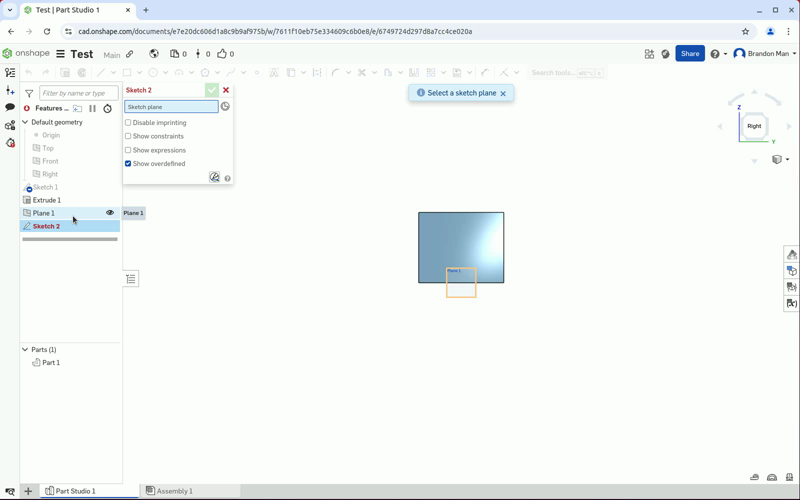
click(73, 215)
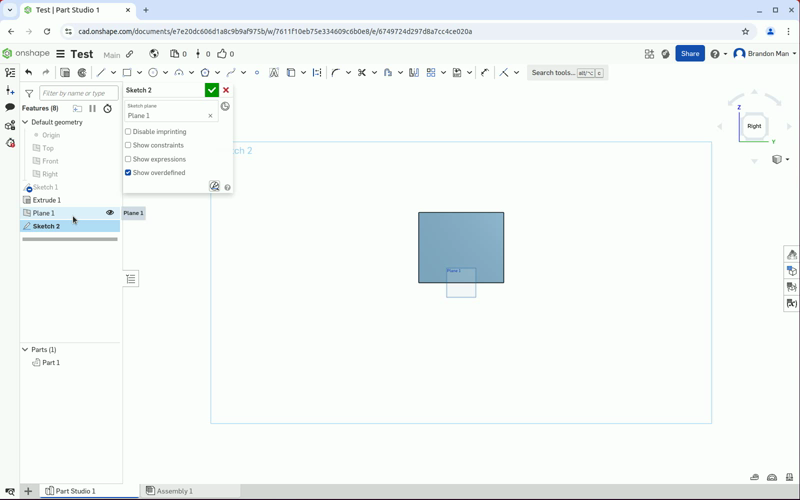
mouse_move(73, 352)
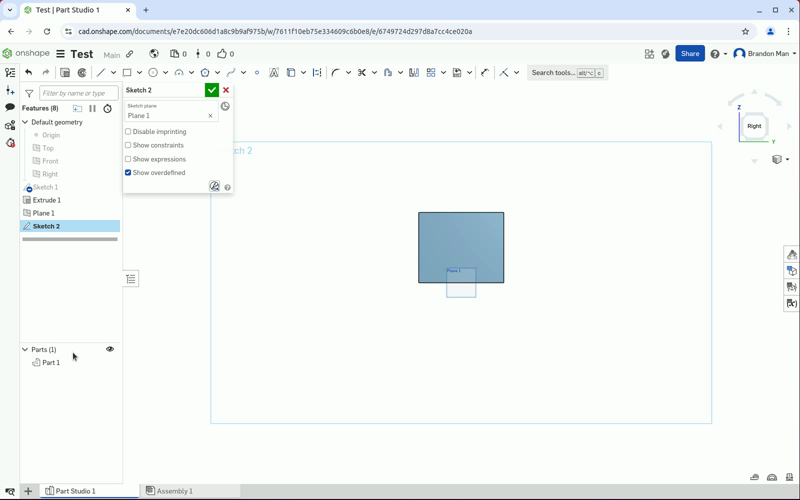
key(y)
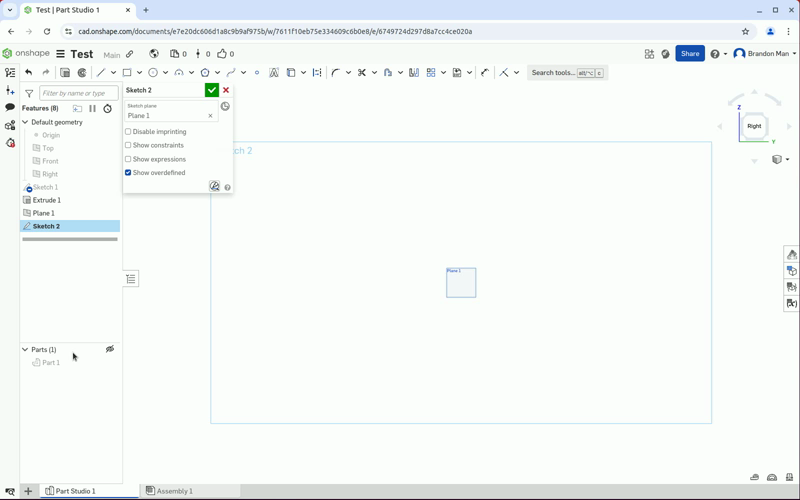
key(l)
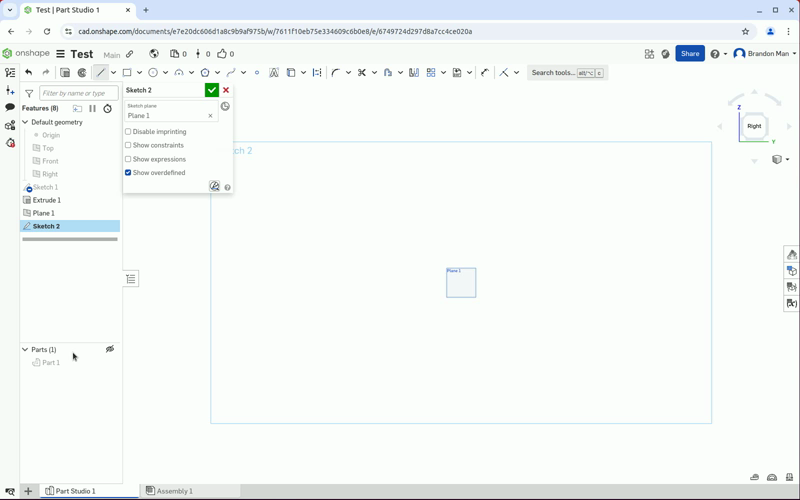
key_down(shift)
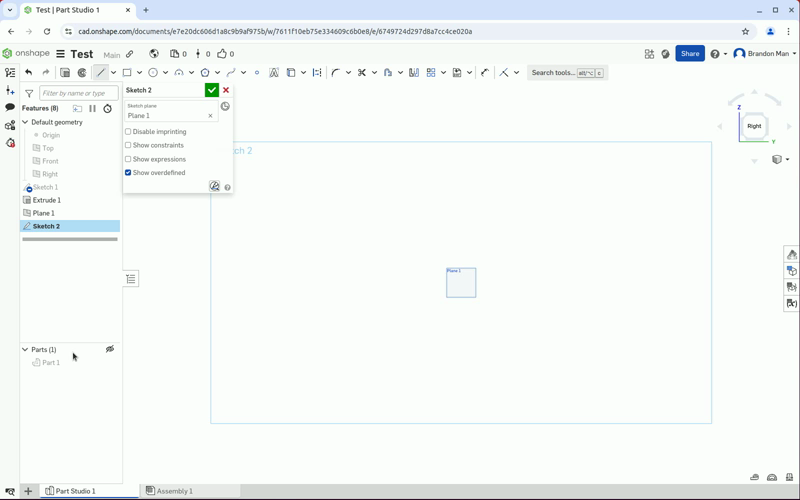
mouse_move(418, 282)
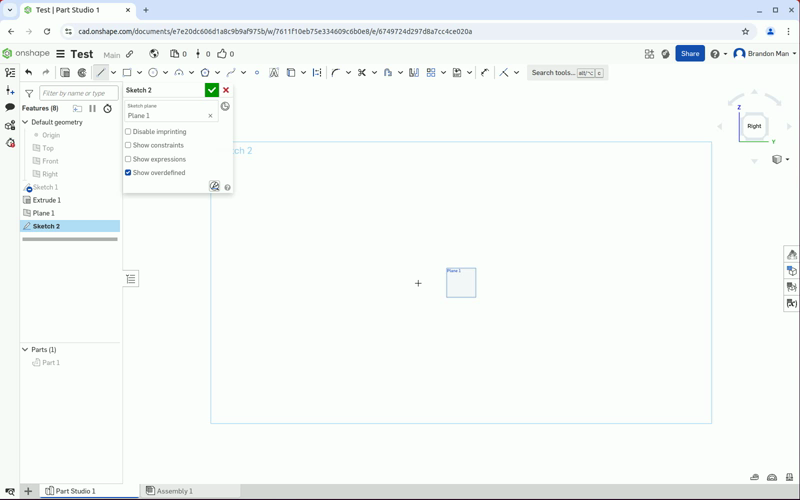
click(418, 282)
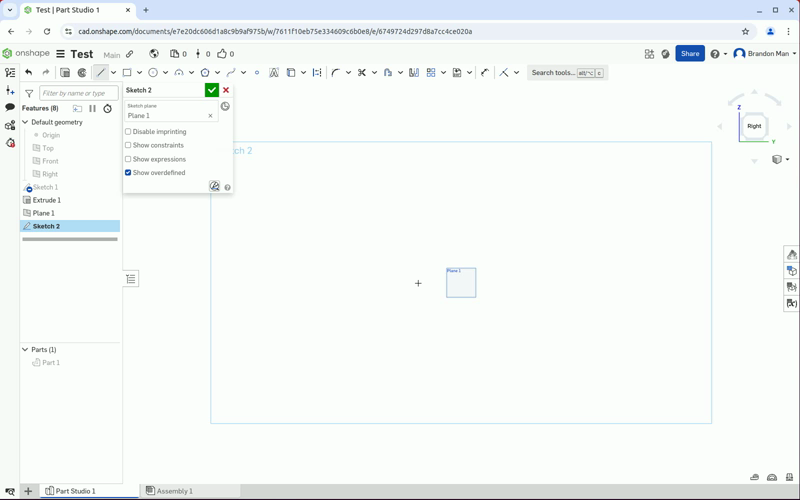
key_up(shift)
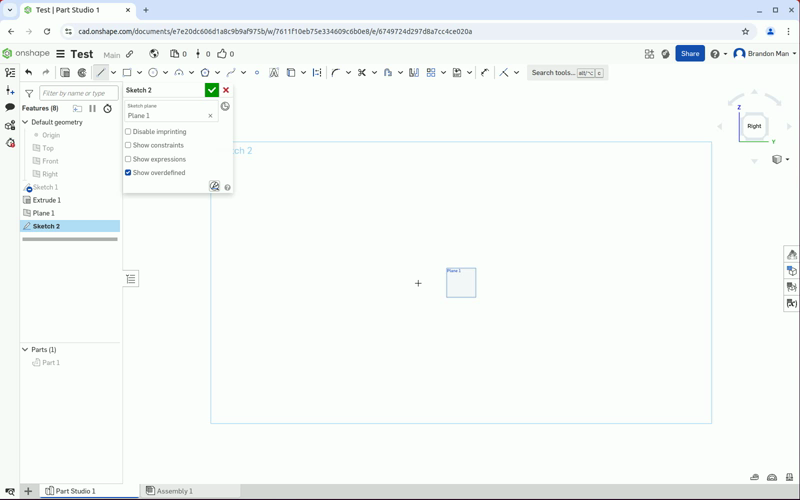
key_down(shift)
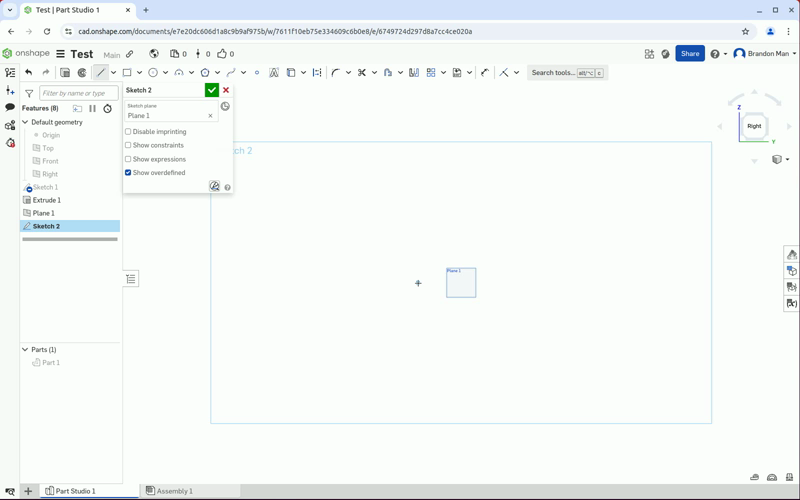
mouse_move(448, 282)
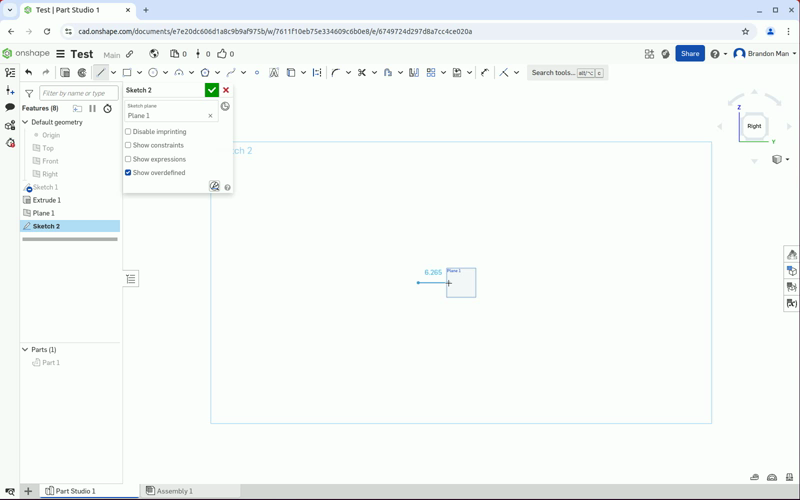
mouse_move(431, 282)
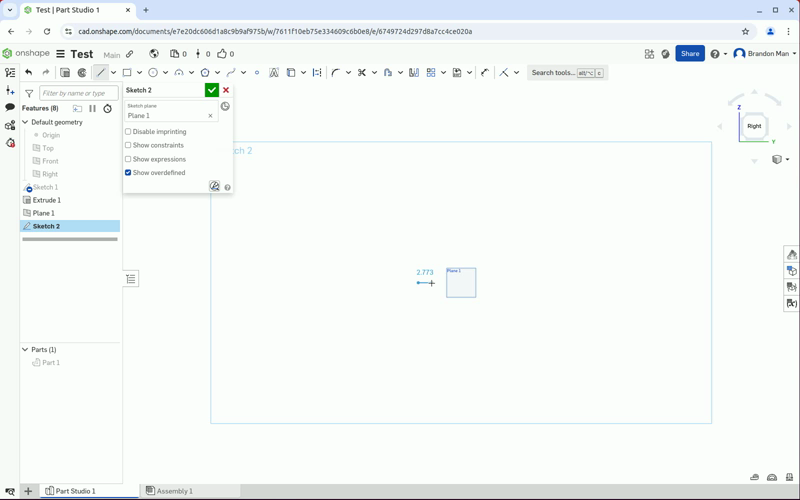
click(431, 282)
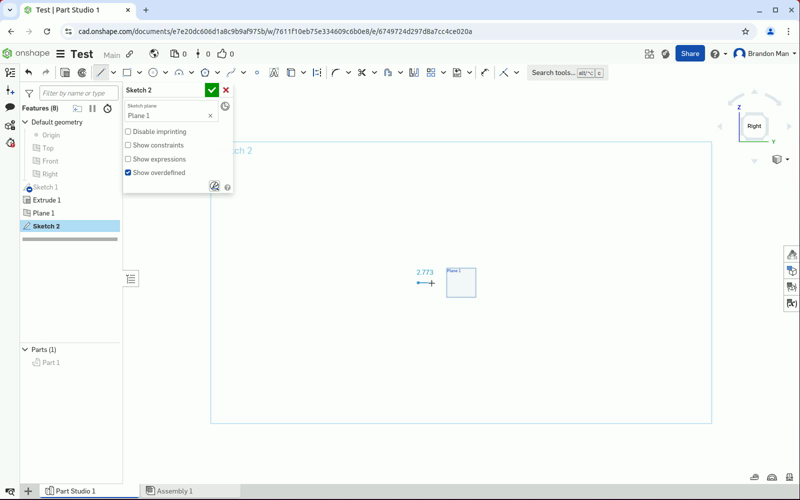
key_up(shift)
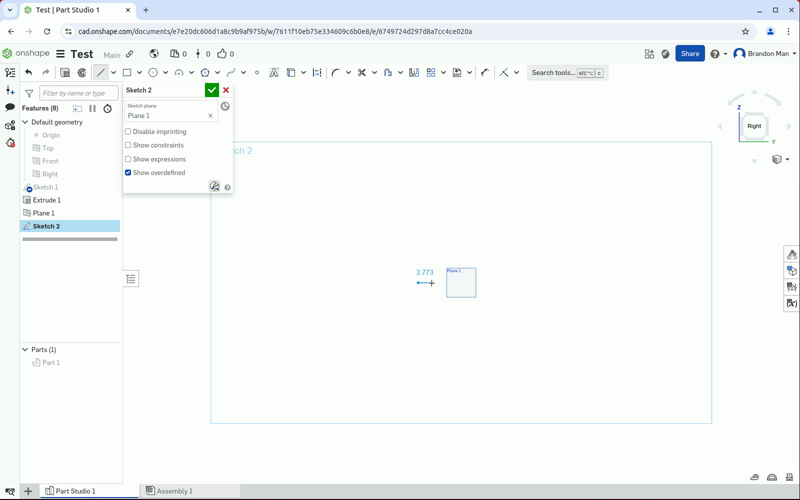
key_down(shift)
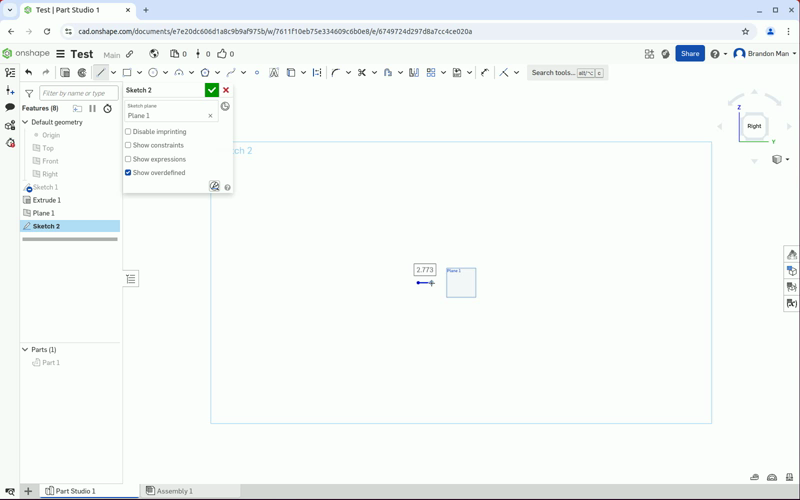
mouse_move(431, 212)
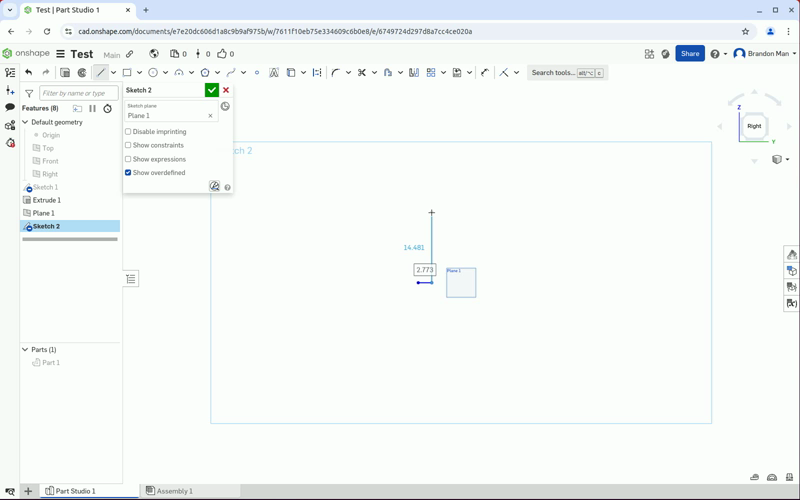
click(431, 212)
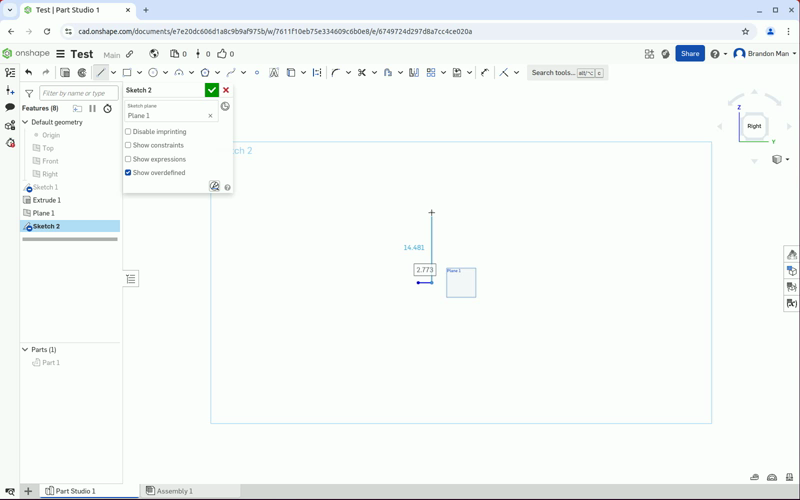
key_up(shift)
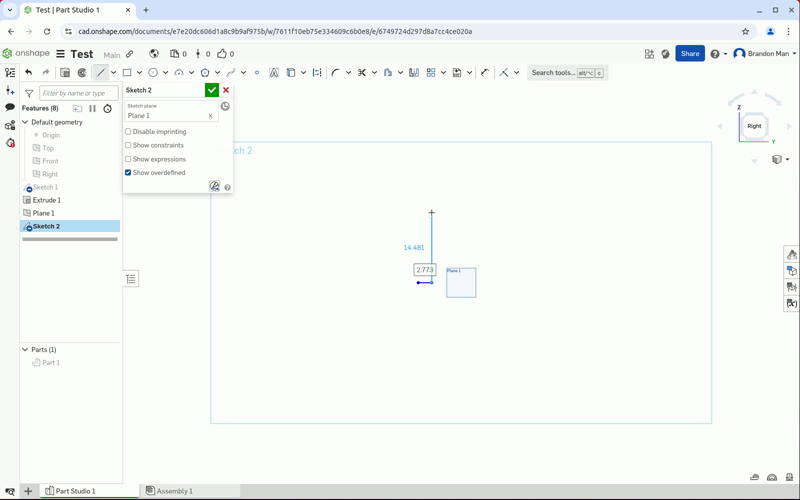
key_down(shift)
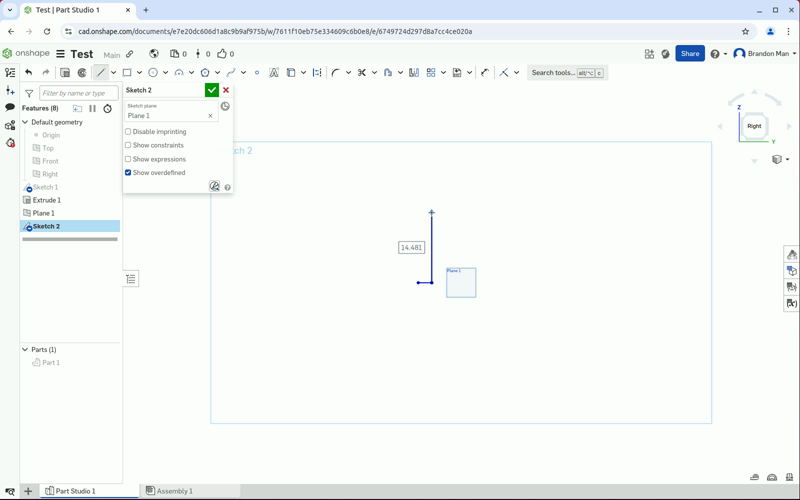
mouse_move(461, 212)
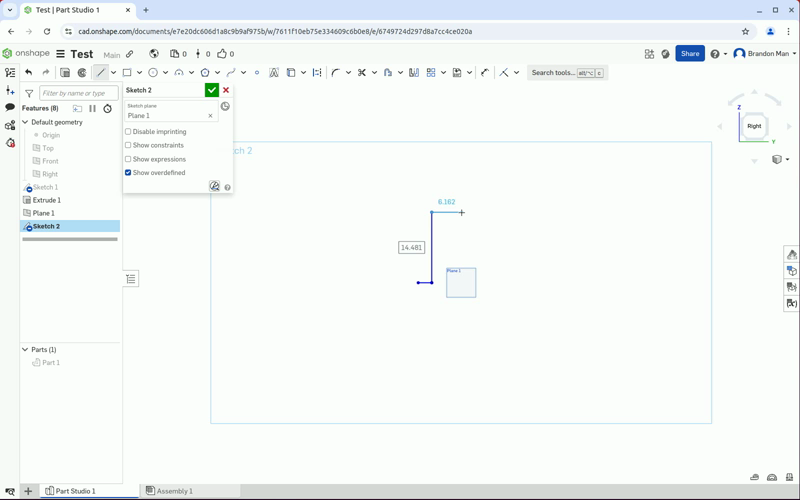
mouse_move(418, 212)
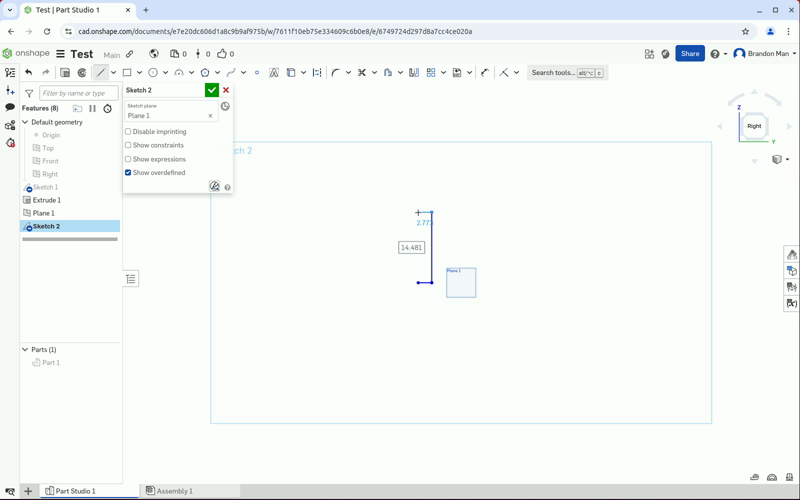
click(418, 212)
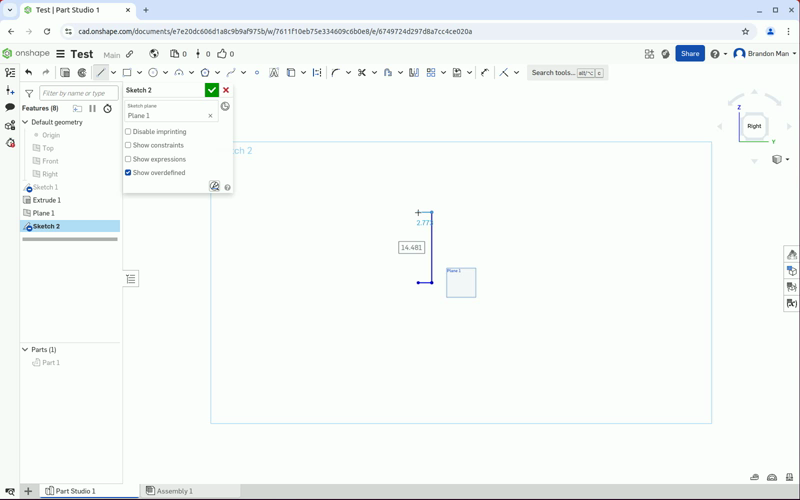
key_up(shift)
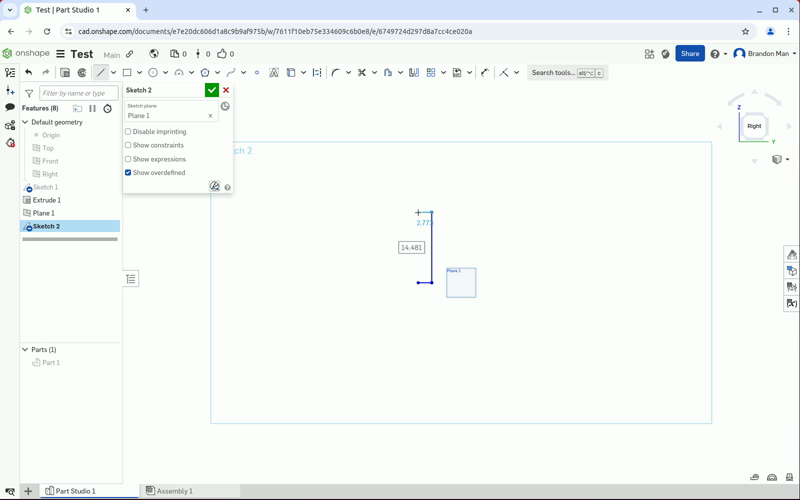
key_down(shift)
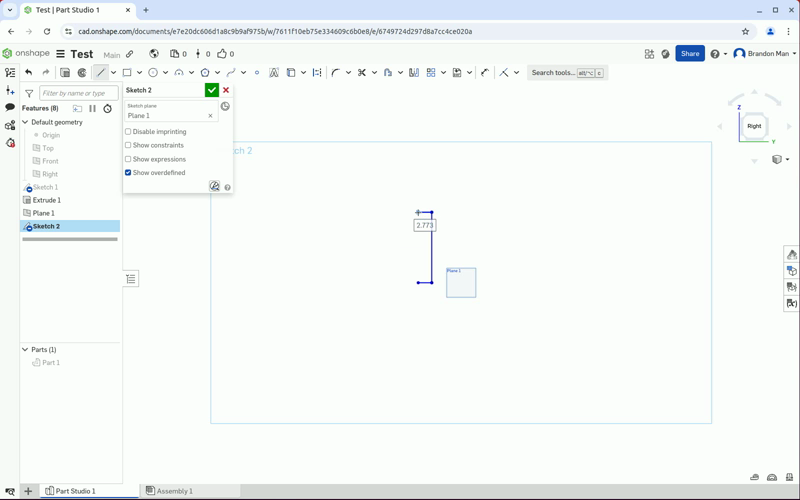
mouse_move(418, 282)
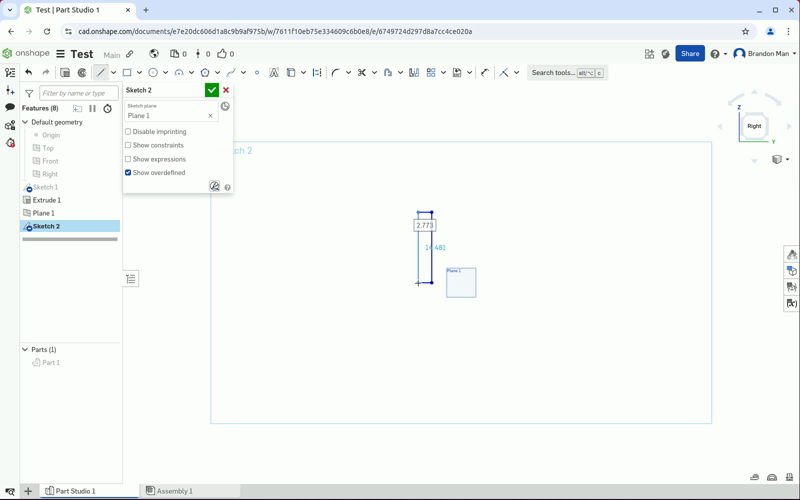
key_up(shift)
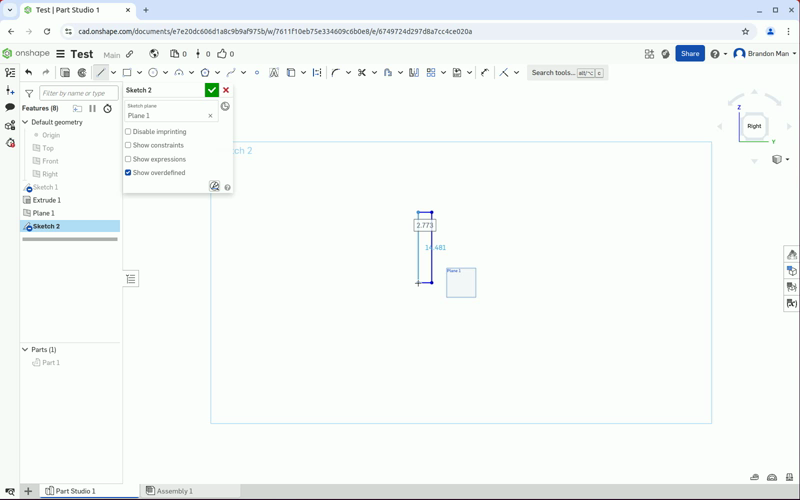
click(418, 282)
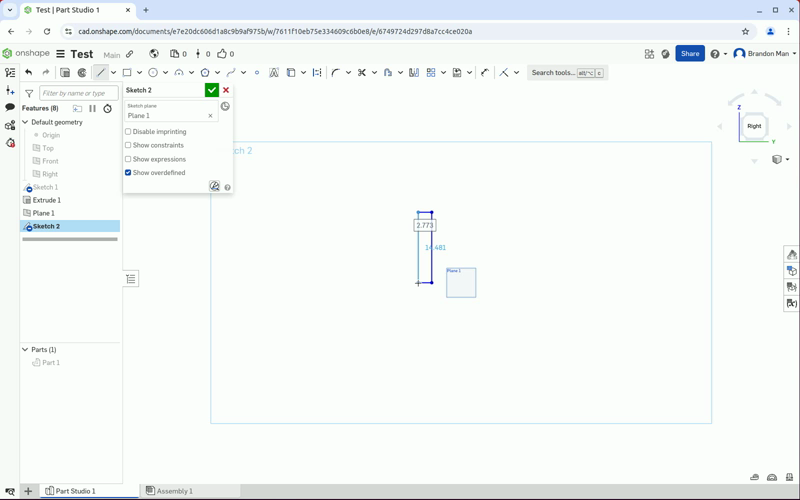
key(esc)
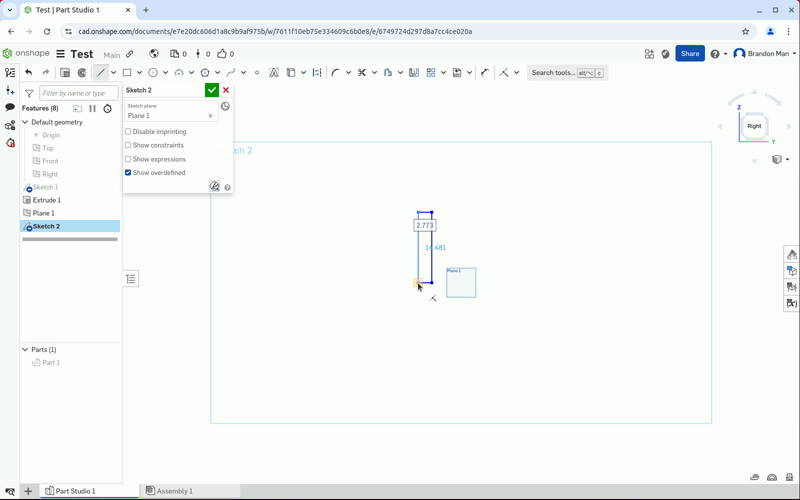
mouse_move(423, 243)
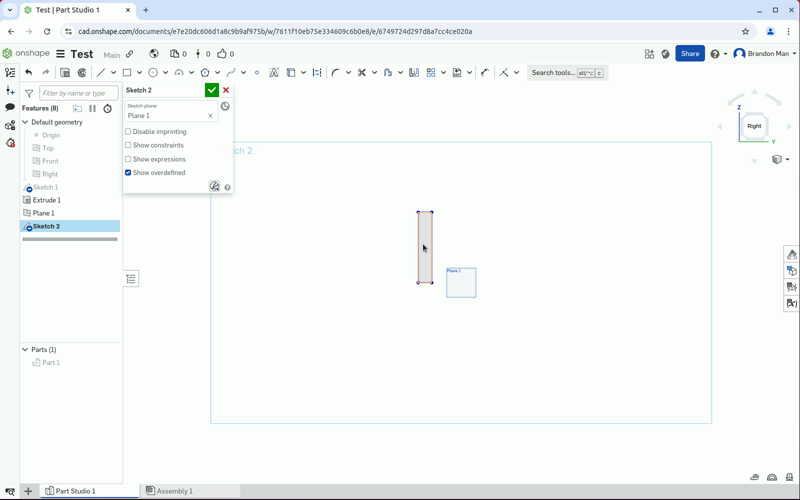
scroll(6)
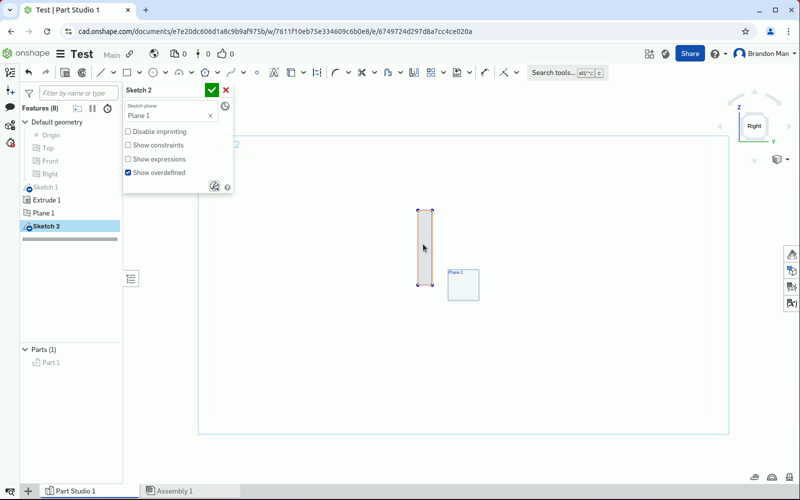
scroll(6)
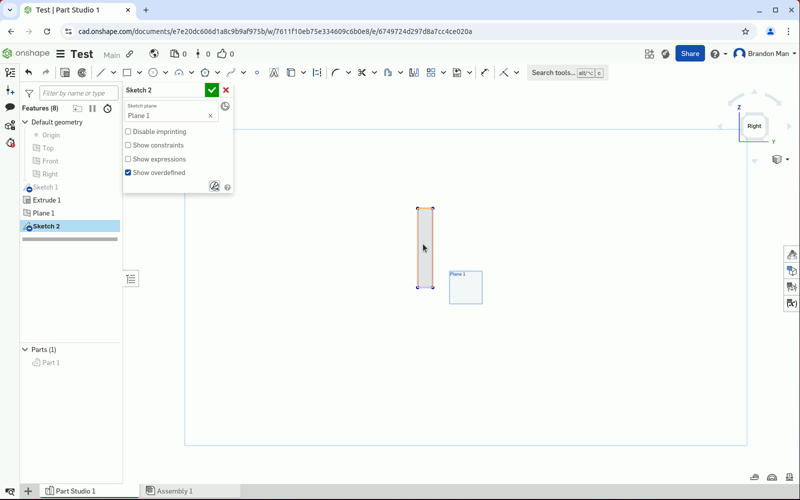
scroll(6)
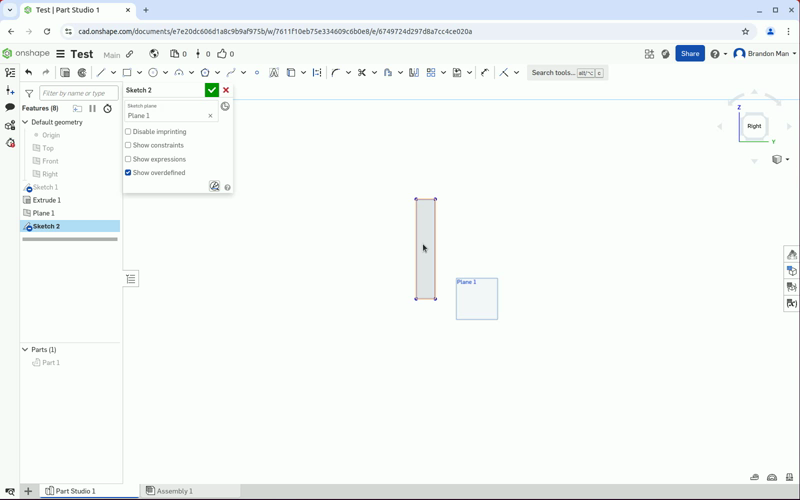
scroll(6)
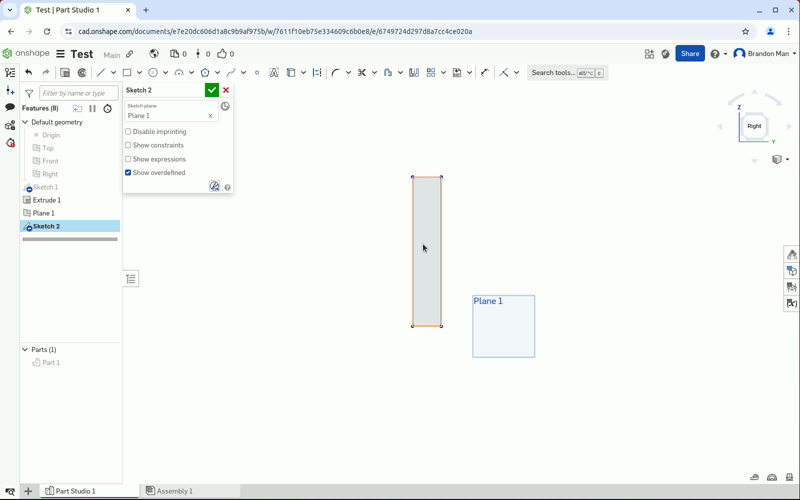
scroll(6)
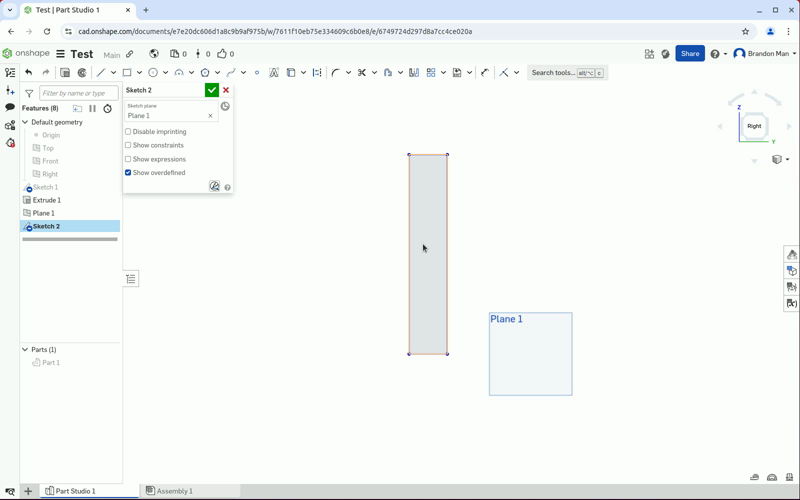
scroll(6)
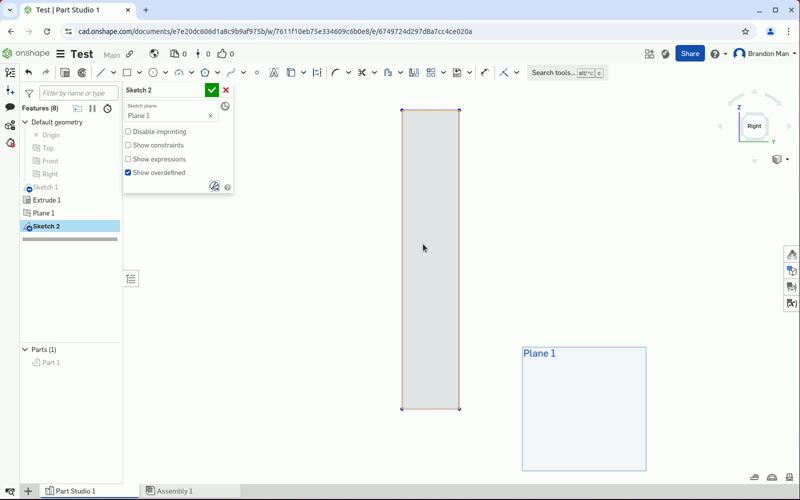
scroll(6)
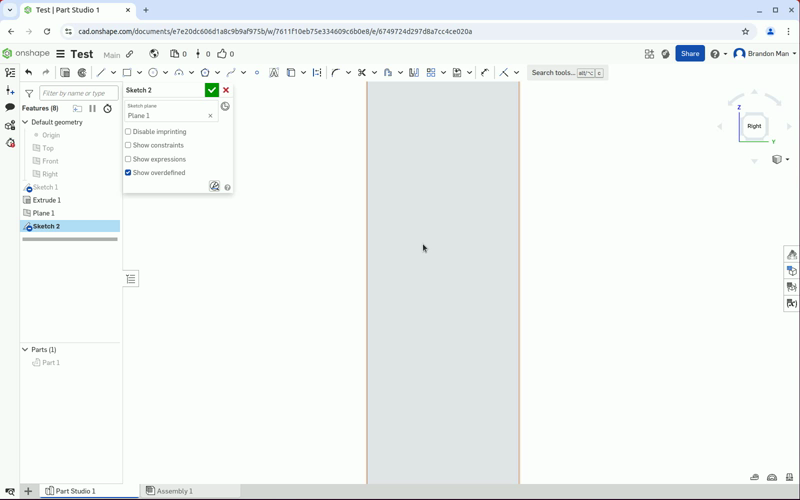
click(423, 243)
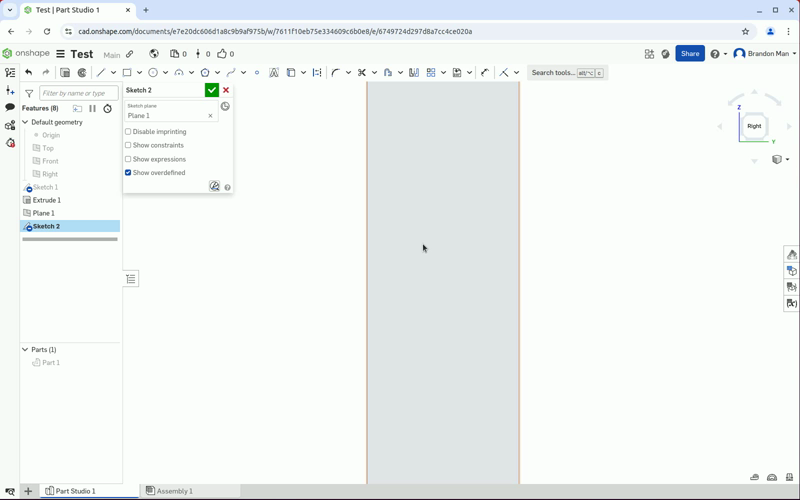
scroll(-6)
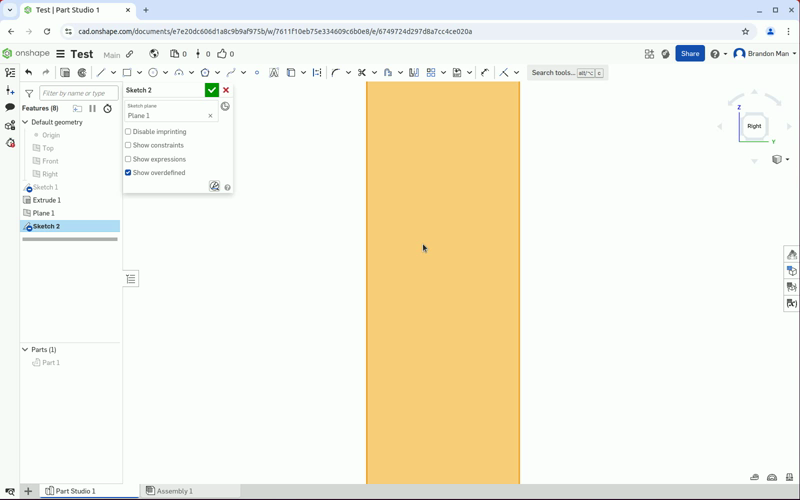
scroll(-6)
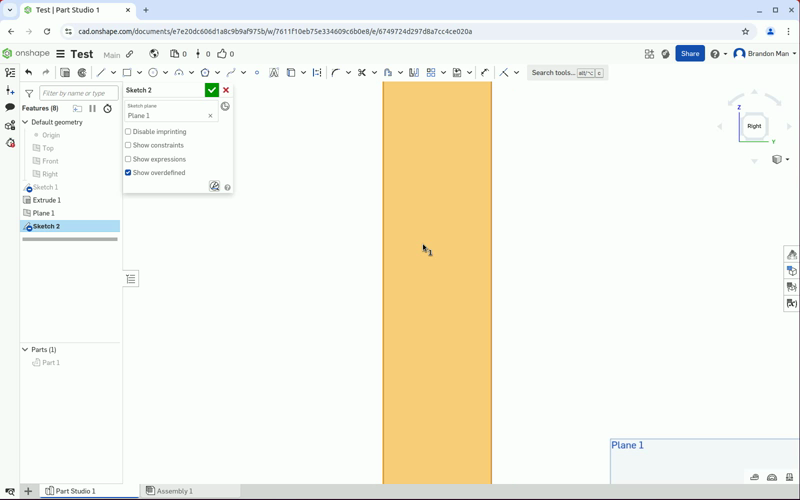
scroll(-6)
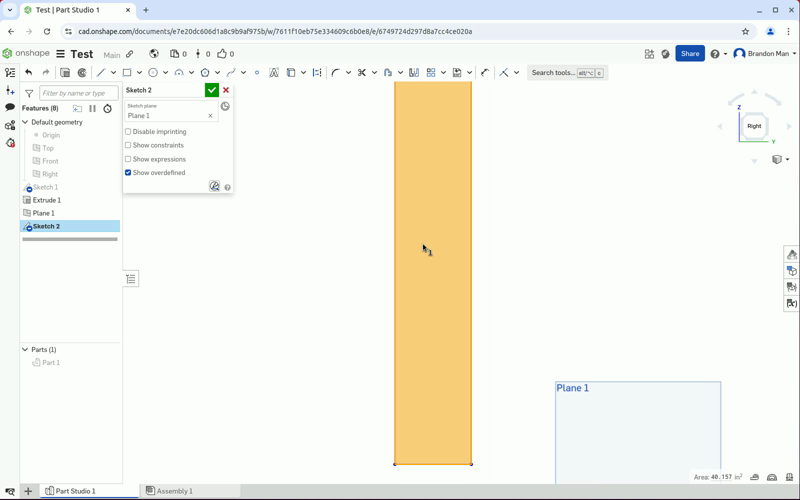
scroll(-6)
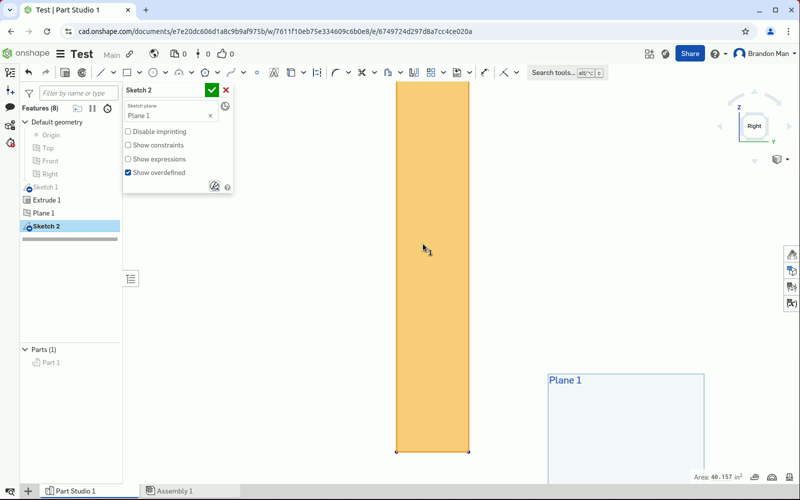
scroll(-6)
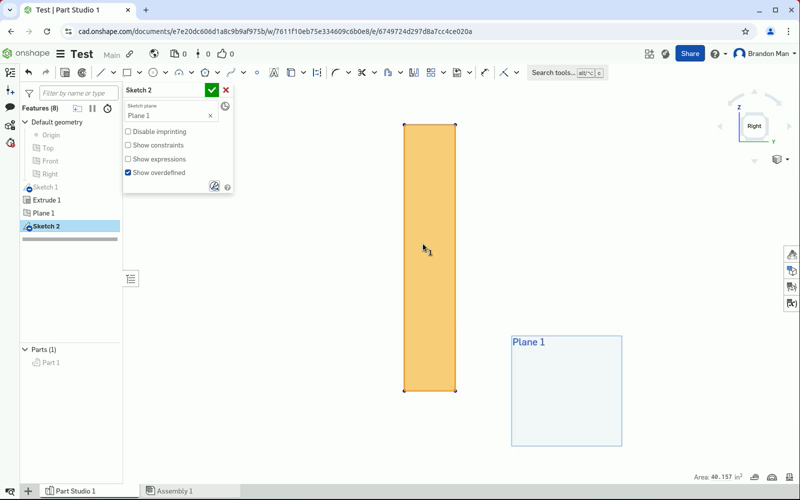
scroll(-6)
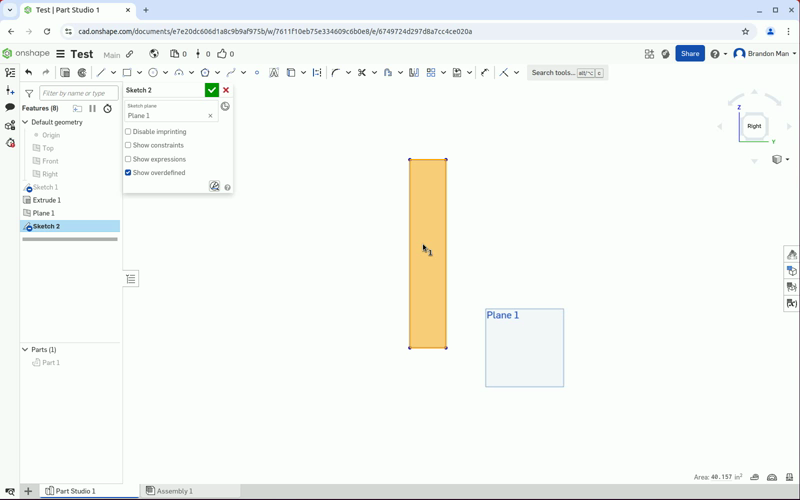
scroll(-6)
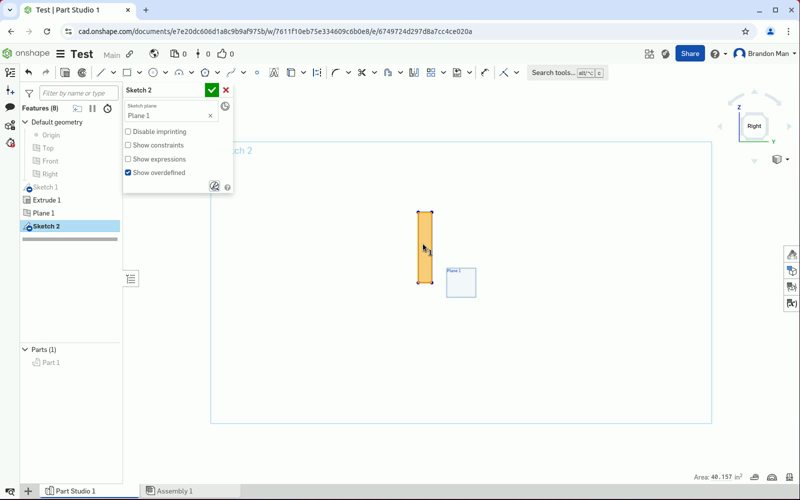
mouse_move(73, 352)
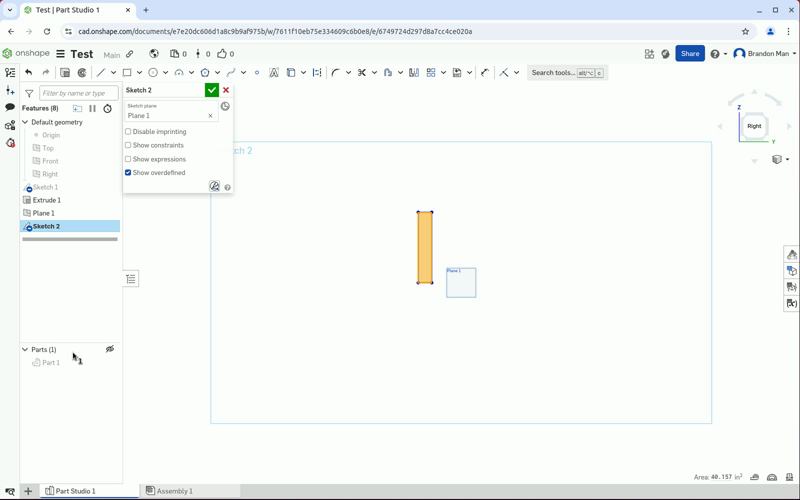
key(shift+y)
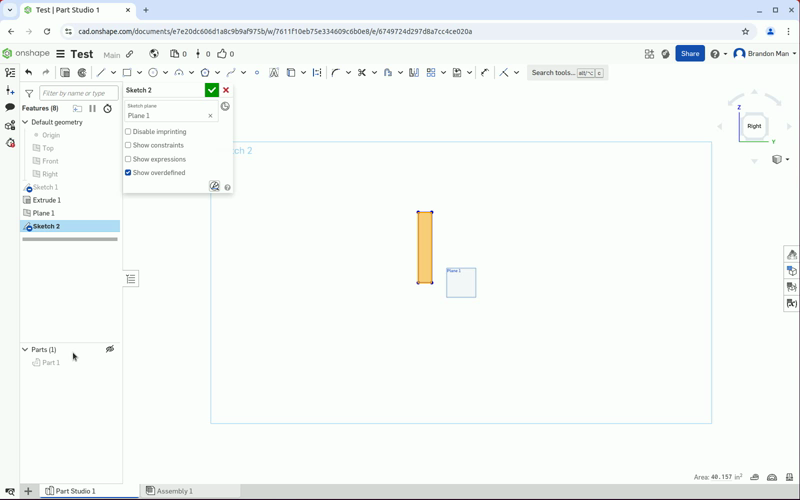
key(shift+e)
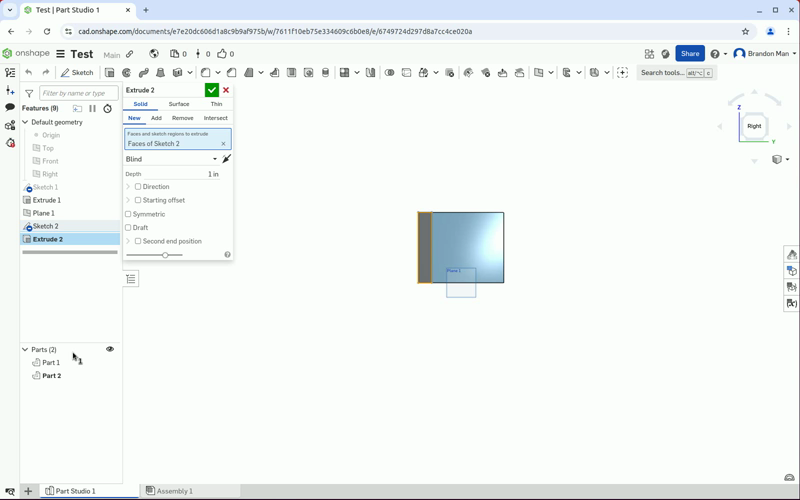
mouse_move(143, 106)
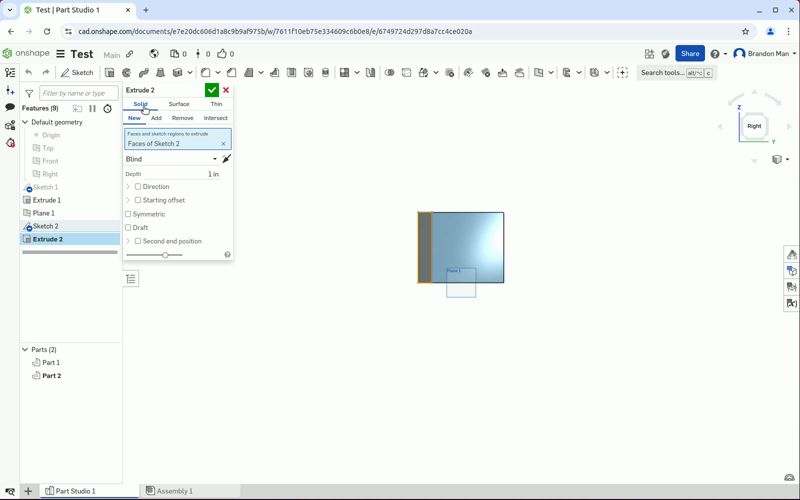
click(143, 106)
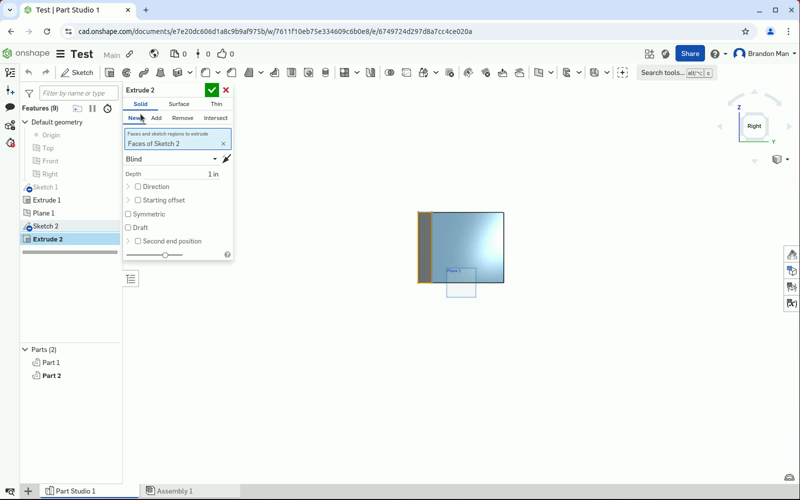
mouse_move(137, 120)
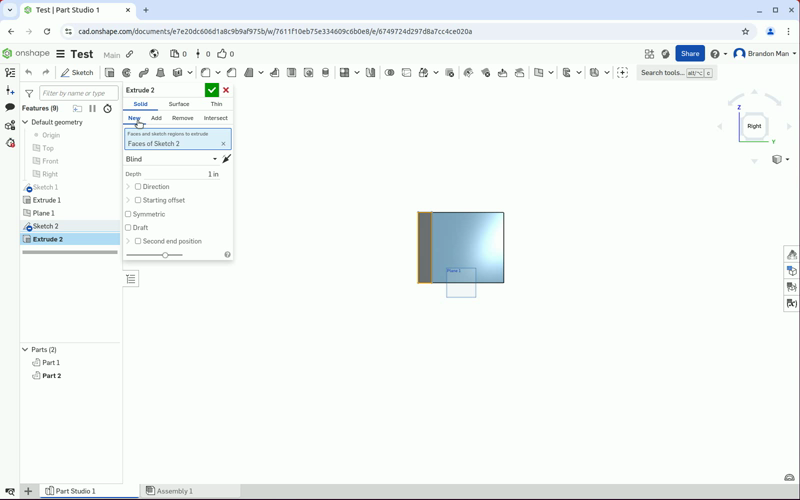
click(137, 120)
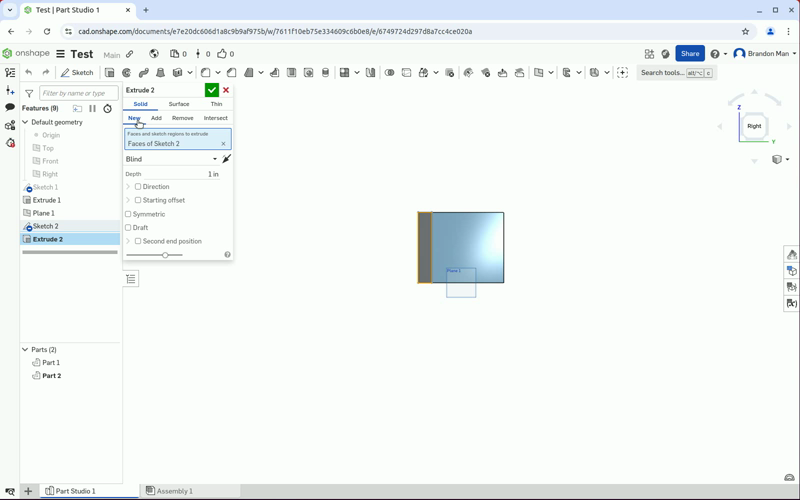
key(tab, 4)
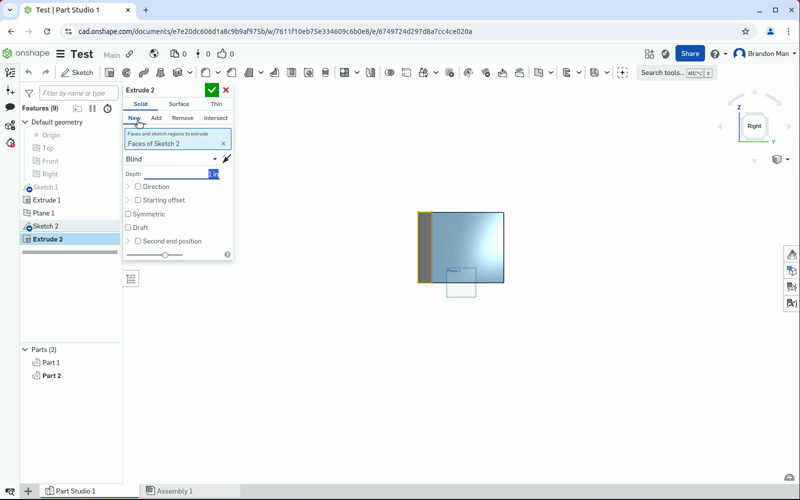
text(17.331)
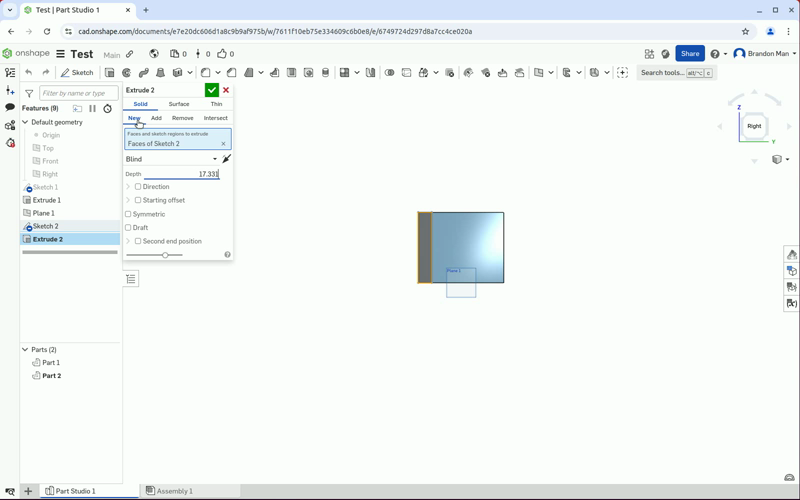
key(enter)
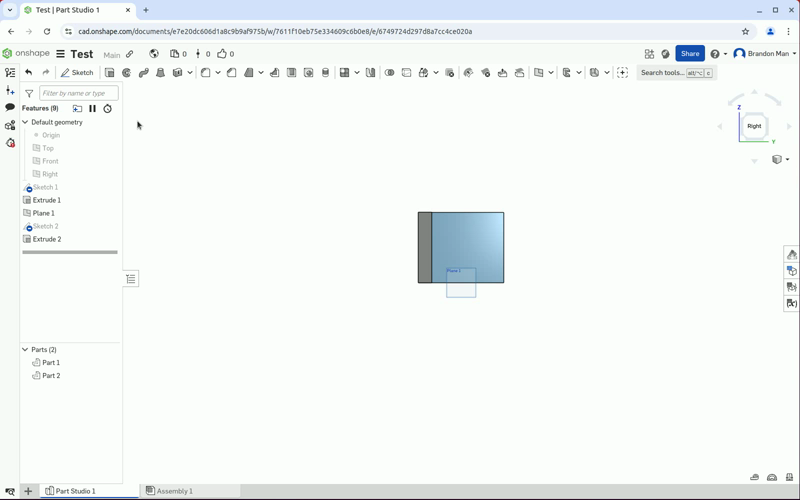
key(shift+h)
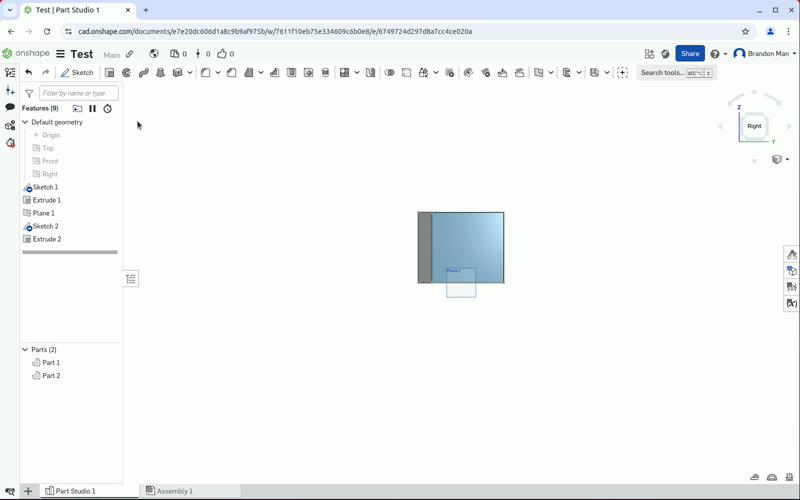
key(shift+h)
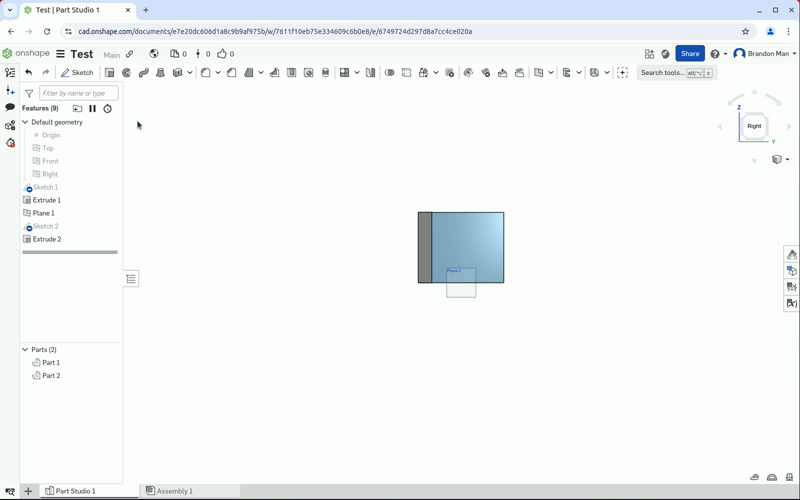
mouse_move(73, 189)
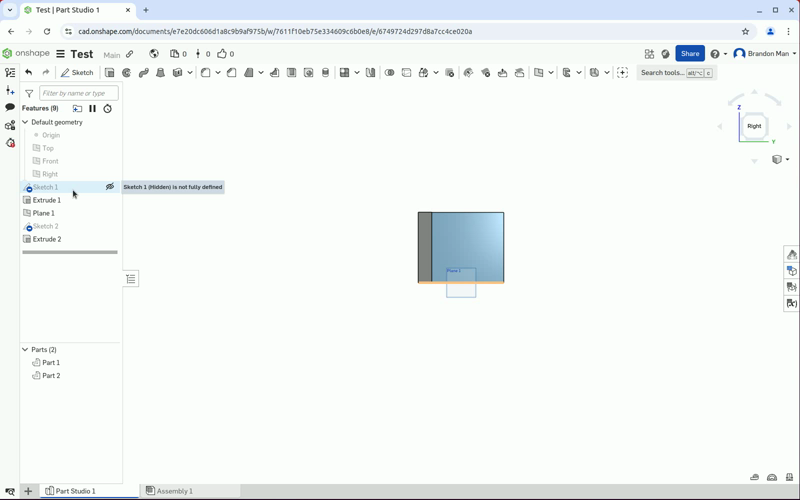
click(73, 189)
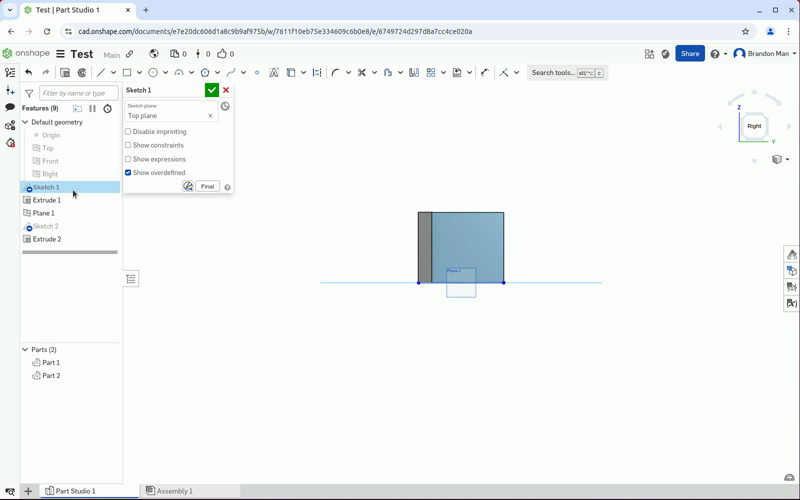
mouse_move(229, 92)
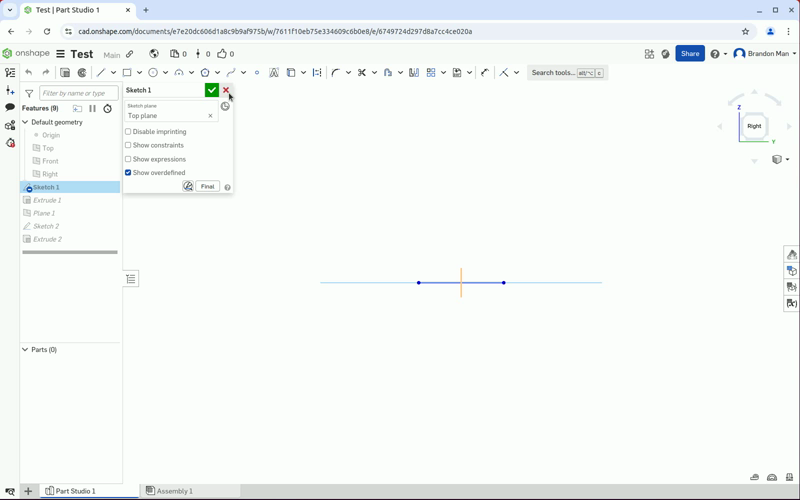
click(229, 92)
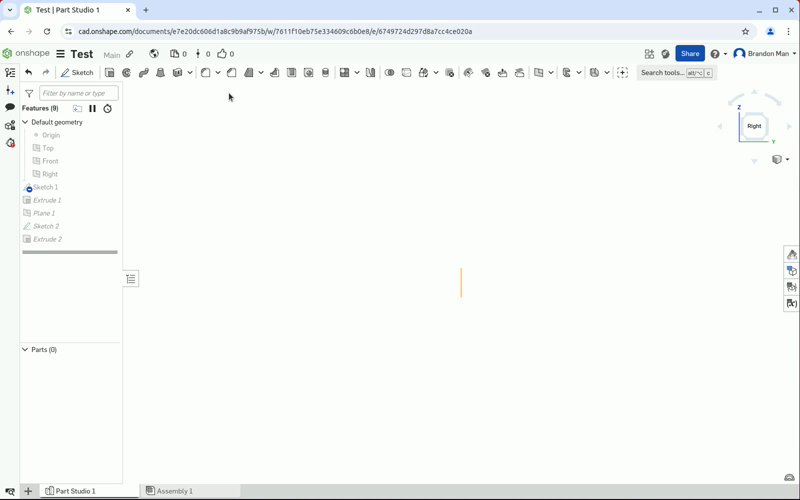
key(shift+s)
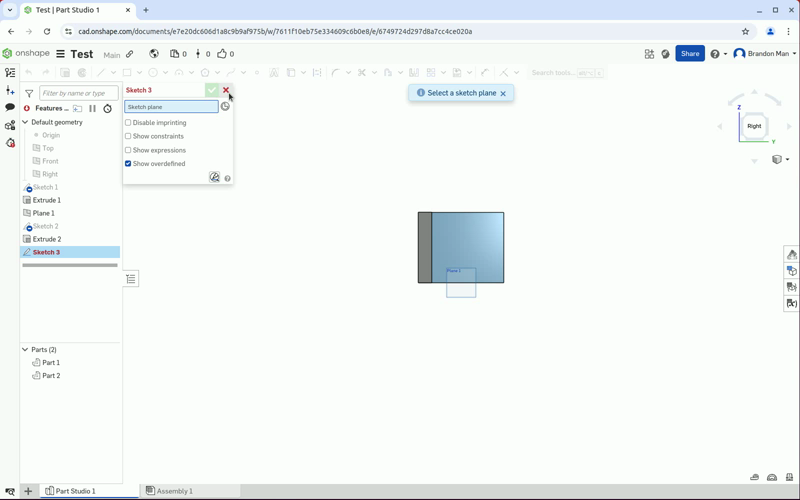
mouse_move(73, 215)
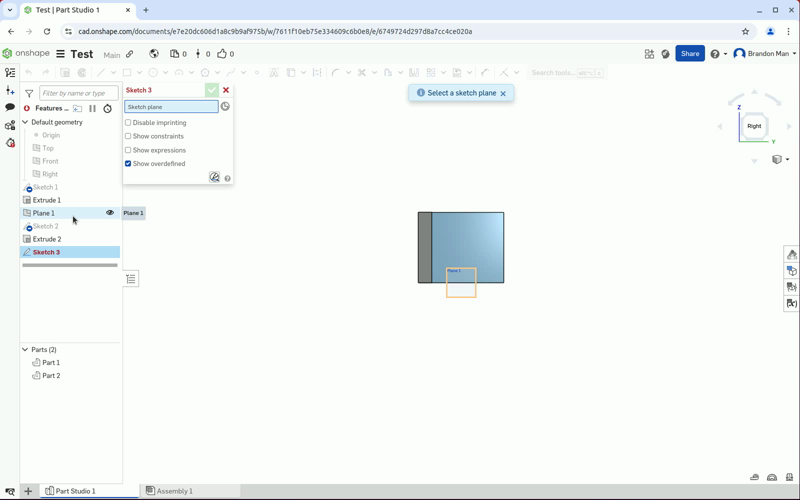
click(73, 215)
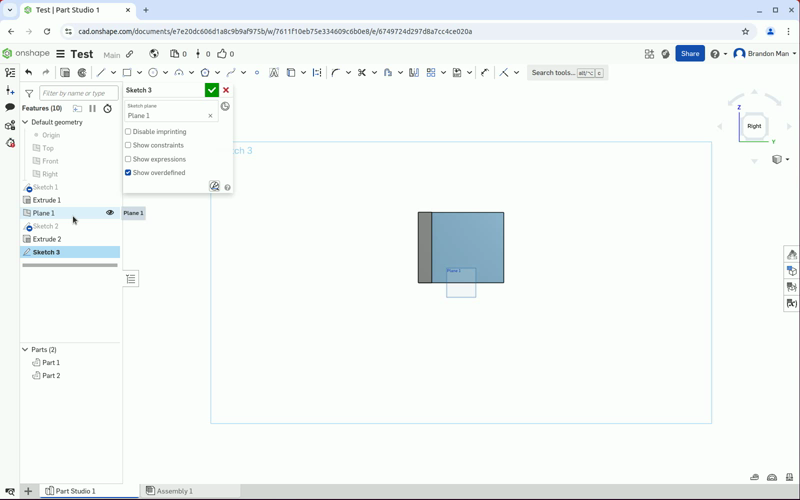
mouse_move(73, 352)
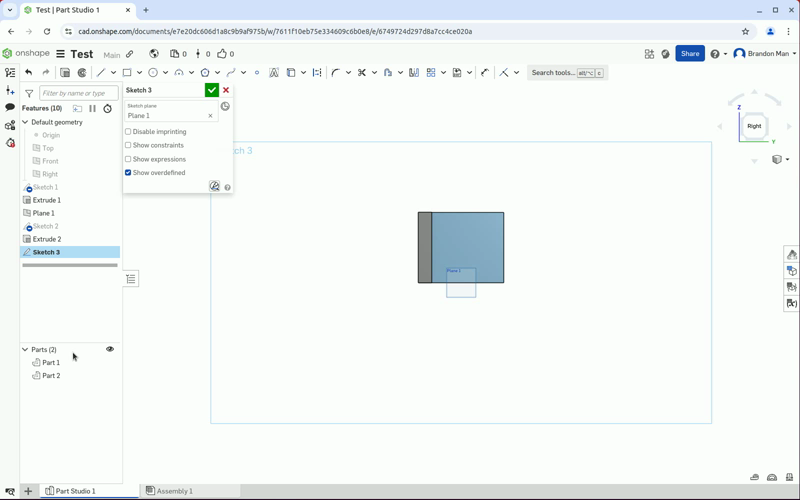
key(y)
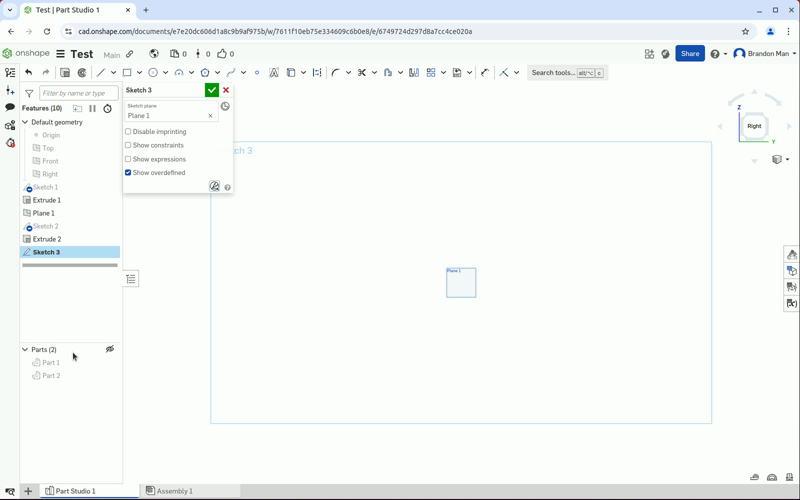
key(l)
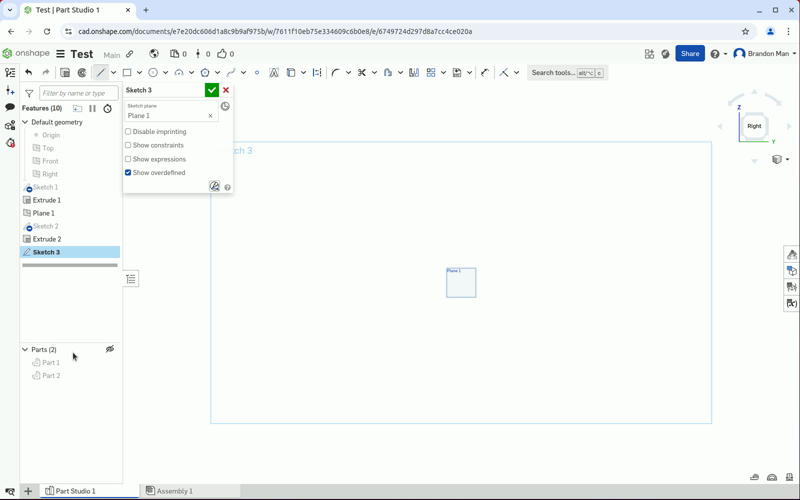
key_down(shift)
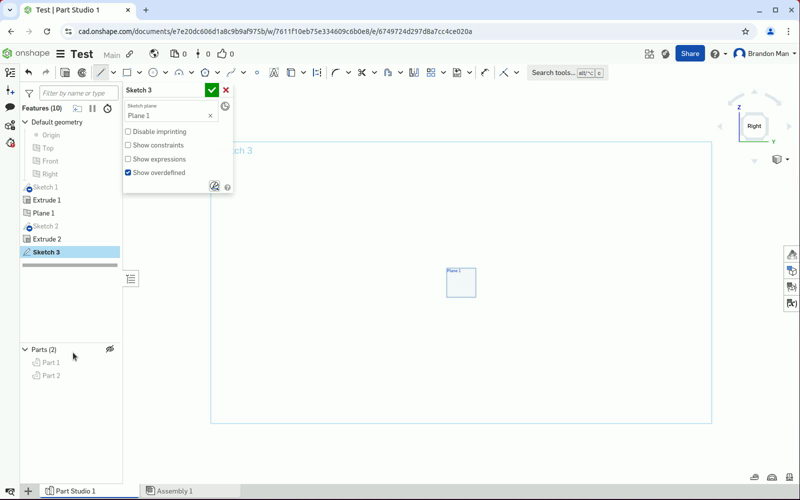
mouse_move(489, 282)
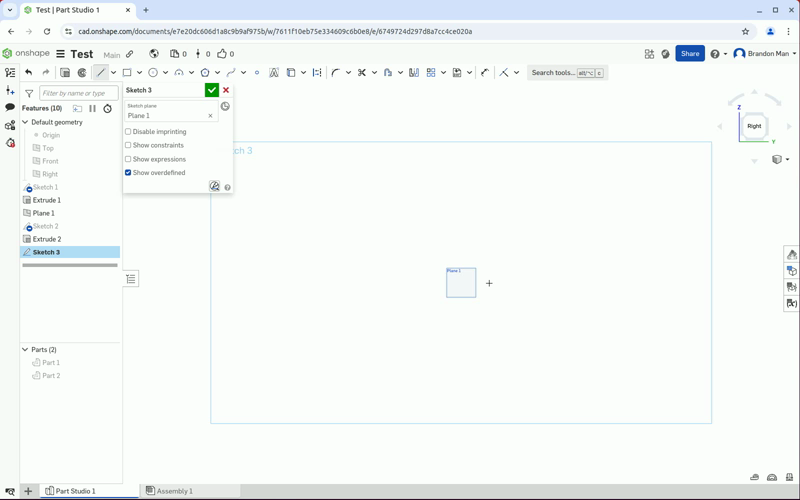
click(489, 282)
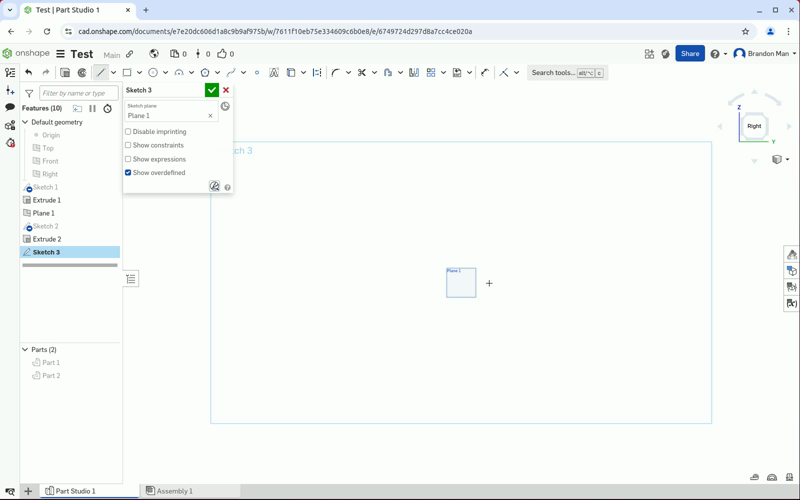
key_up(shift)
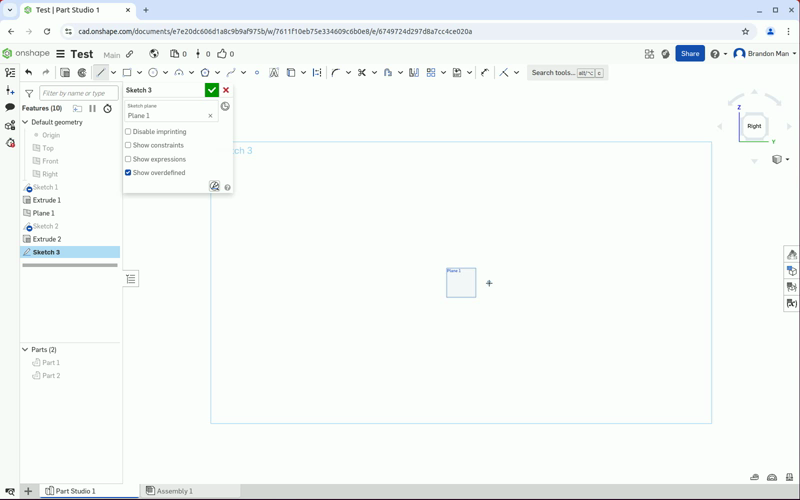
key_down(shift)
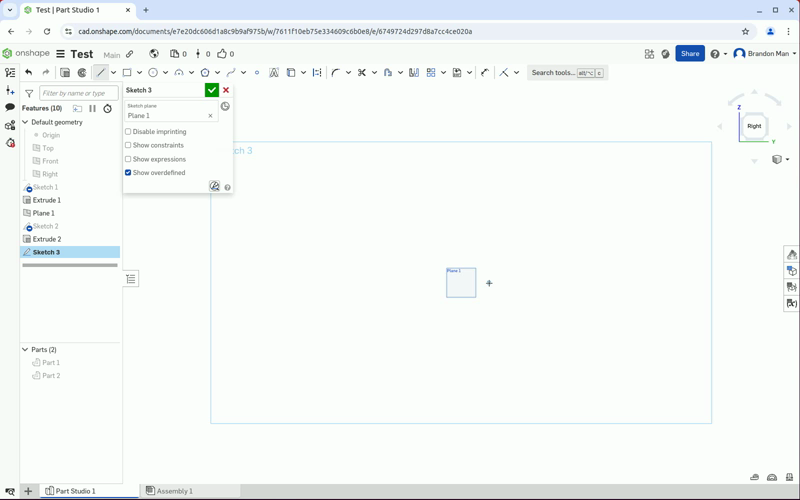
mouse_move(519, 282)
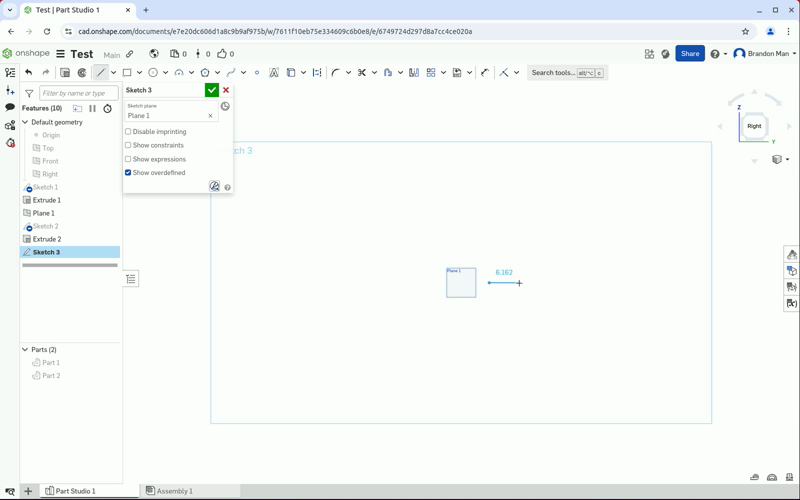
mouse_move(502, 282)
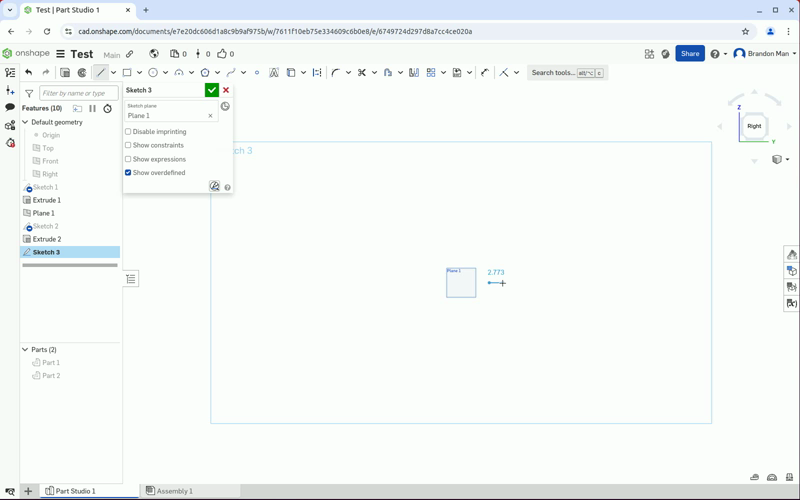
click(502, 282)
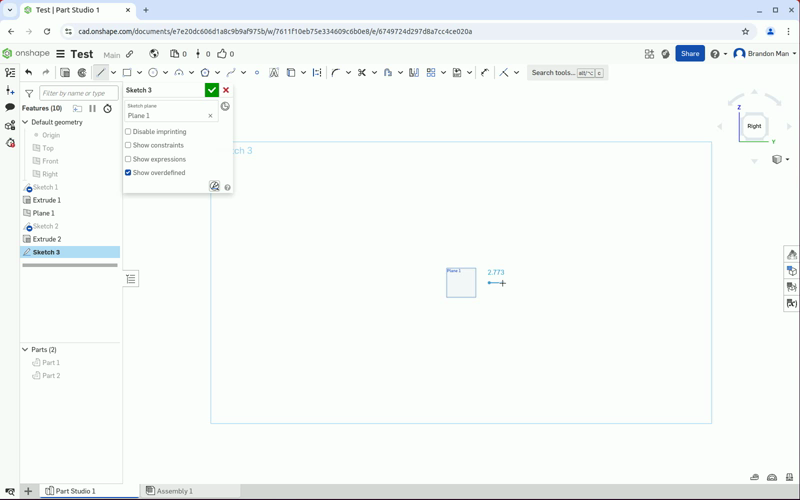
key_up(shift)
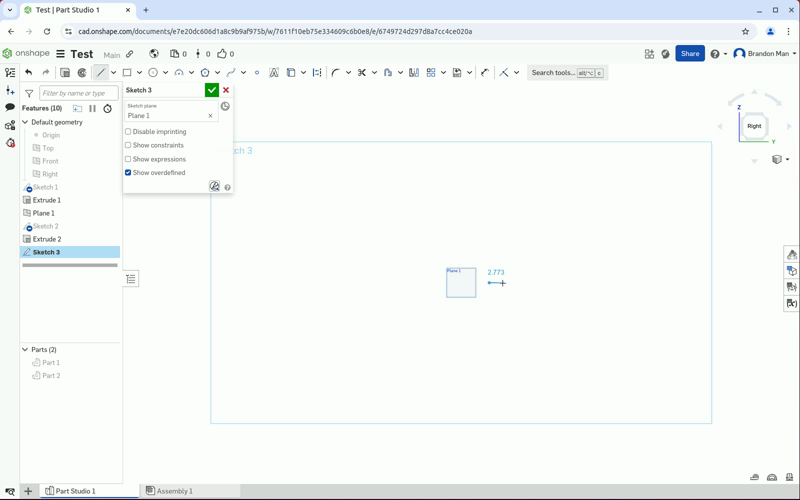
key_down(shift)
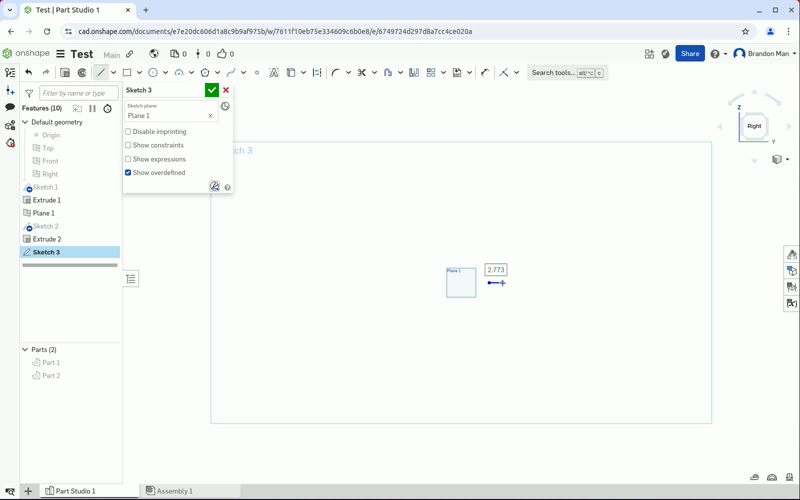
mouse_move(502, 212)
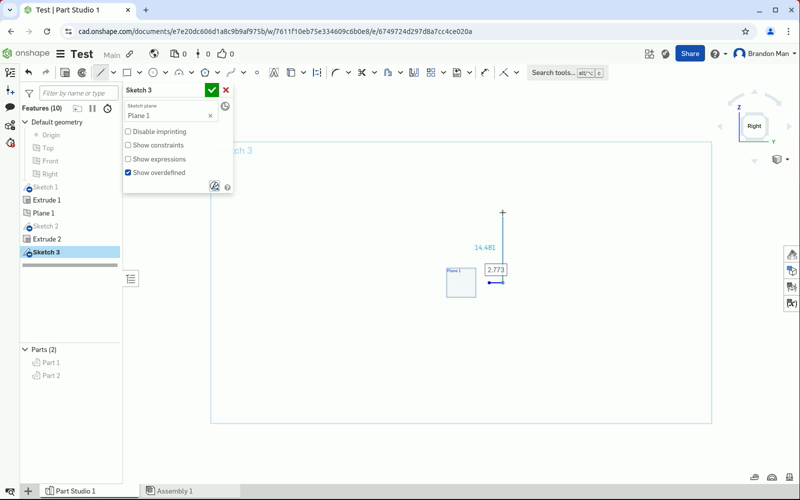
click(502, 212)
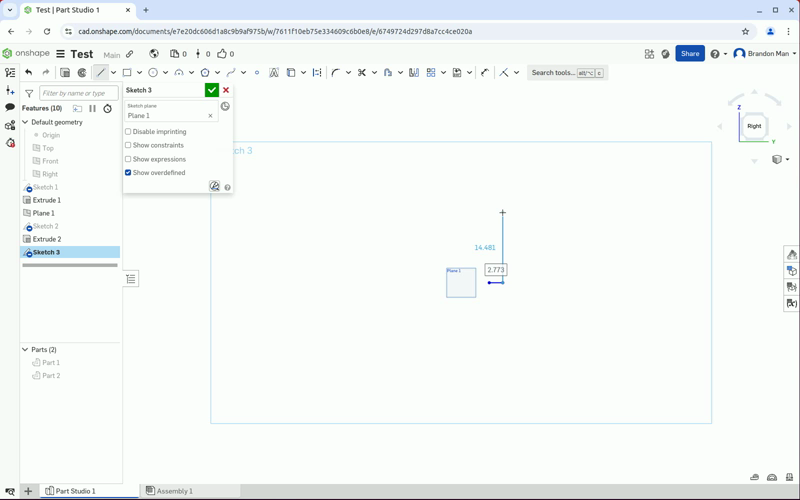
key_up(shift)
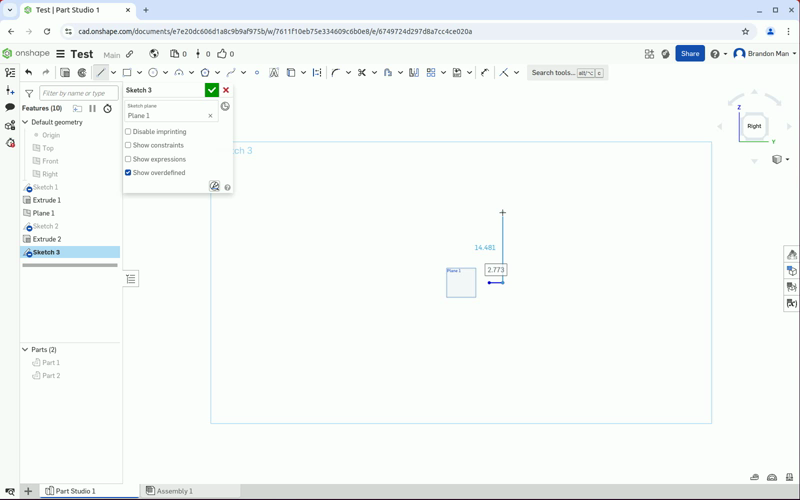
key_down(shift)
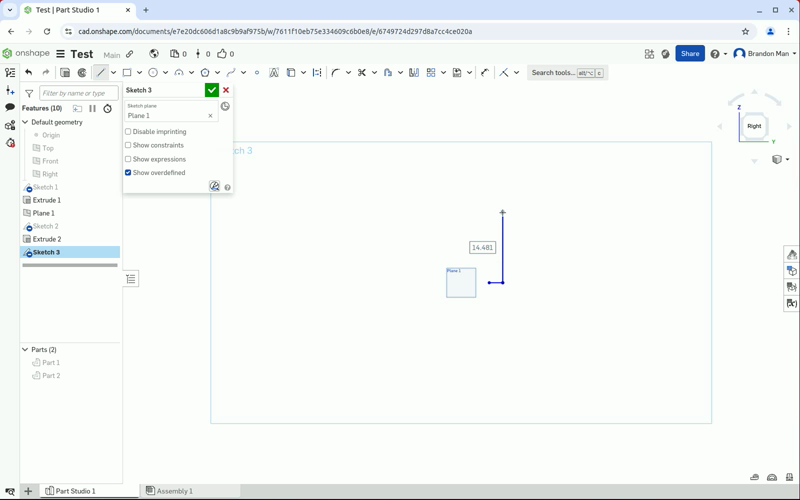
mouse_move(532, 212)
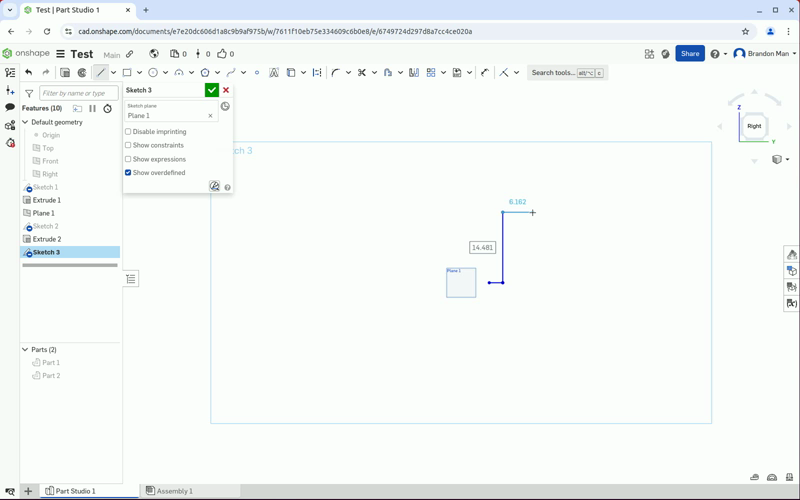
mouse_move(489, 212)
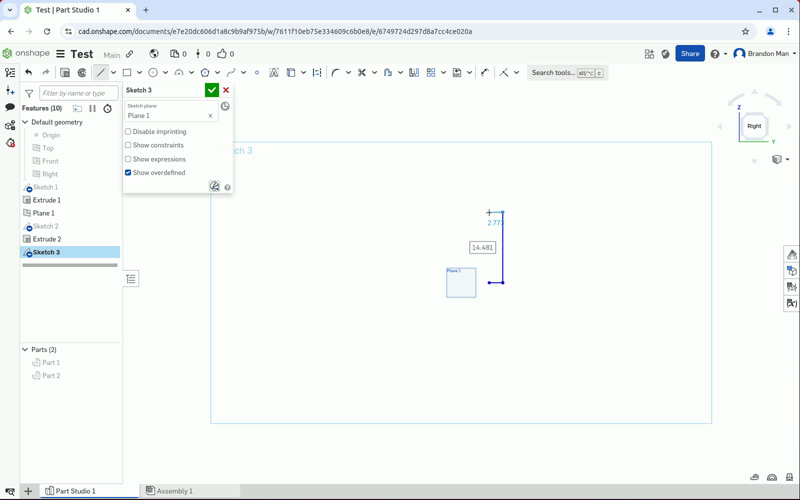
click(489, 212)
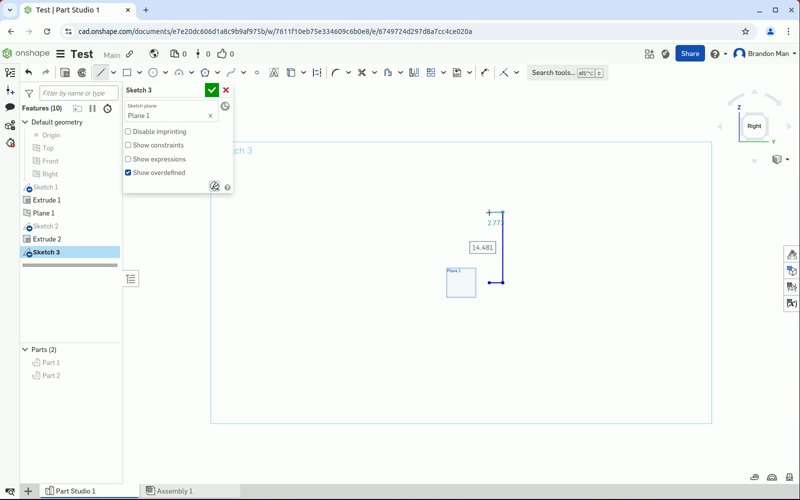
key_up(shift)
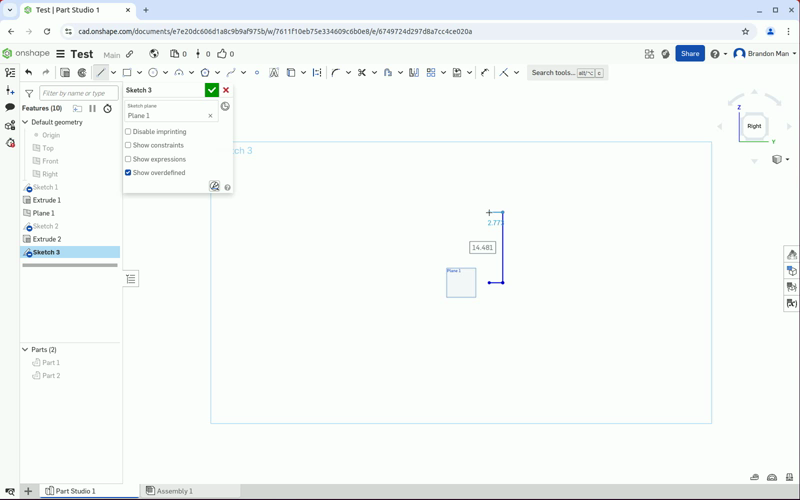
key_down(shift)
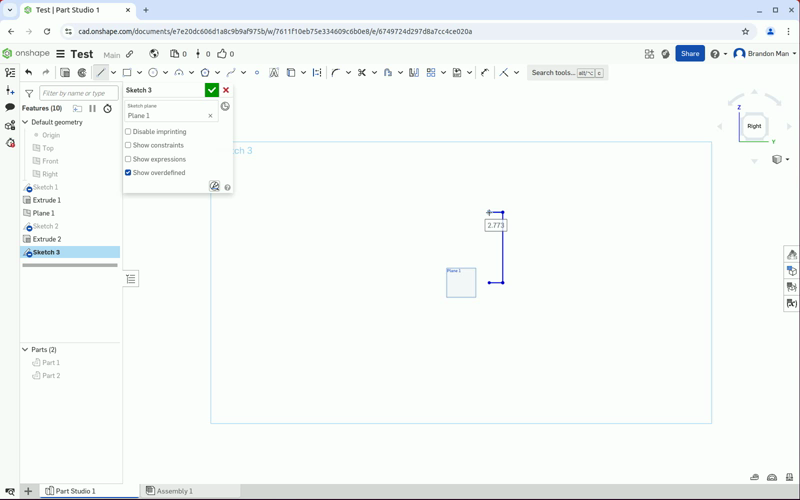
mouse_move(489, 282)
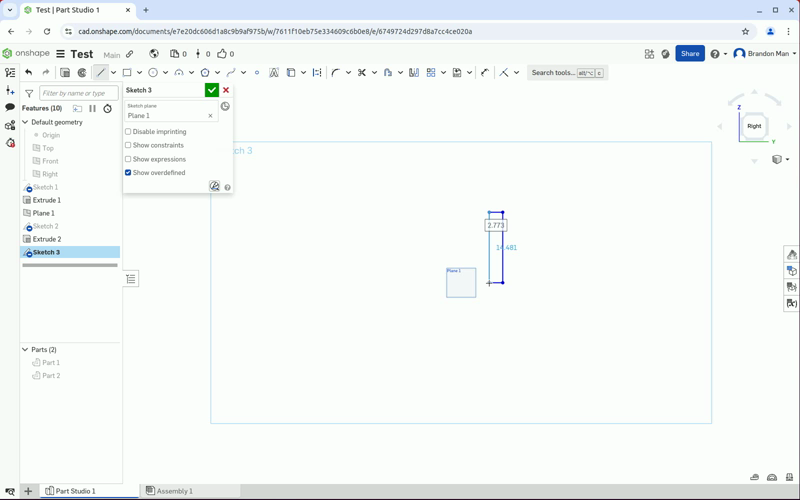
key_up(shift)
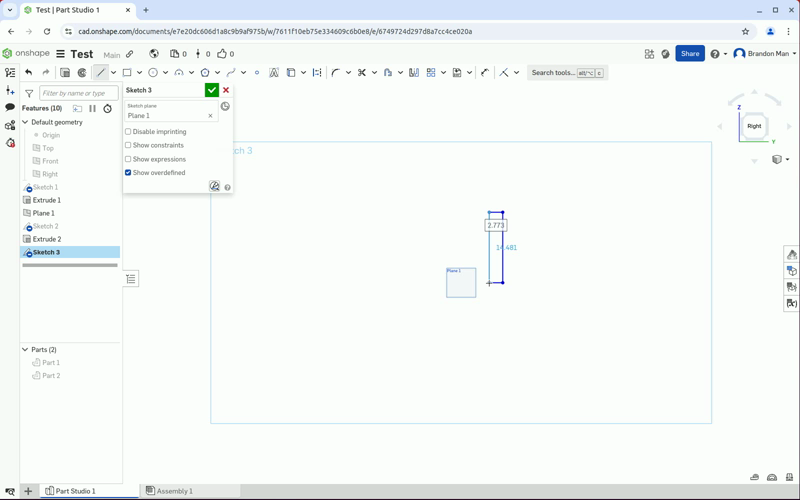
click(489, 282)
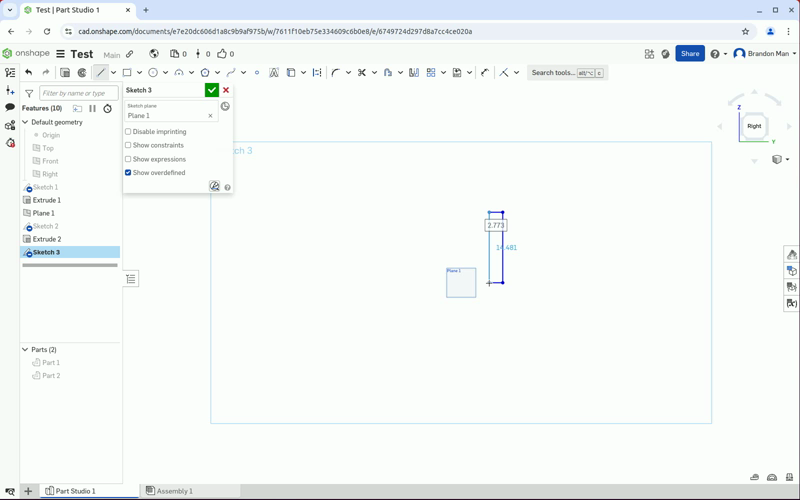
key(esc)
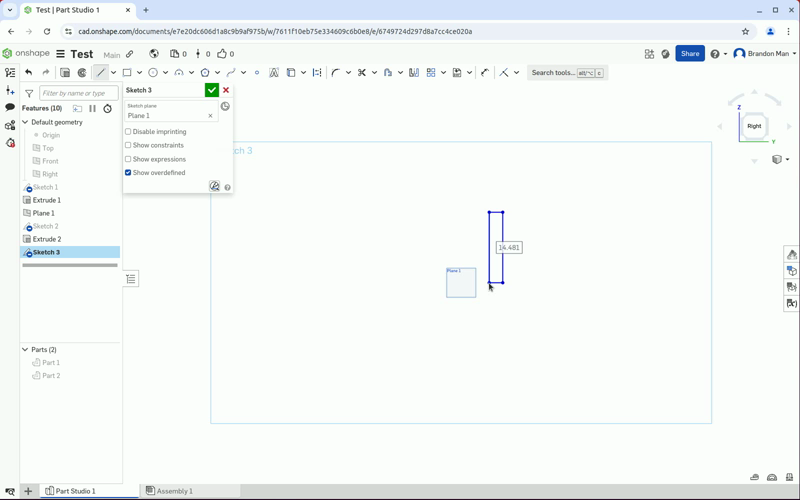
mouse_move(494, 272)
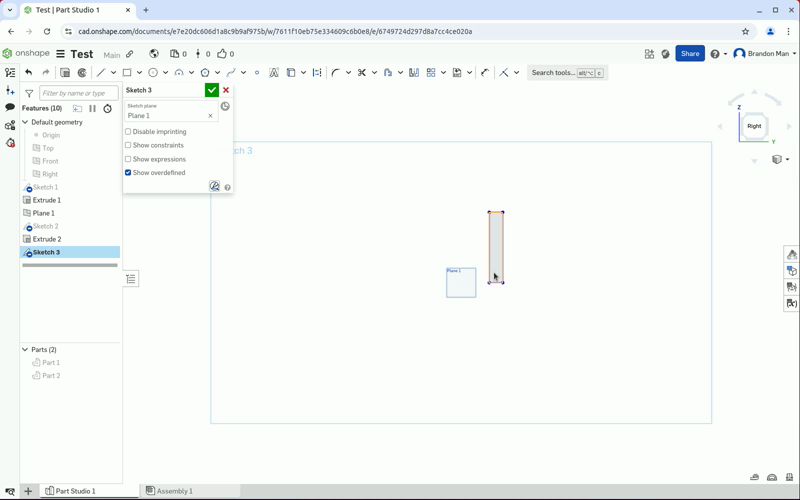
scroll(6)
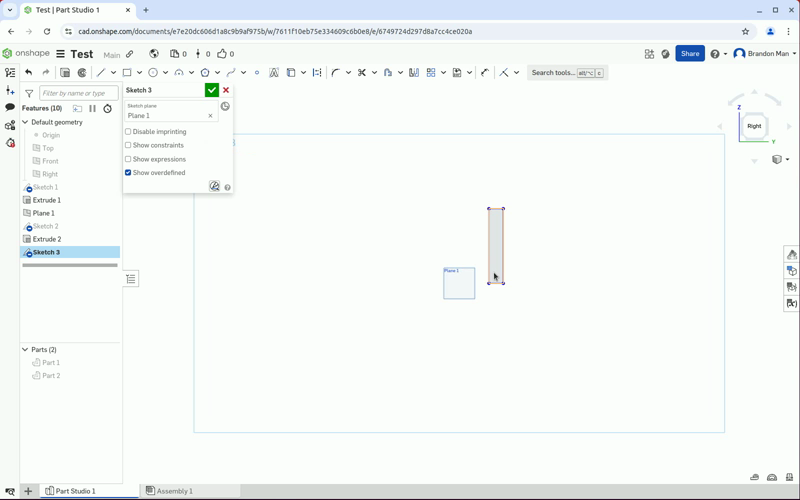
scroll(6)
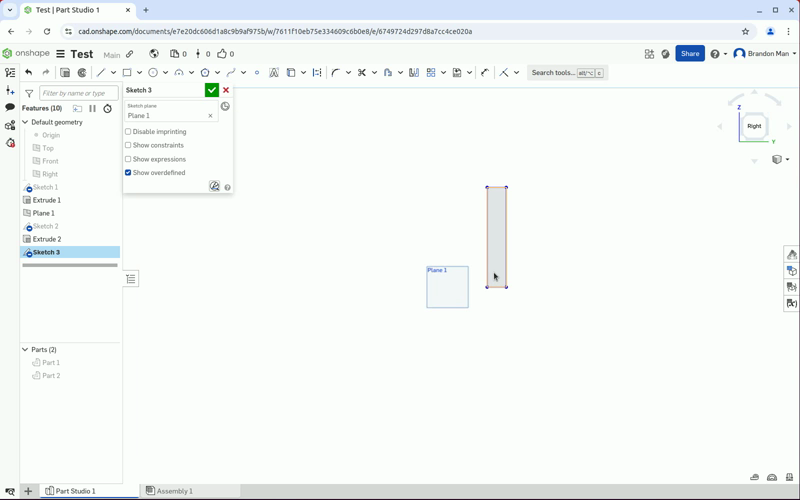
scroll(6)
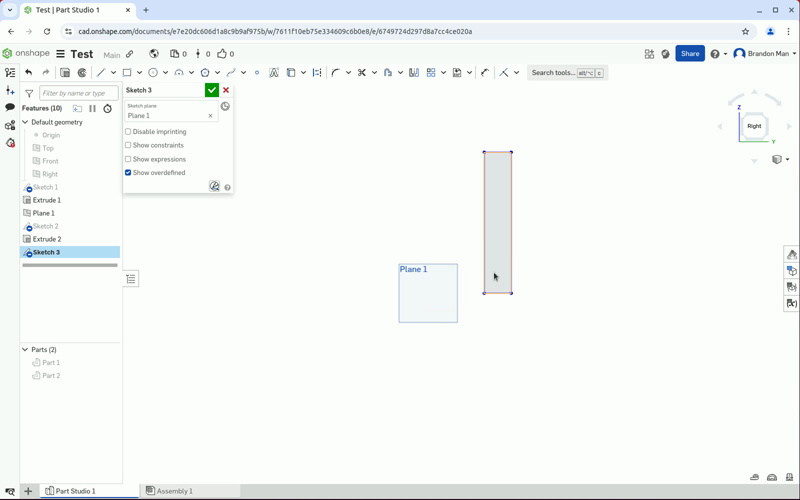
scroll(6)
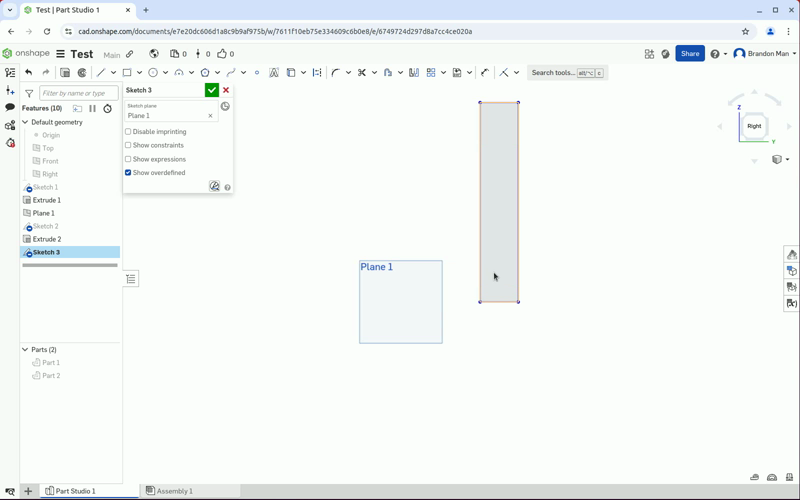
scroll(6)
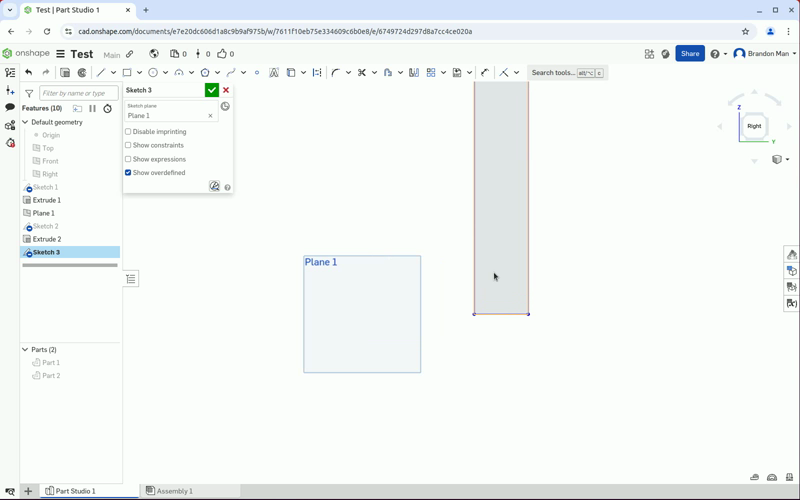
scroll(6)
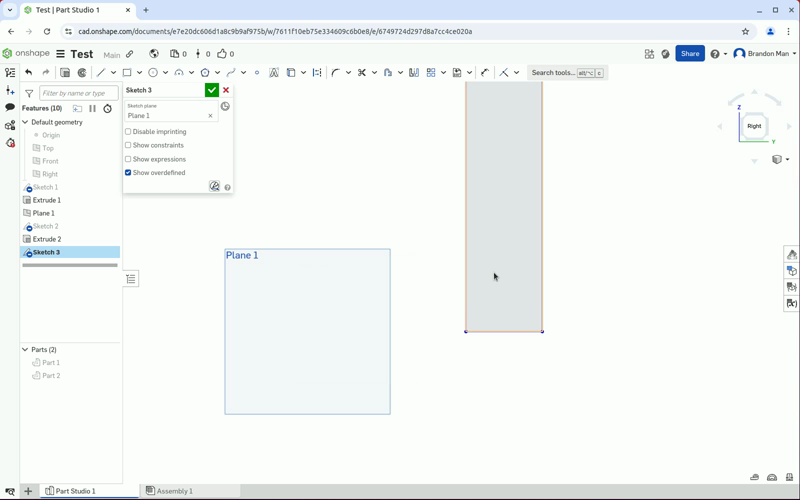
scroll(6)
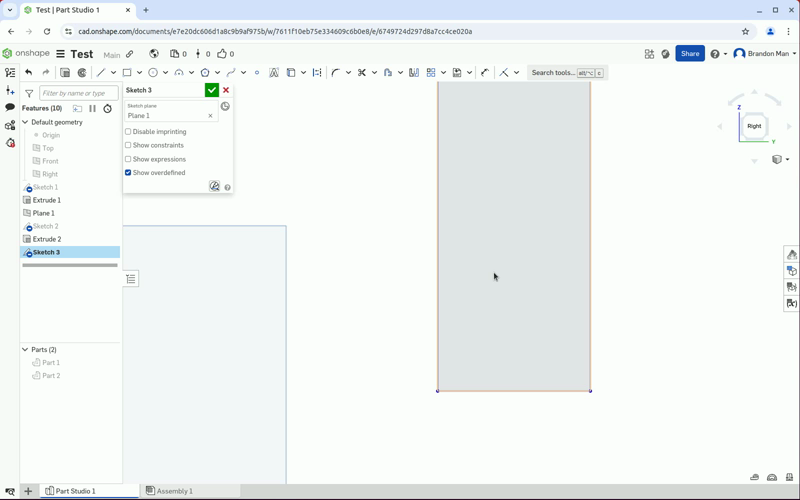
click(494, 272)
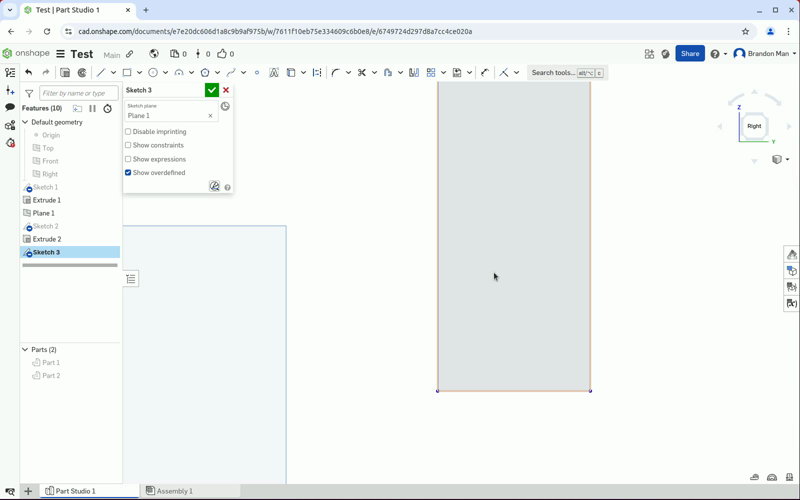
scroll(-6)
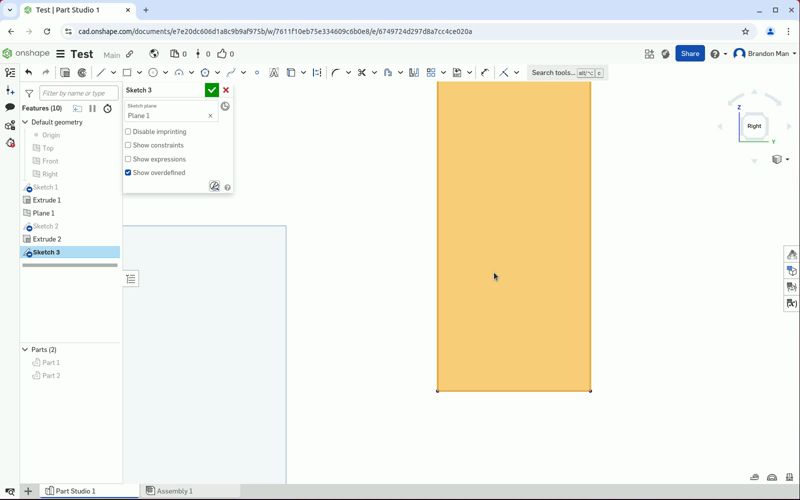
scroll(-6)
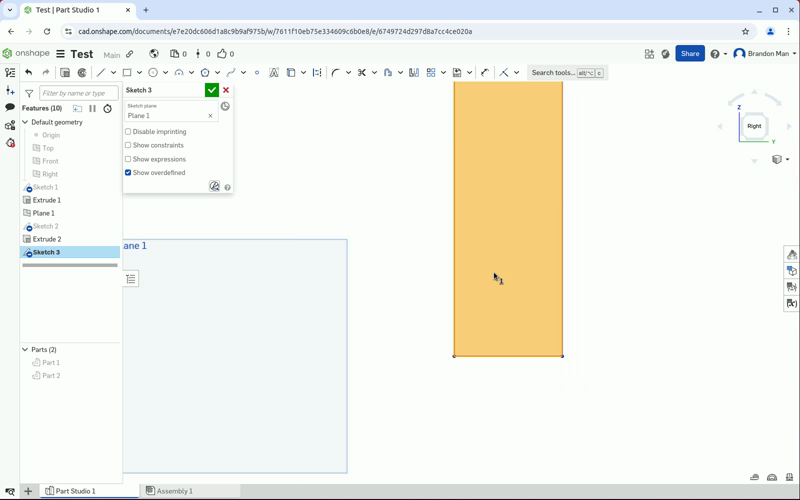
scroll(-6)
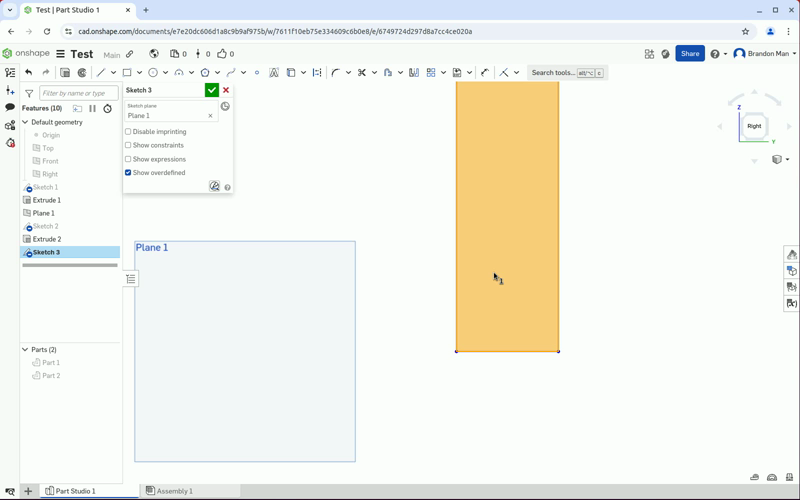
scroll(-6)
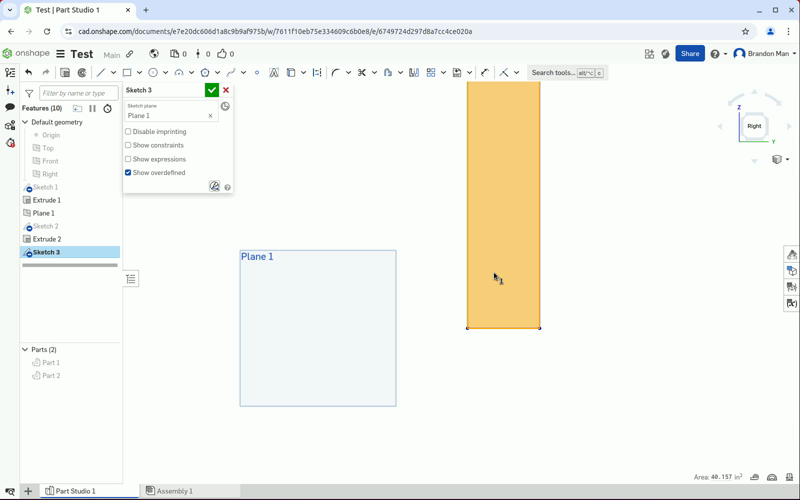
scroll(-6)
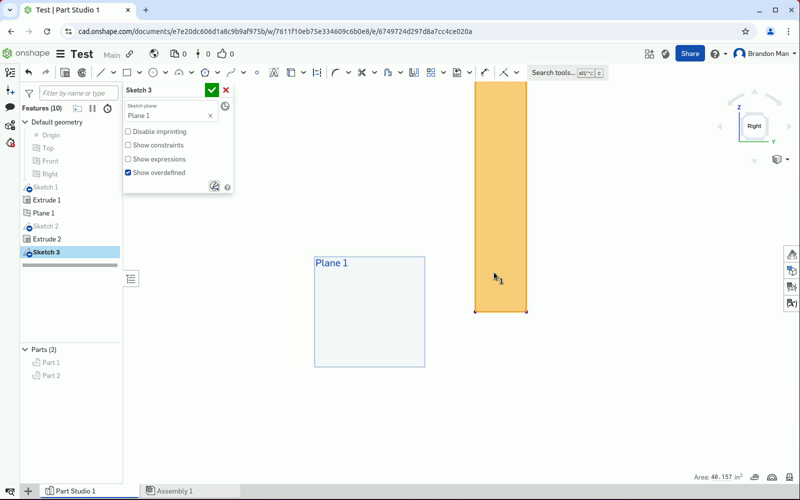
scroll(-6)
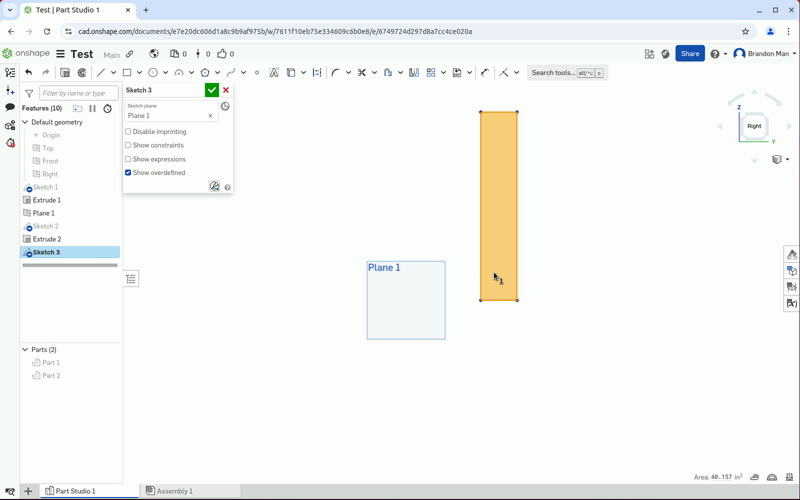
scroll(-6)
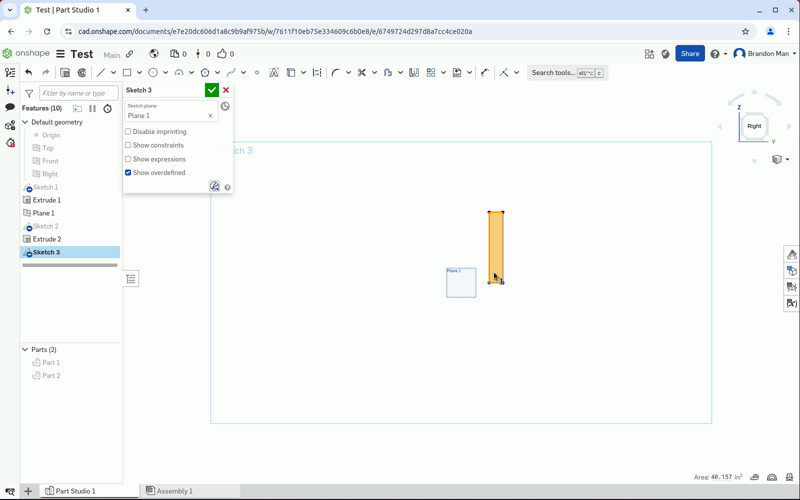
mouse_move(73, 352)
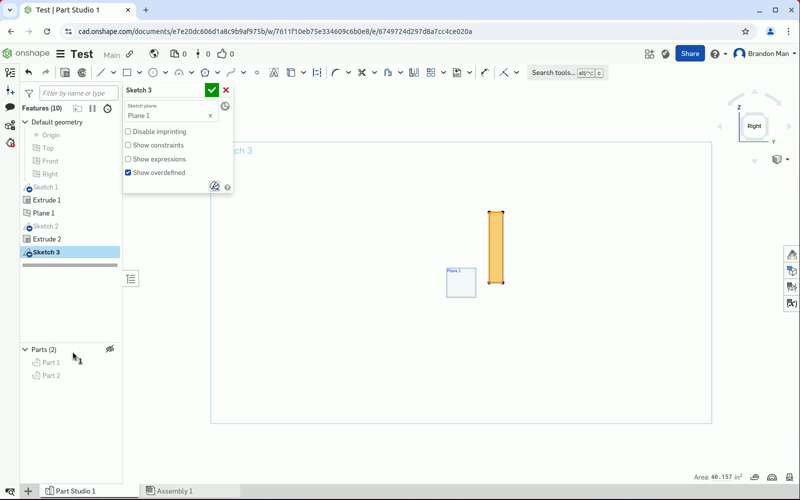
key(shift+y)
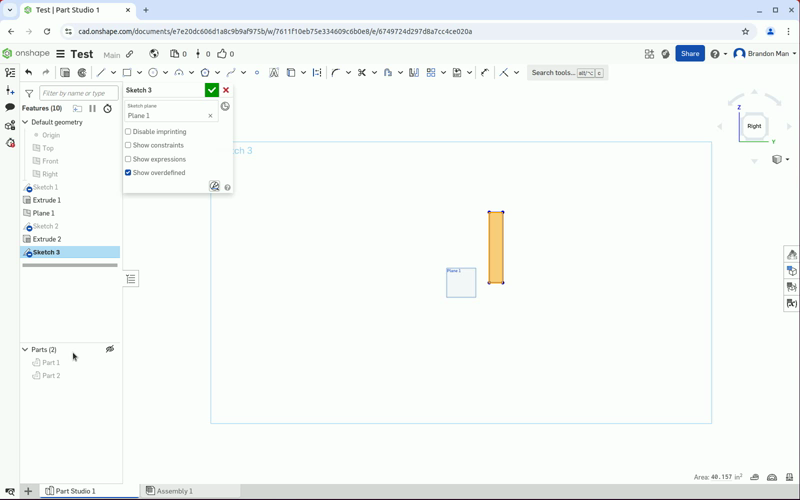
key(shift+e)
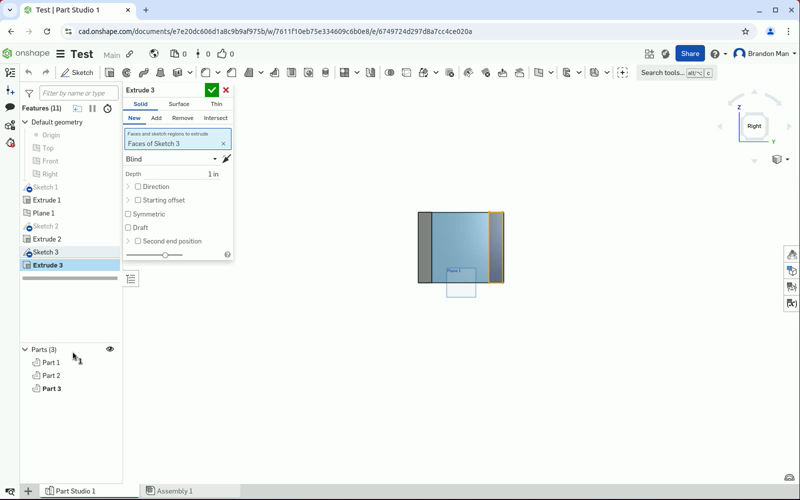
mouse_move(143, 106)
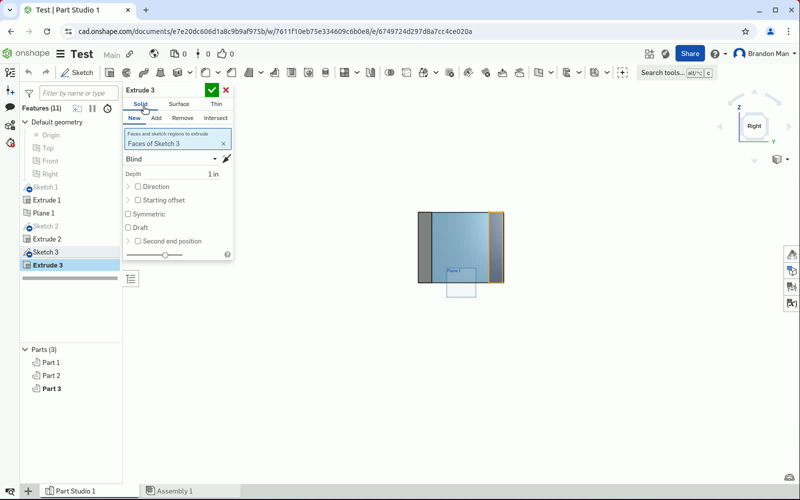
click(143, 106)
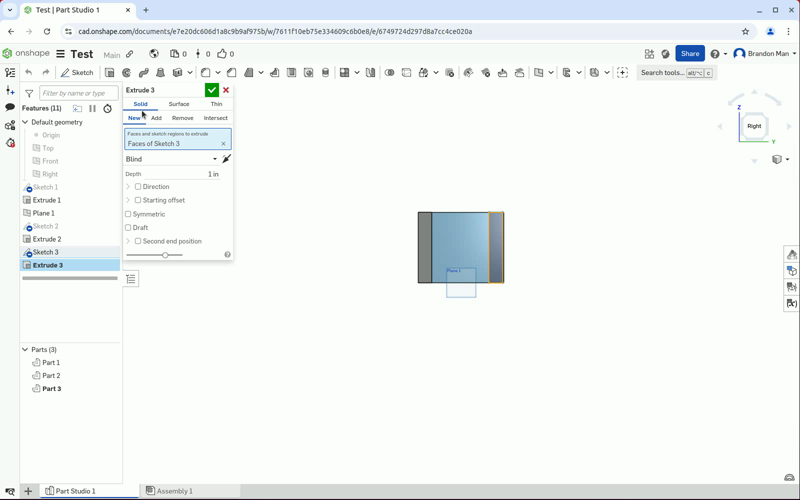
mouse_move(137, 120)
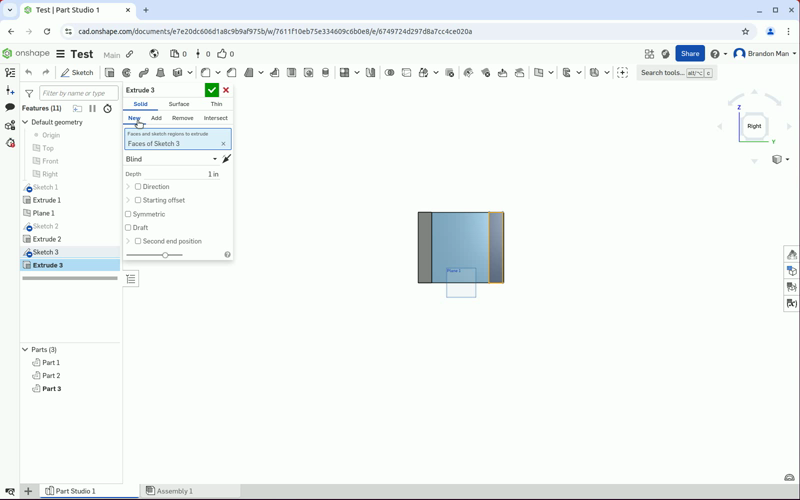
click(137, 120)
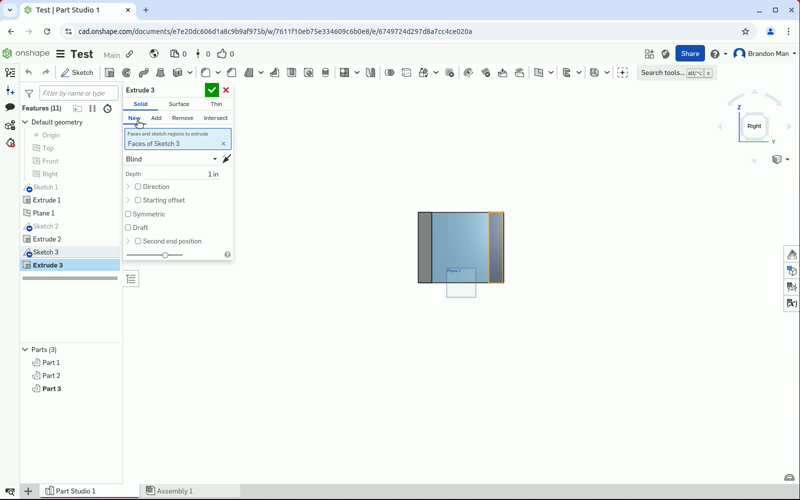
key(tab, 4)
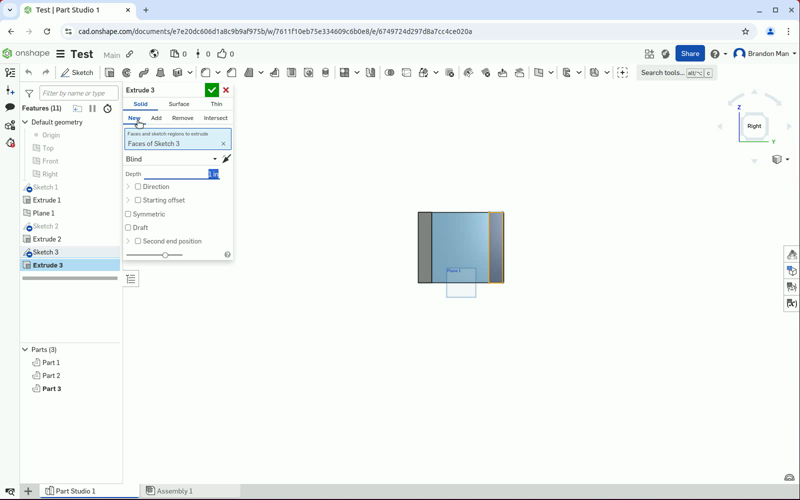
text(17.331)
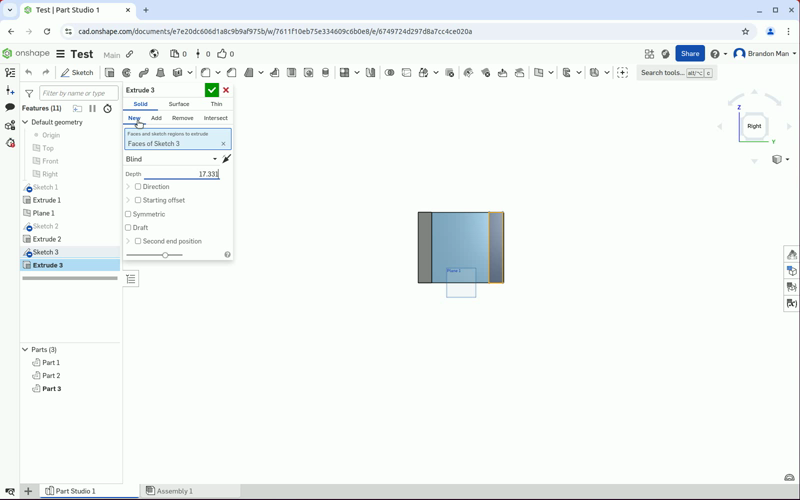
key(enter)
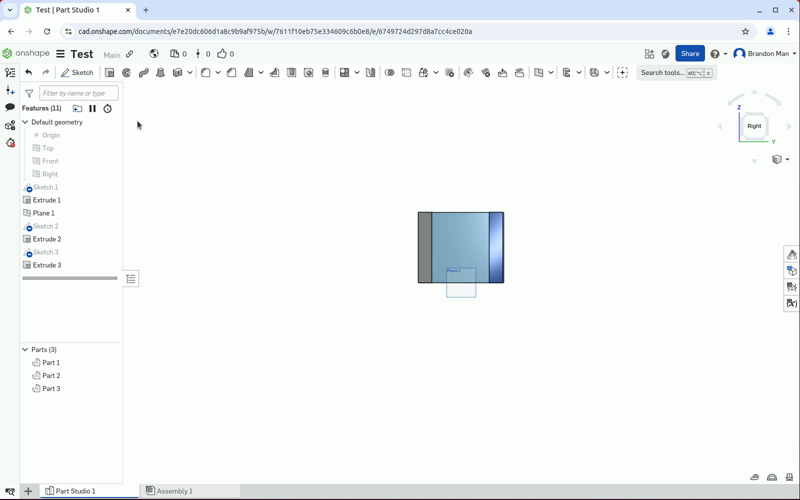
key(shift+h)
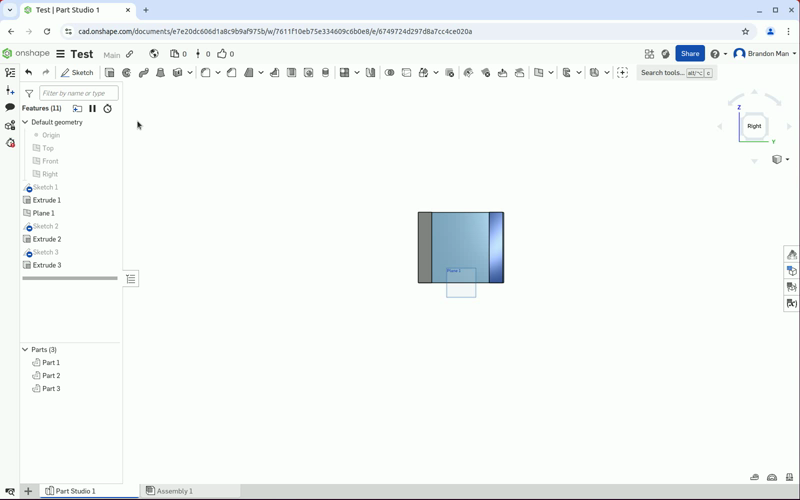
key(shift+h)
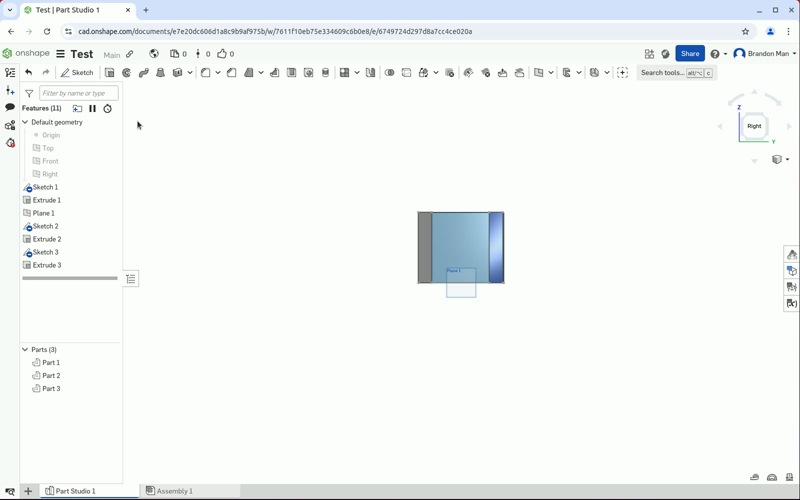
key(shift+7)
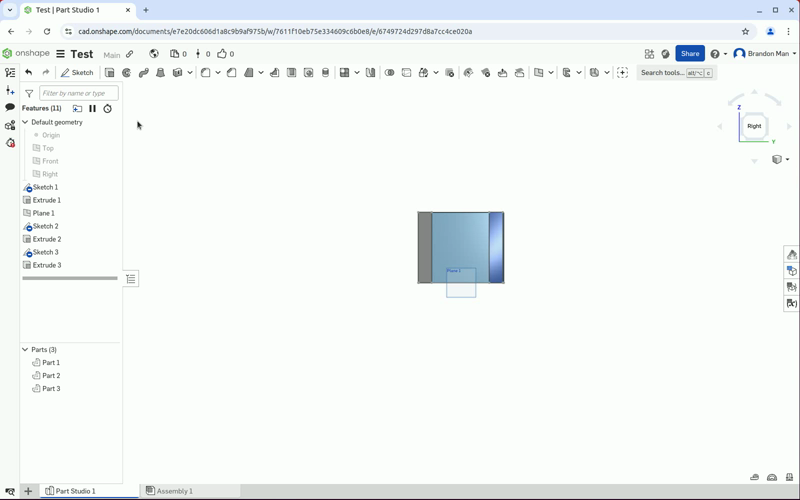
key(right, 2)
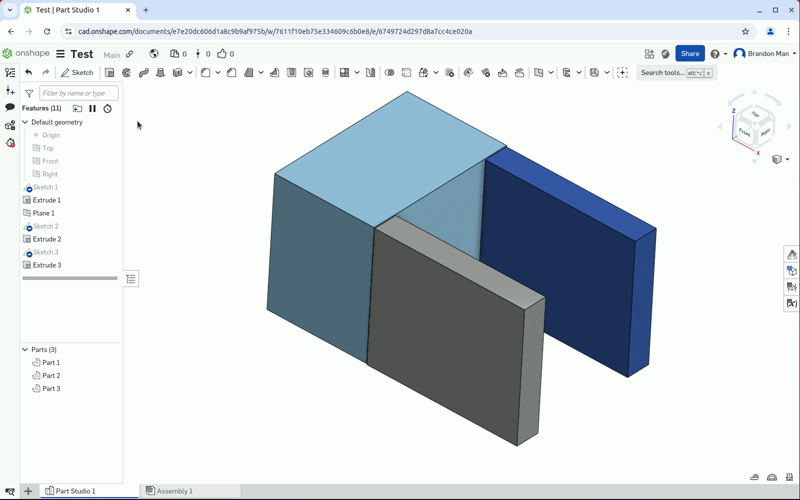
key(down, 2)
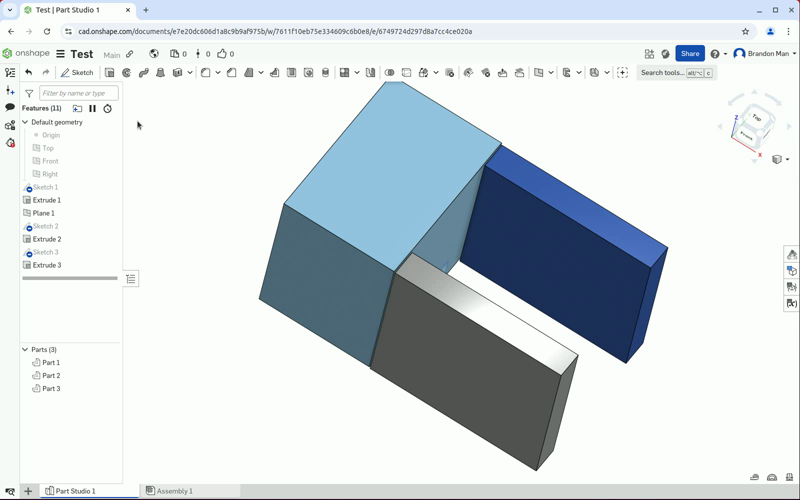
key(up, 2)
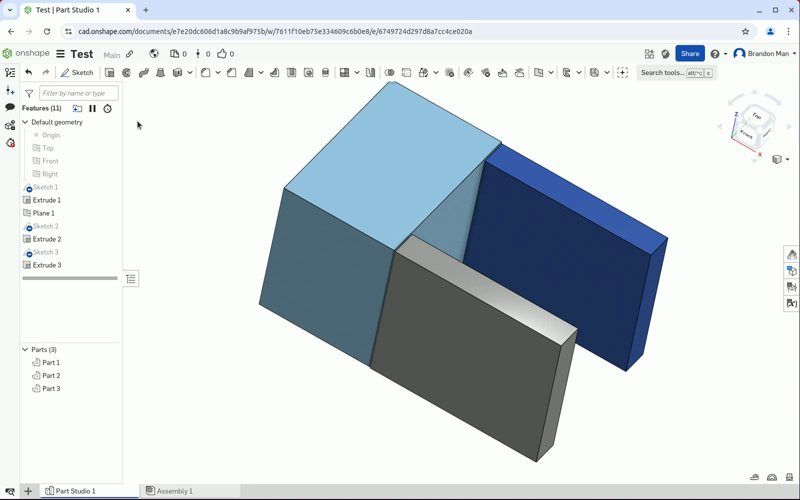
key(left, 2)
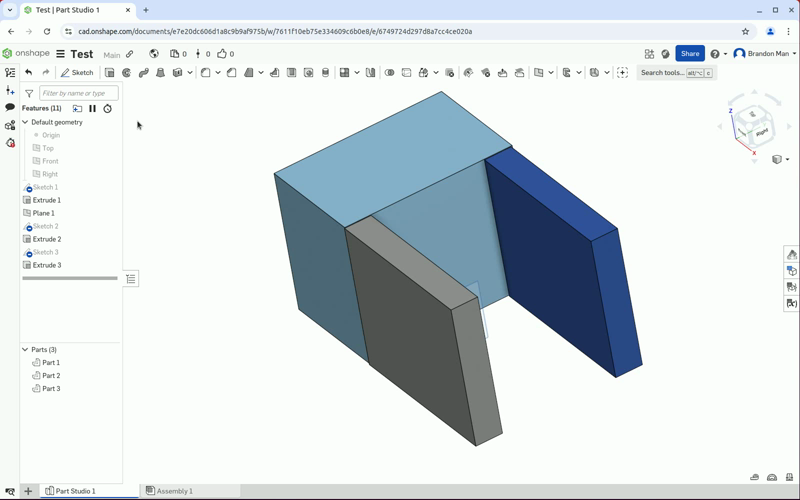
mouse_move(73, 189)
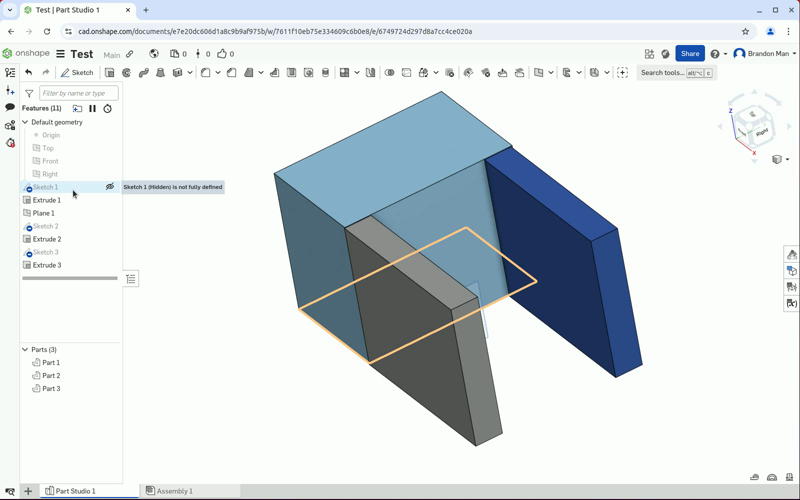
click(73, 189)